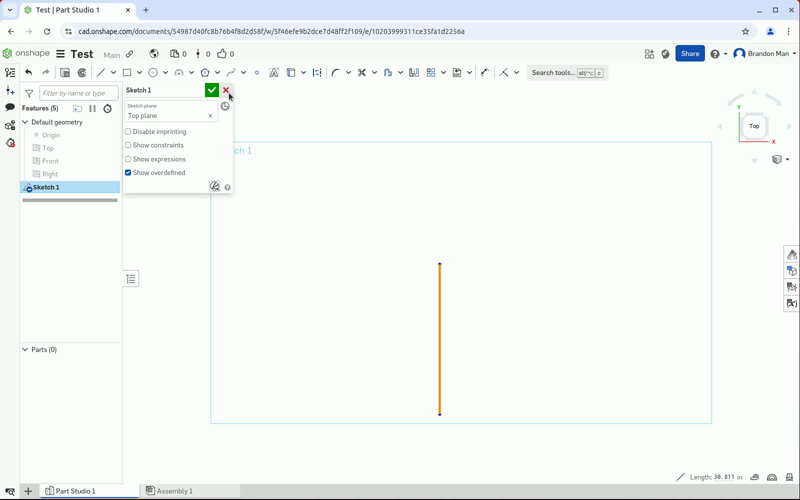
key(shift+h)
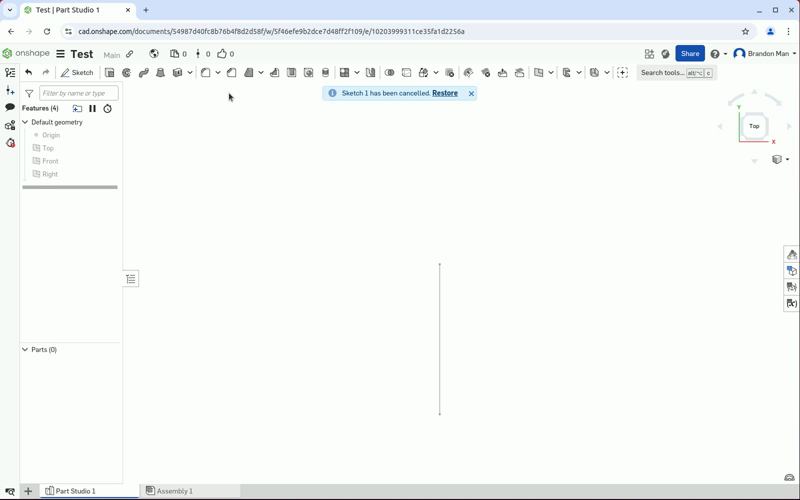
mouse_move(73, 352)
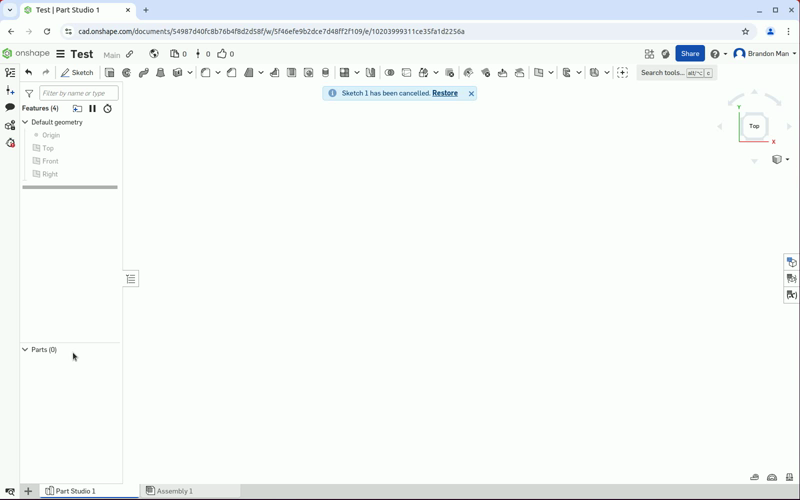
key(y)
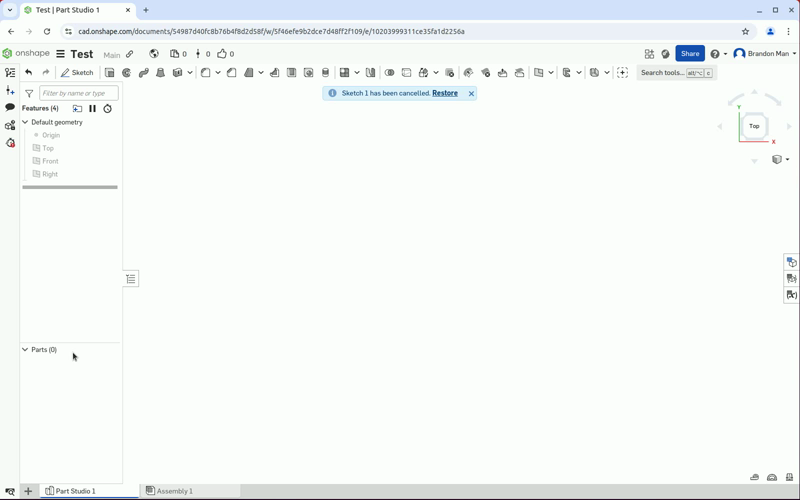
key(shift+p)
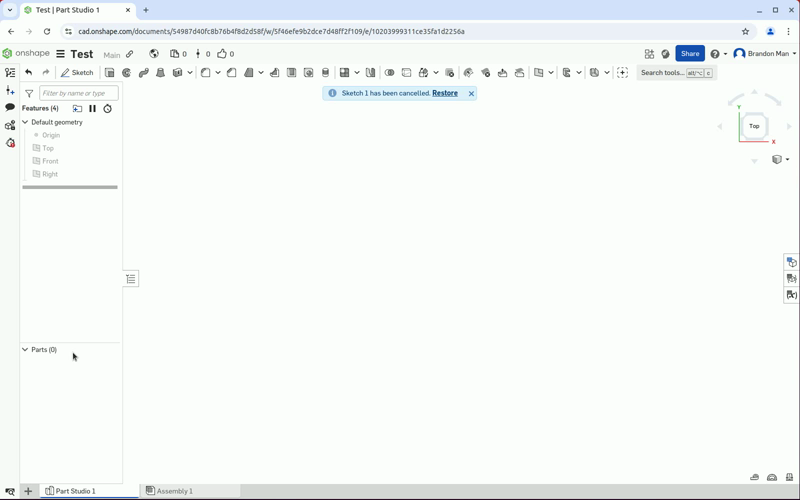
key(space)
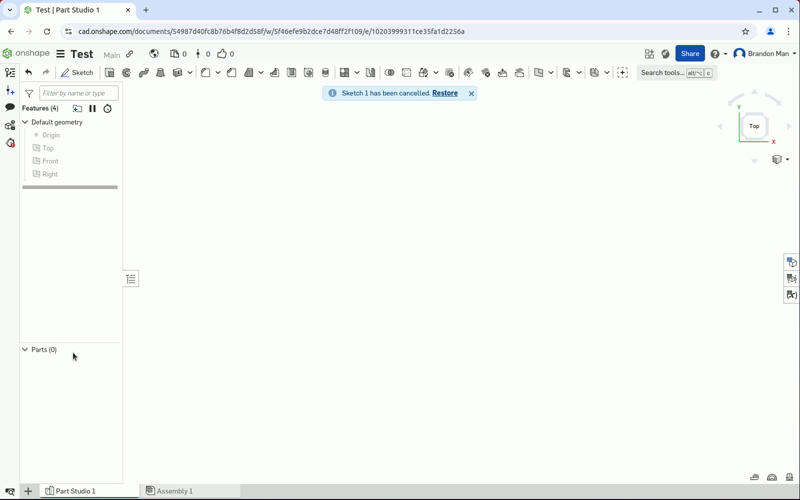
key_down(shift)
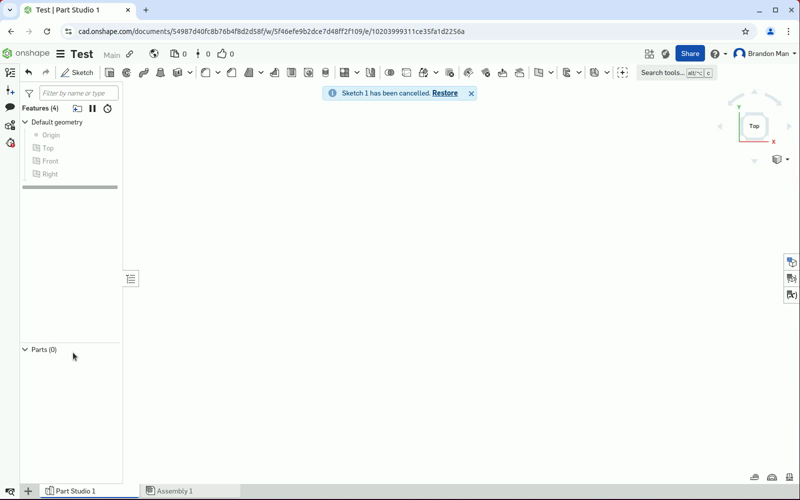
key(up)
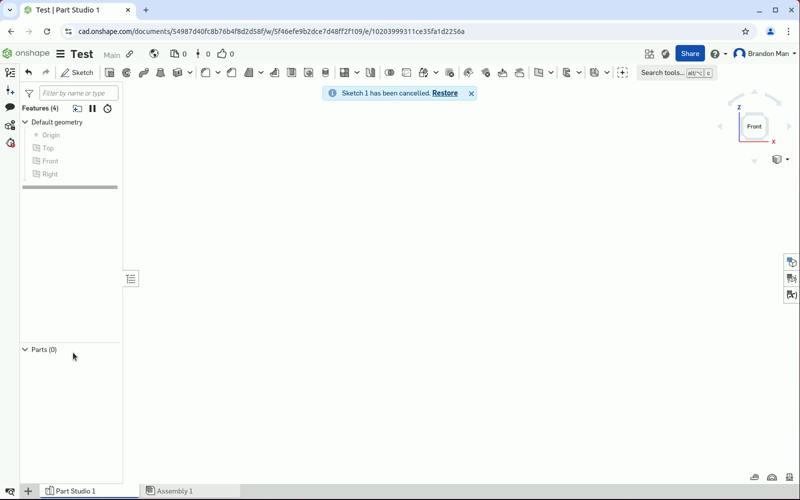
key_up(shift)
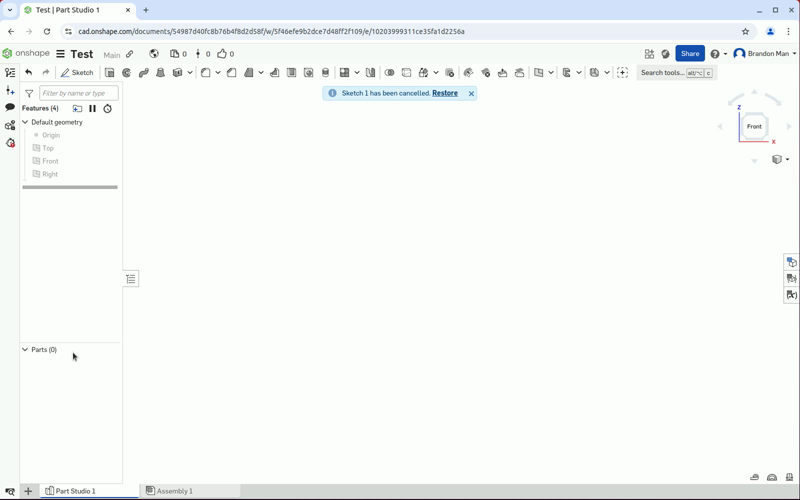
mouse_move(73, 352)
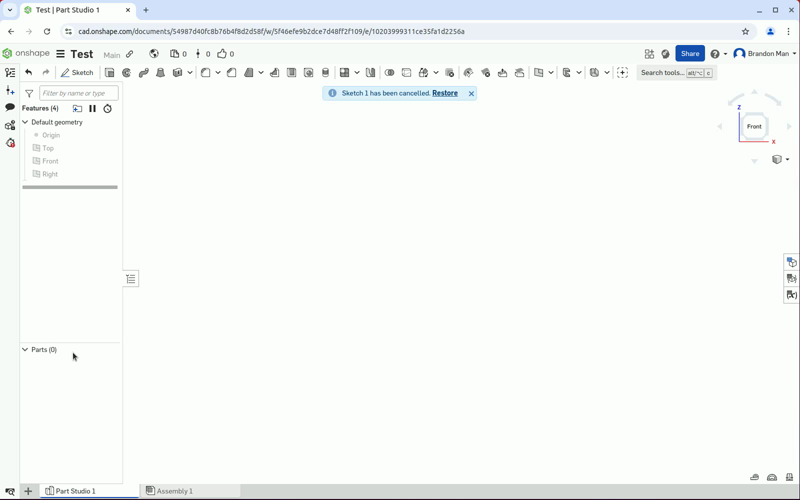
key(shift+y)
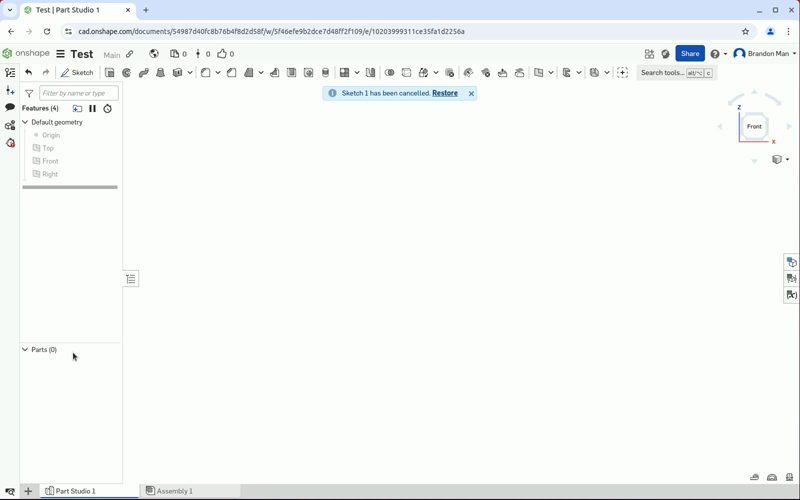
key(shift+s)
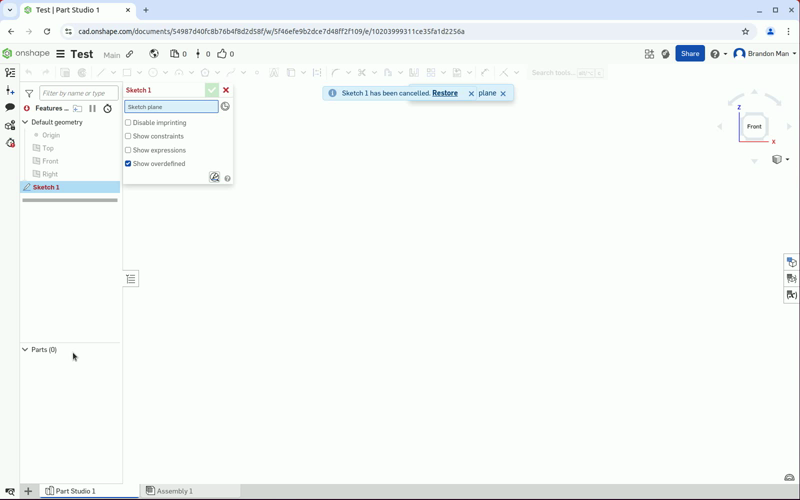
mouse_move(73, 163)
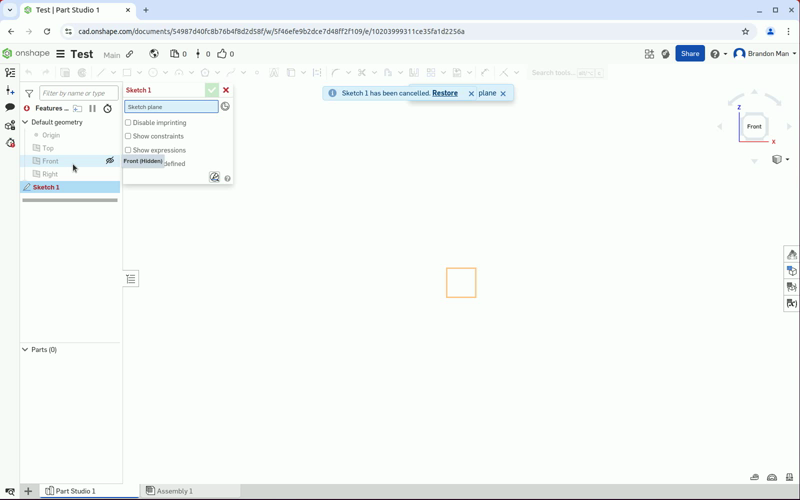
click(73, 163)
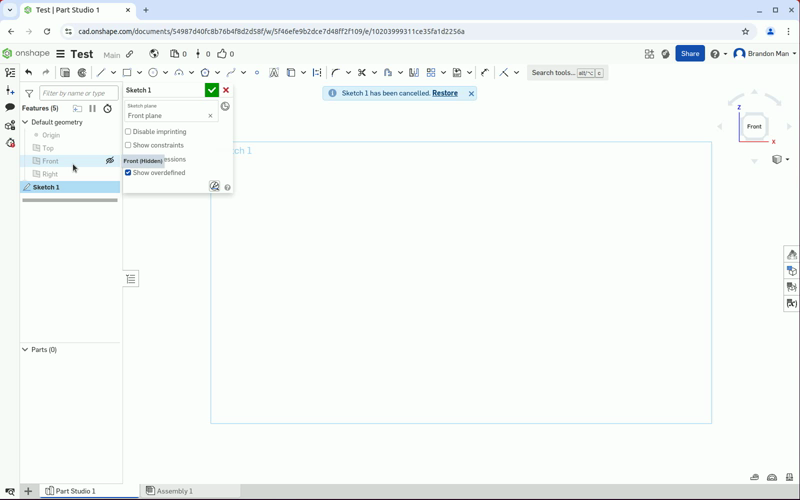
mouse_move(73, 352)
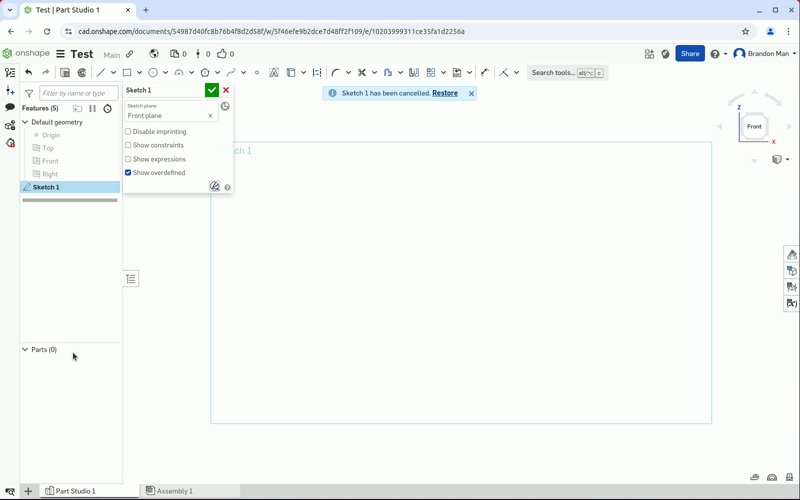
key(y)
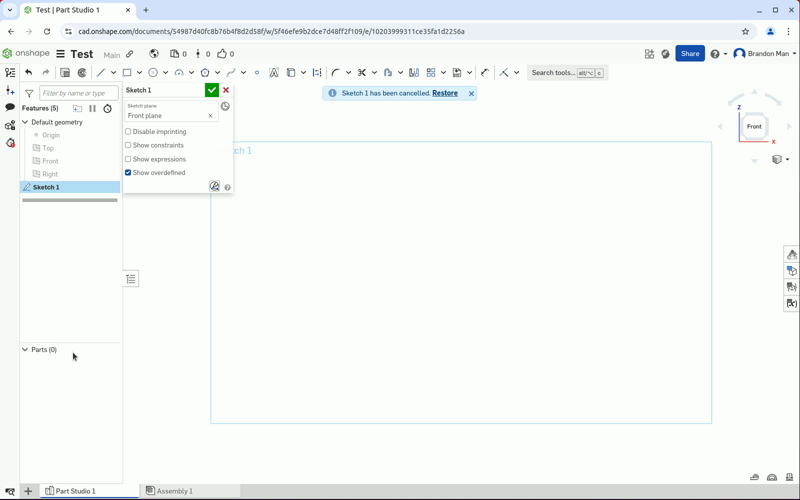
key(c)
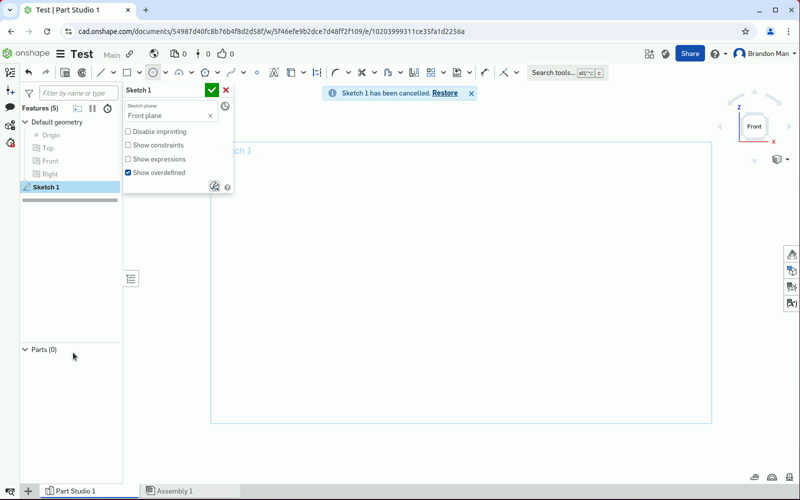
key_down(shift)
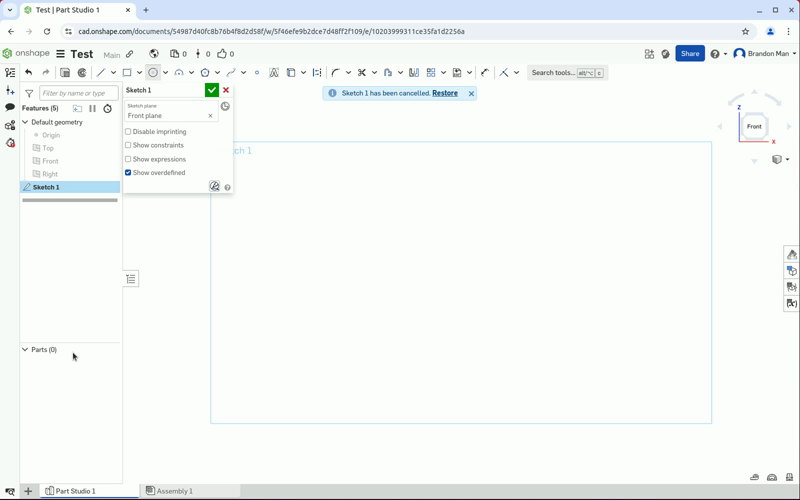
mouse_move(460, 186)
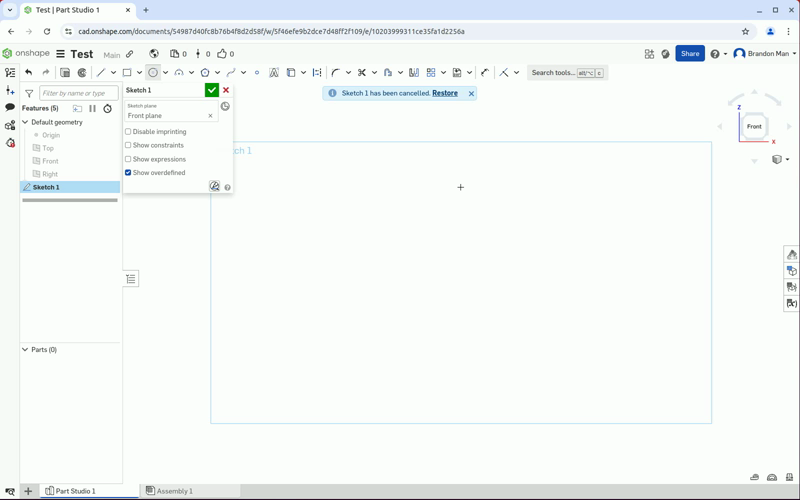
click(460, 186)
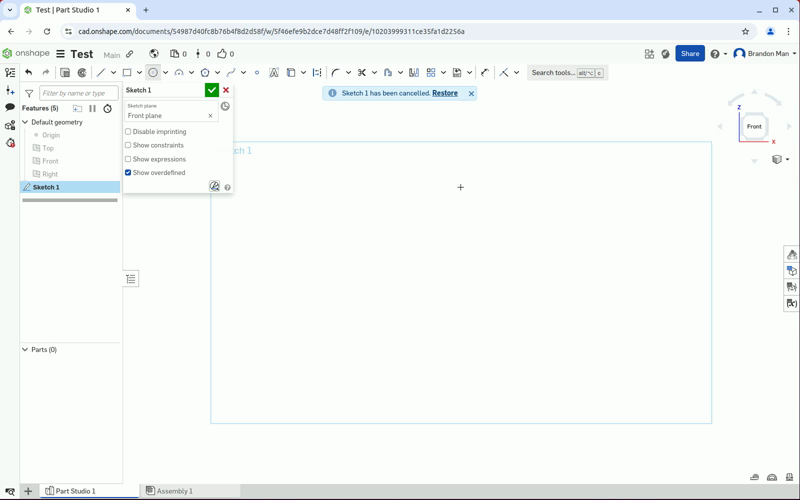
key_up(shift)
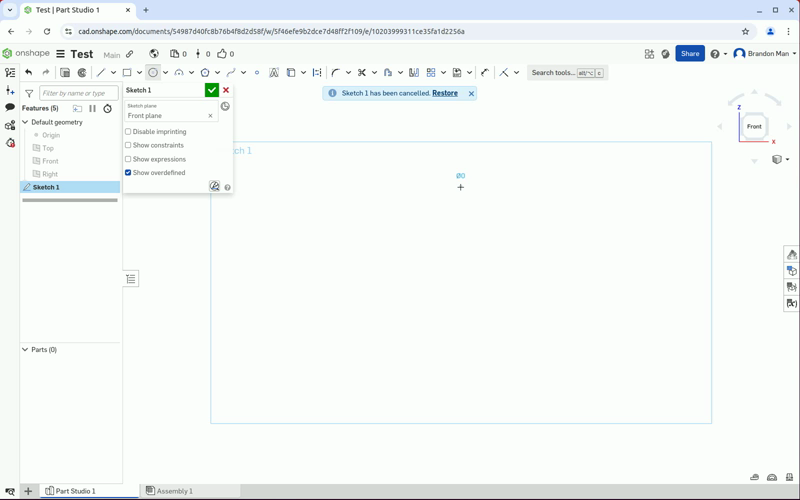
mouse_move(477, 186)
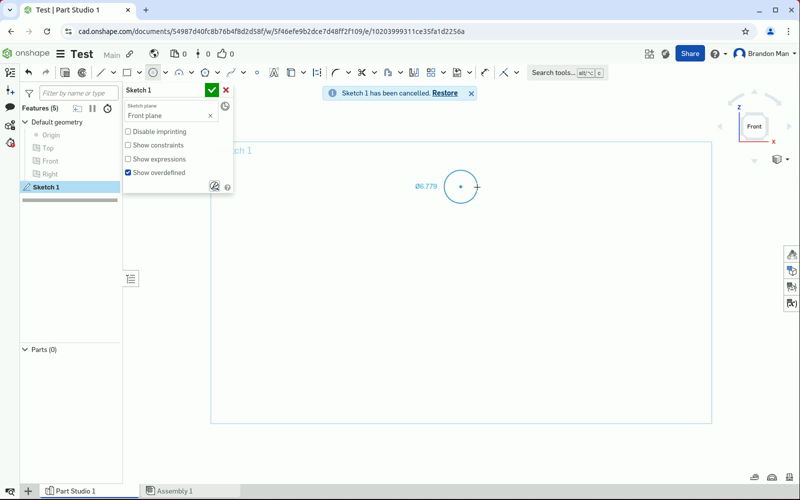
click(477, 186)
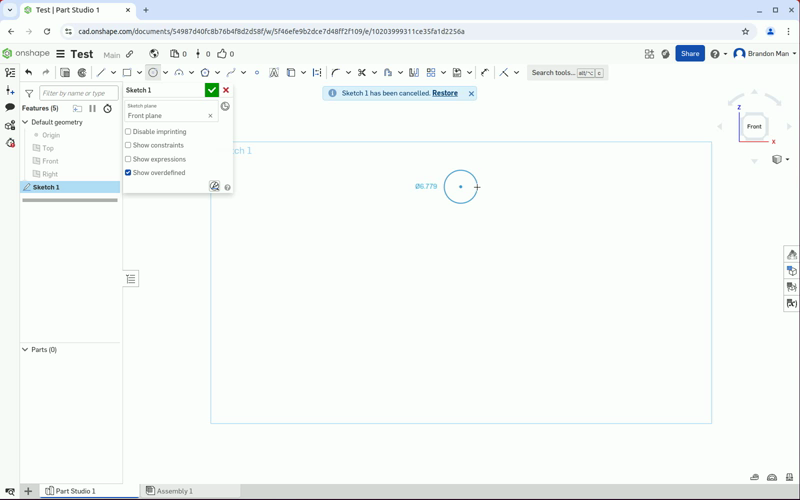
key(esc)
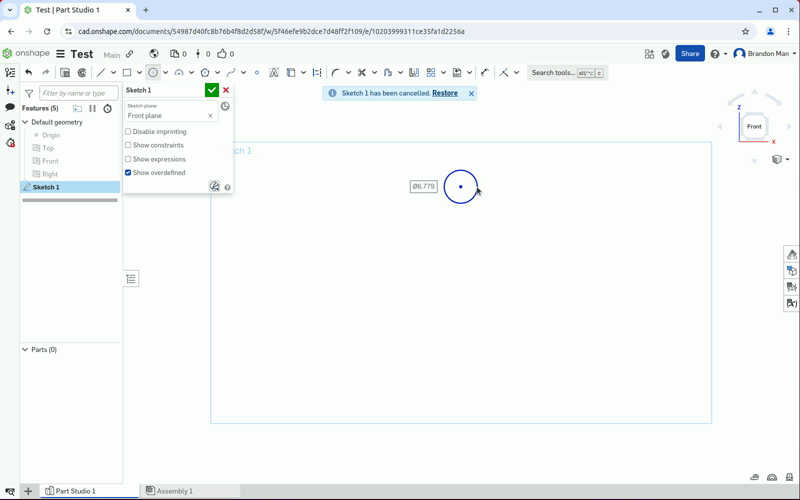
mouse_move(465, 188)
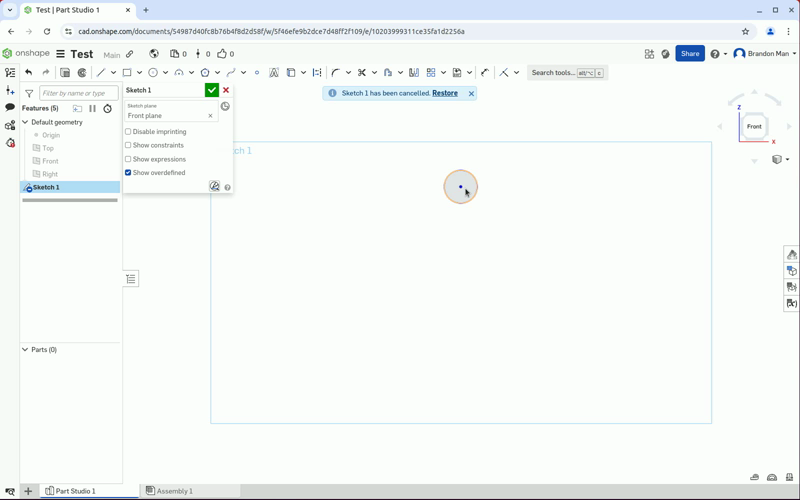
scroll(6)
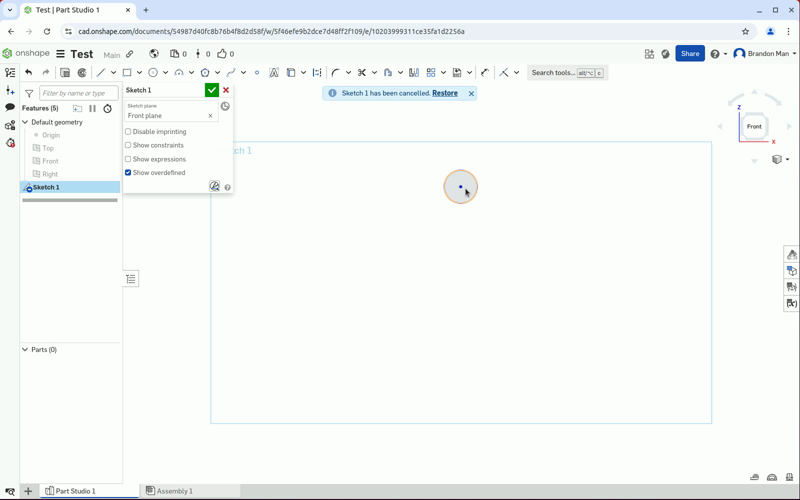
scroll(6)
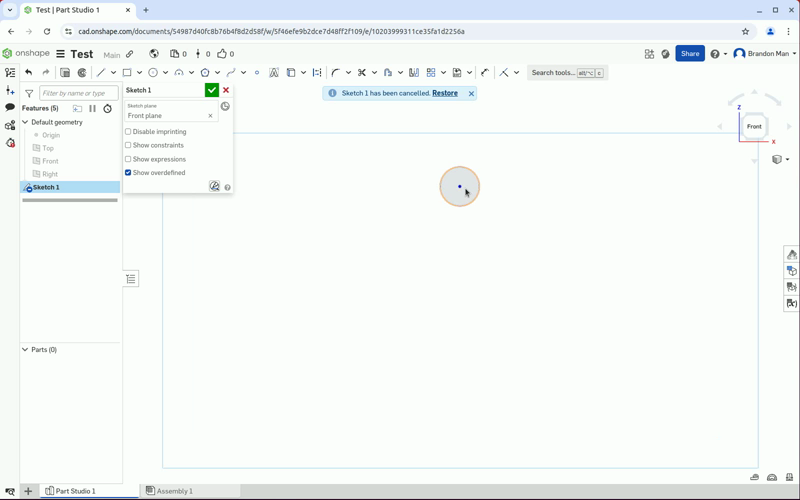
scroll(6)
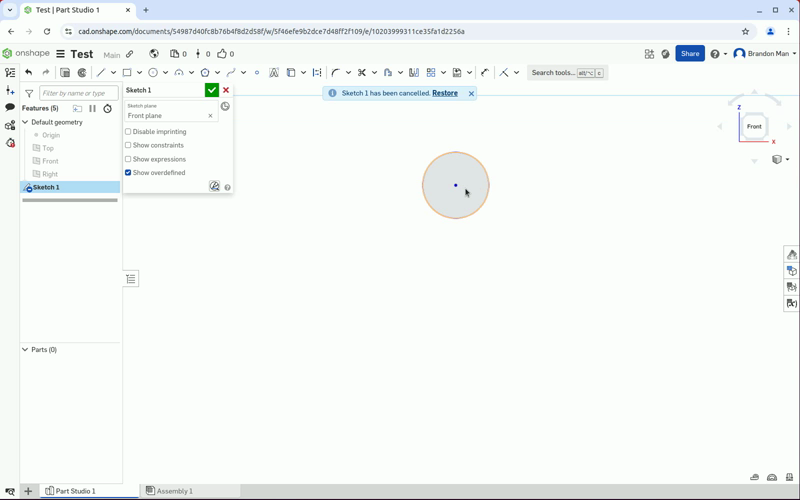
scroll(6)
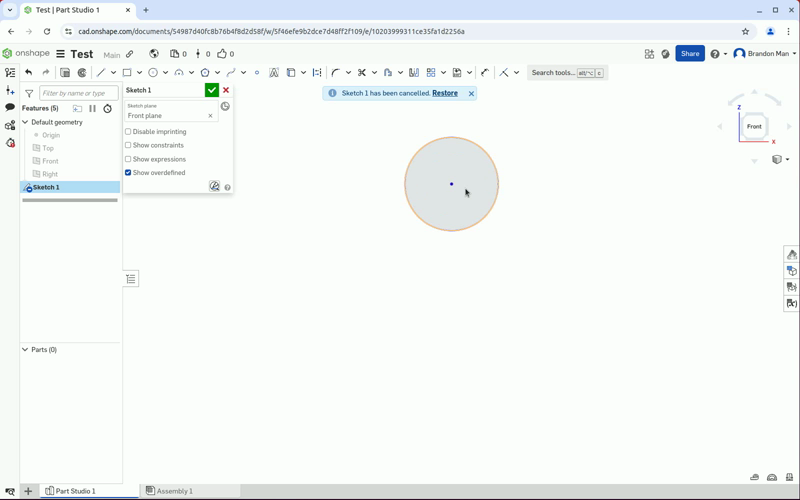
scroll(6)
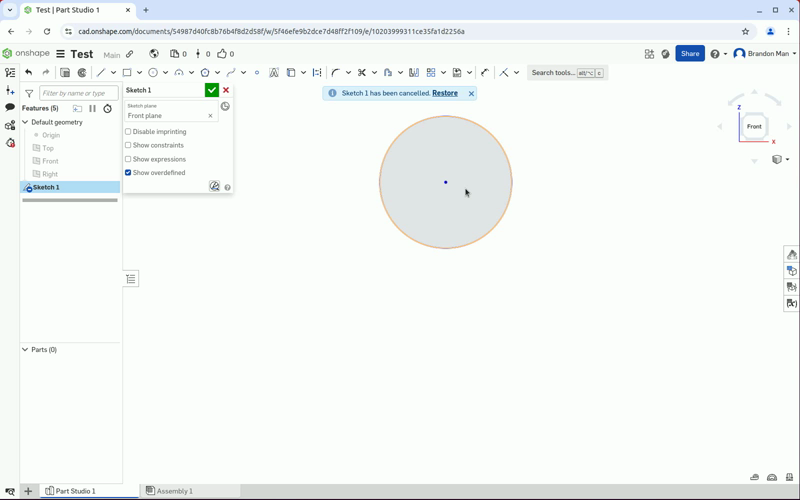
scroll(6)
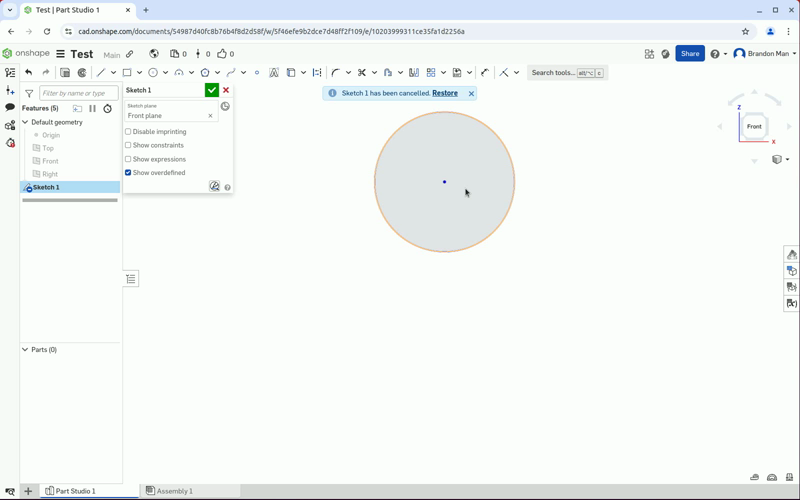
scroll(6)
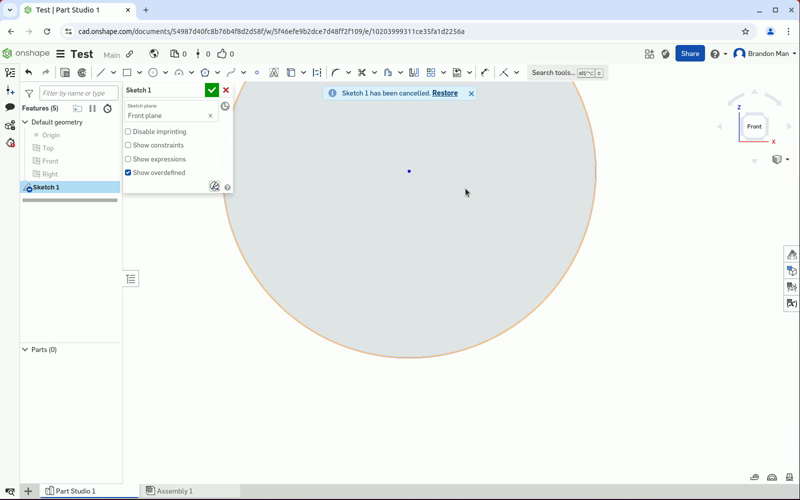
click(465, 188)
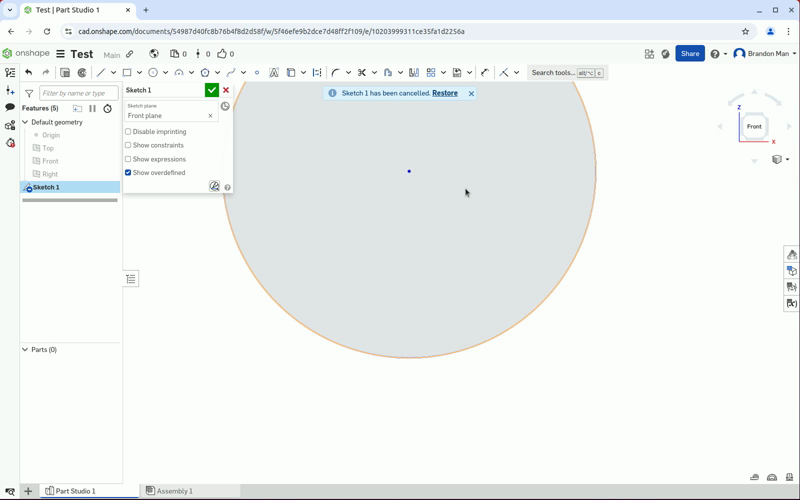
scroll(-6)
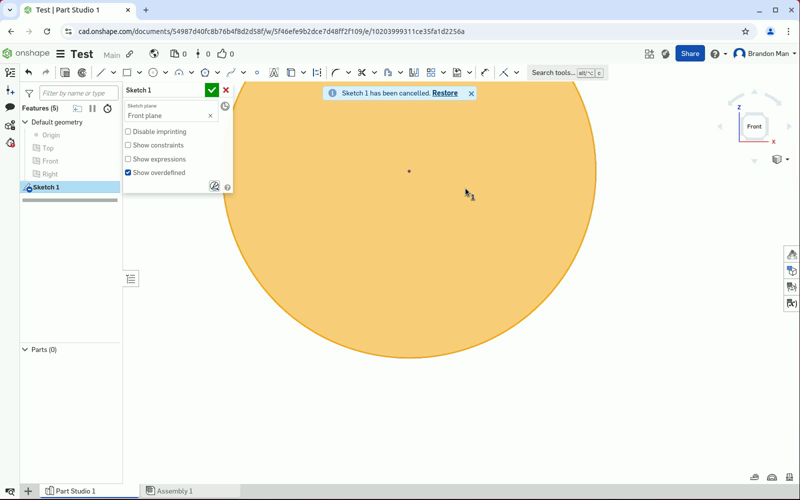
scroll(-6)
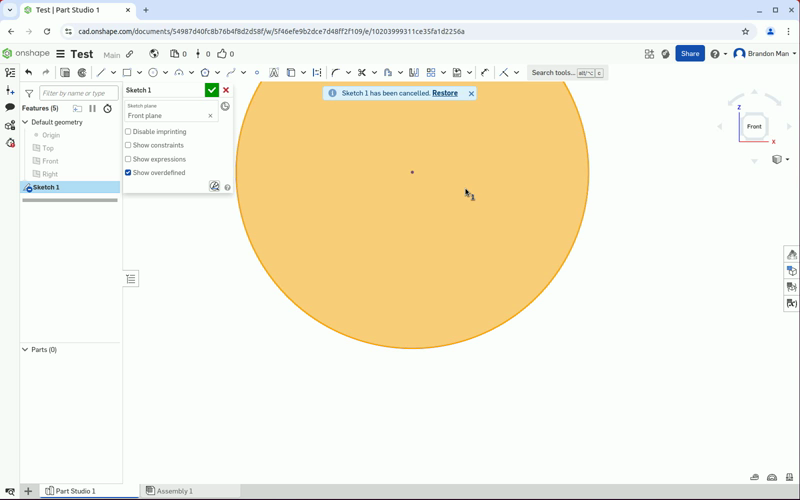
scroll(-6)
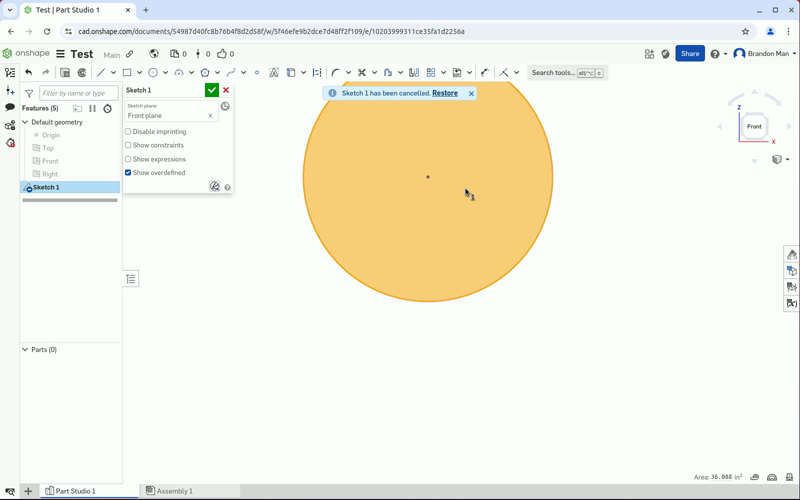
scroll(-6)
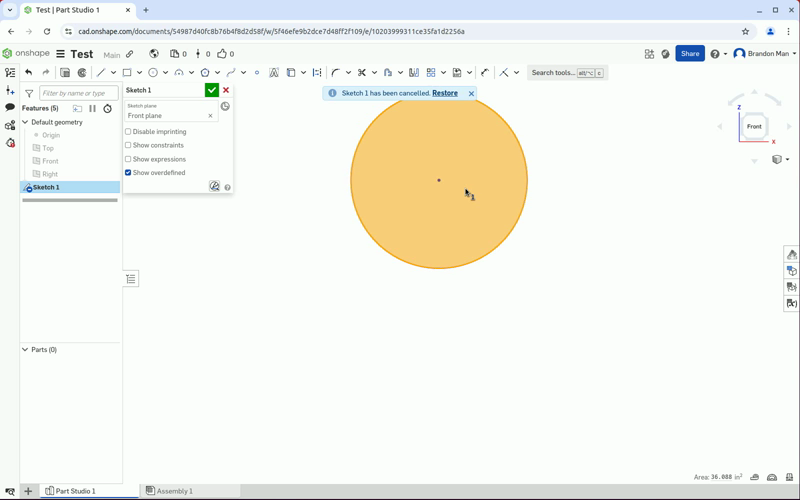
scroll(-6)
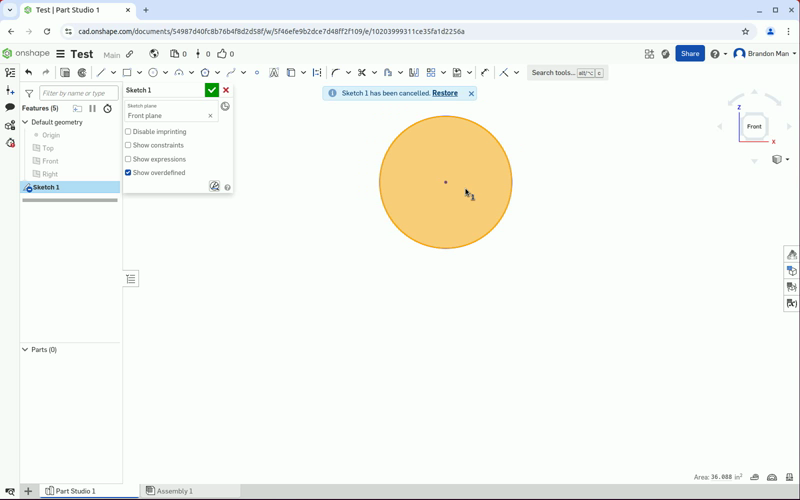
scroll(-6)
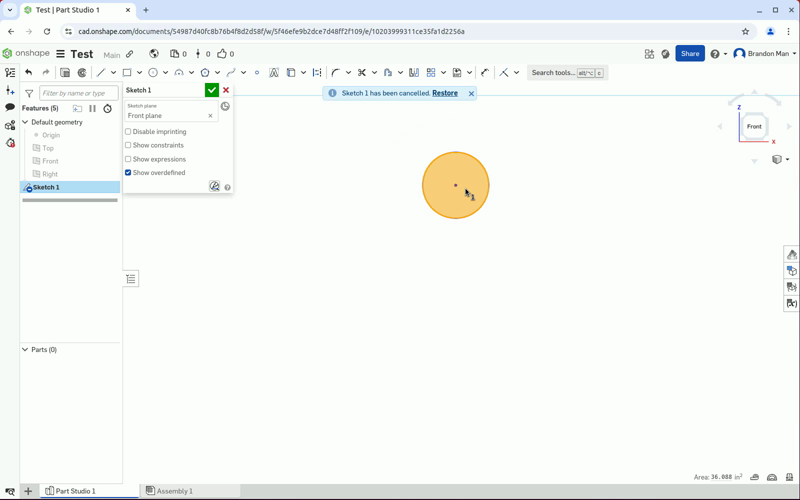
scroll(-6)
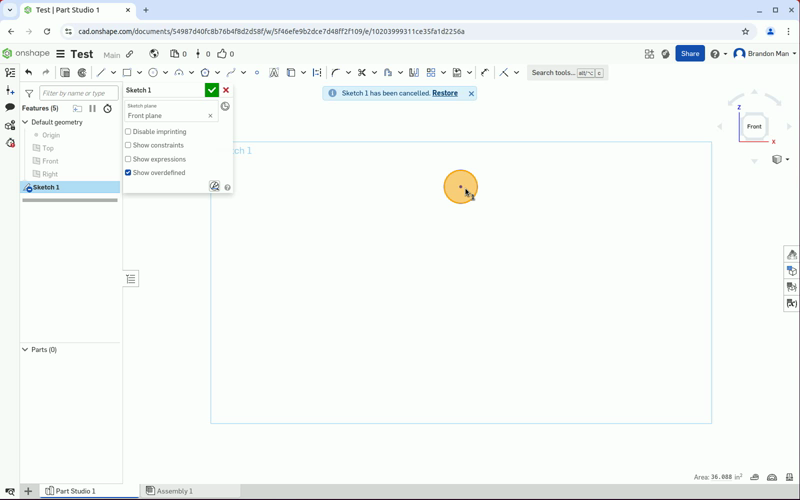
mouse_move(73, 352)
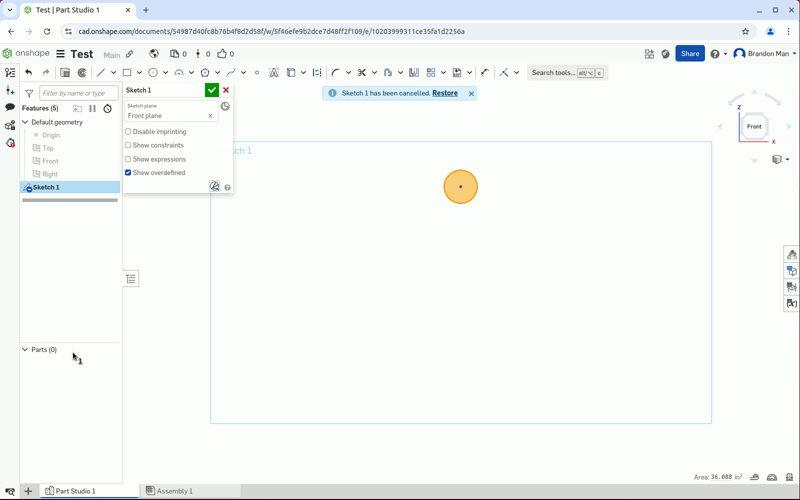
key(shift+y)
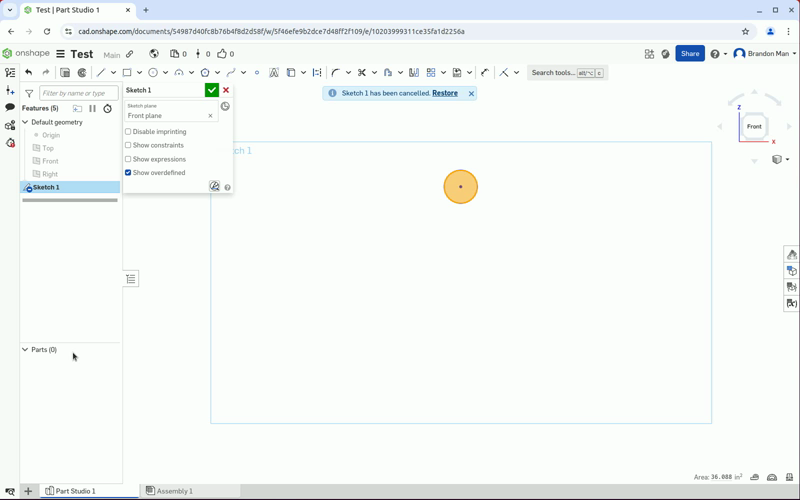
key(shift+e)
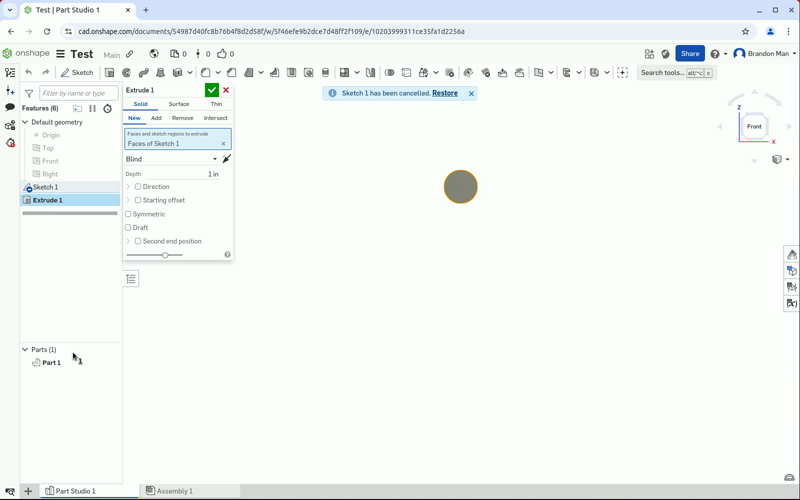
mouse_move(143, 106)
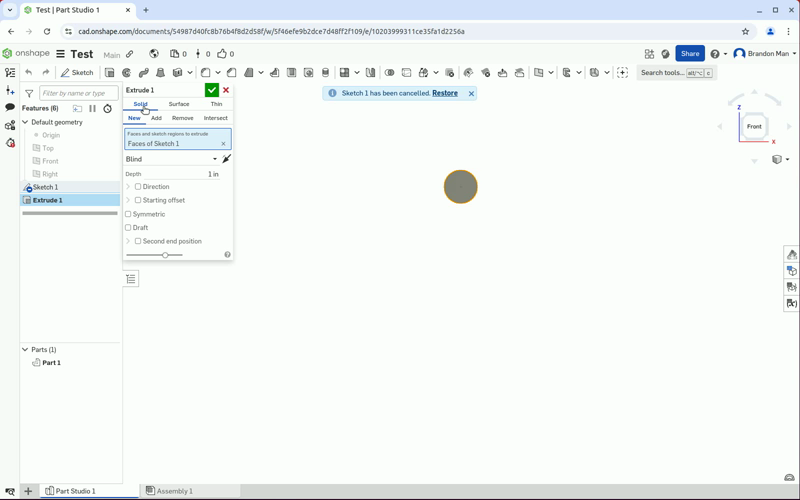
click(143, 106)
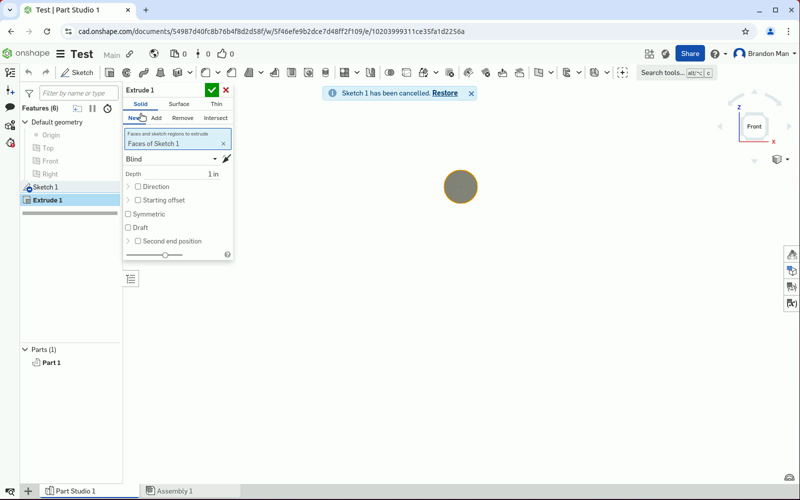
mouse_move(137, 120)
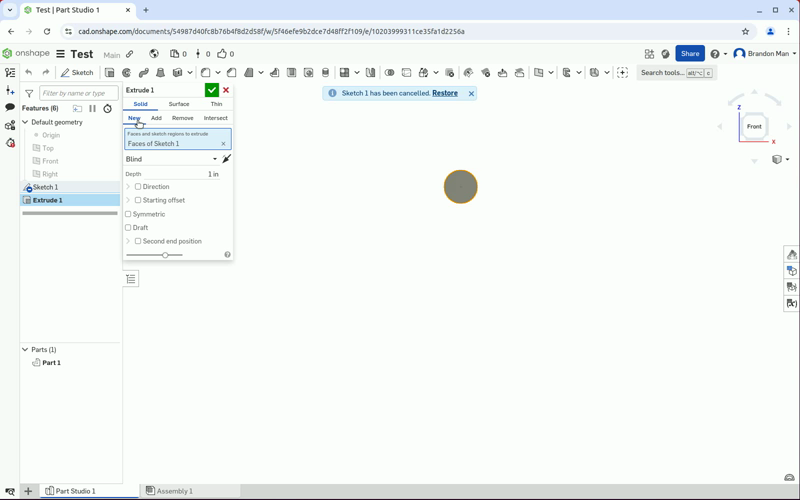
click(137, 120)
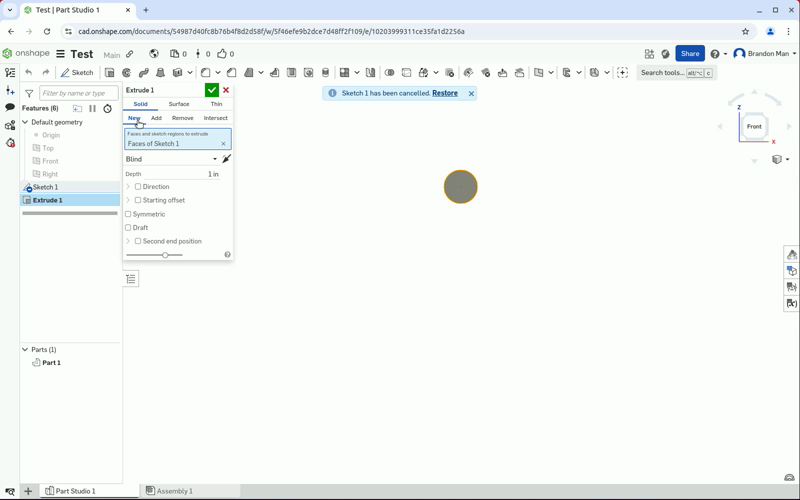
key(tab, 4)
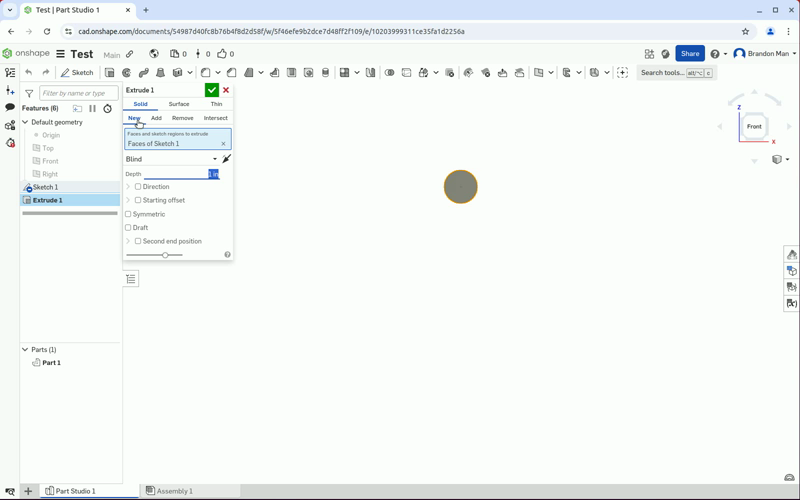
text(1.685)
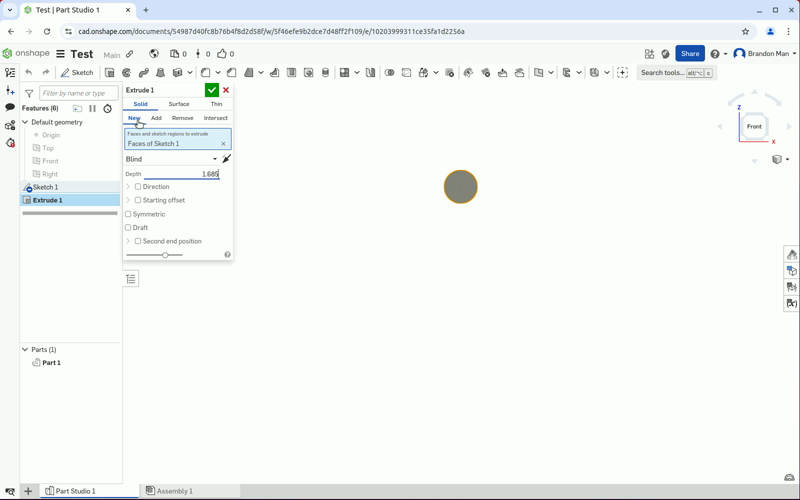
key(enter)
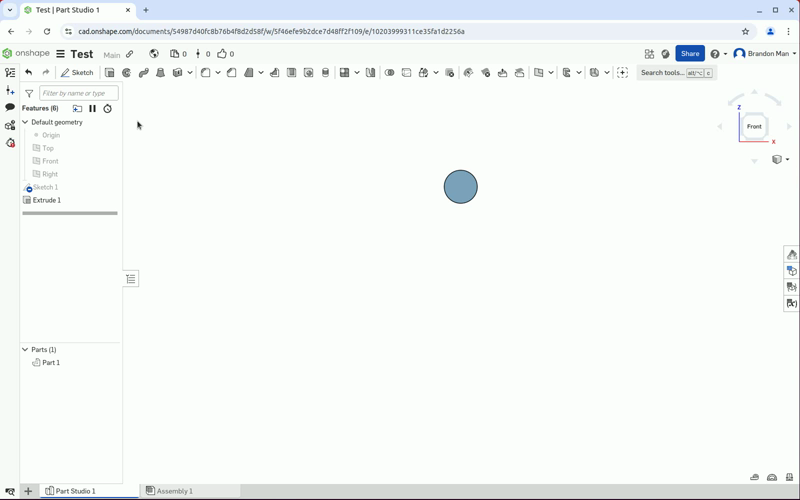
key(shift+h)
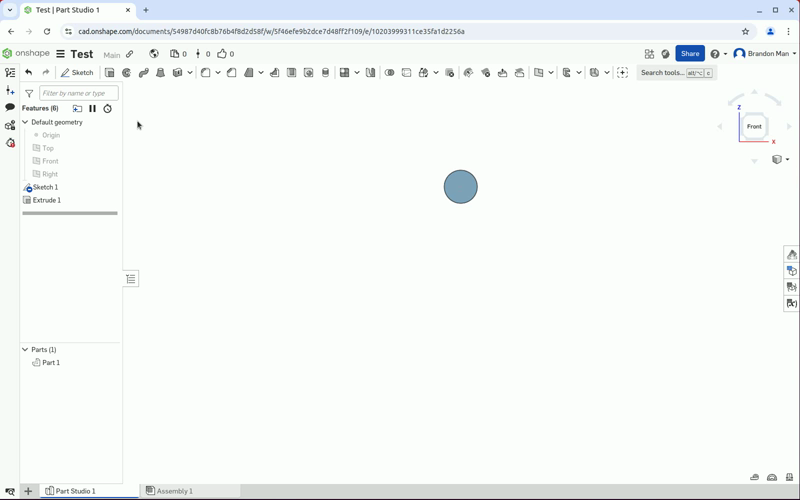
key(shift+h)
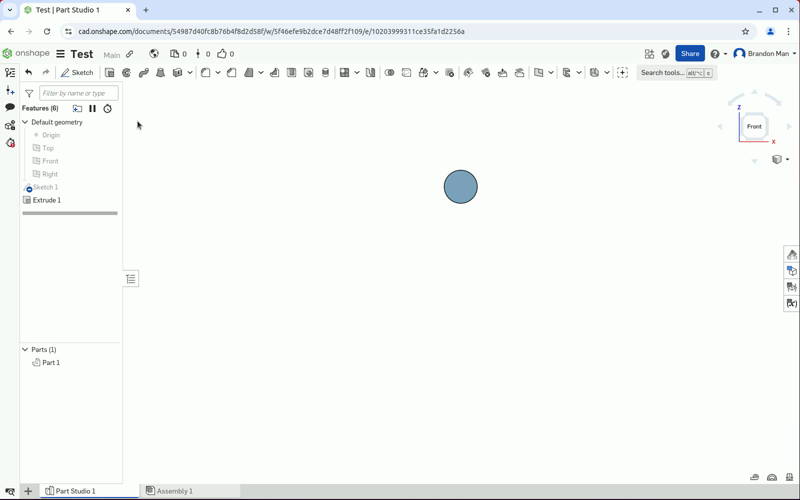
mouse_move(73, 189)
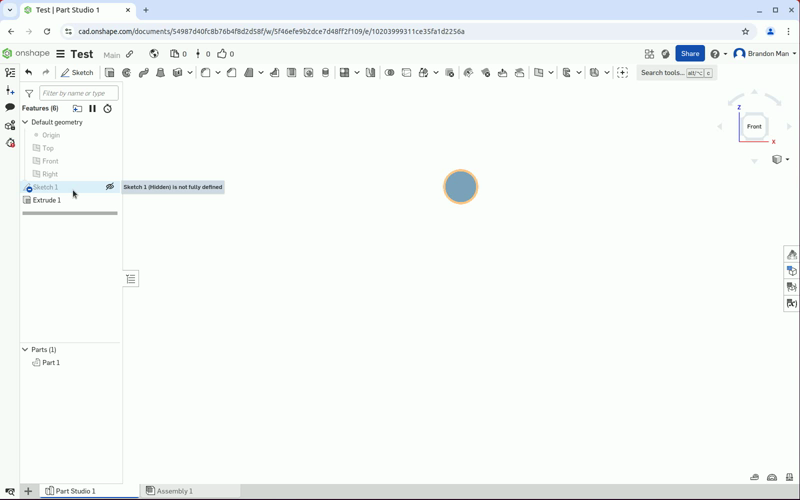
click(73, 189)
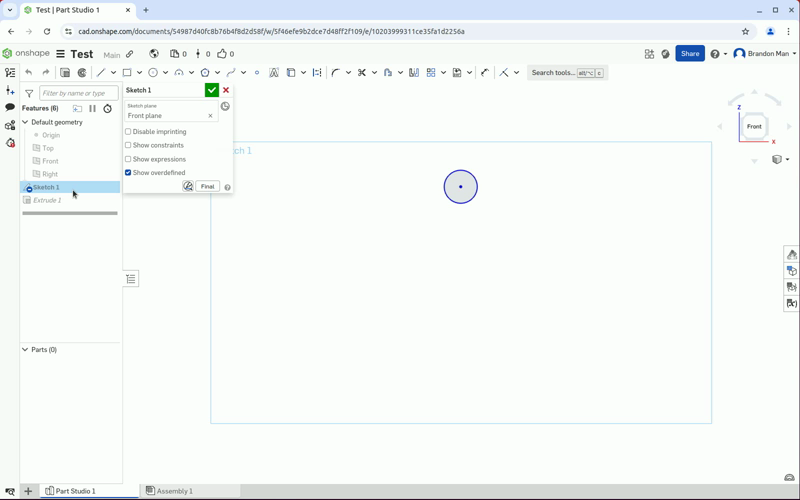
mouse_move(229, 92)
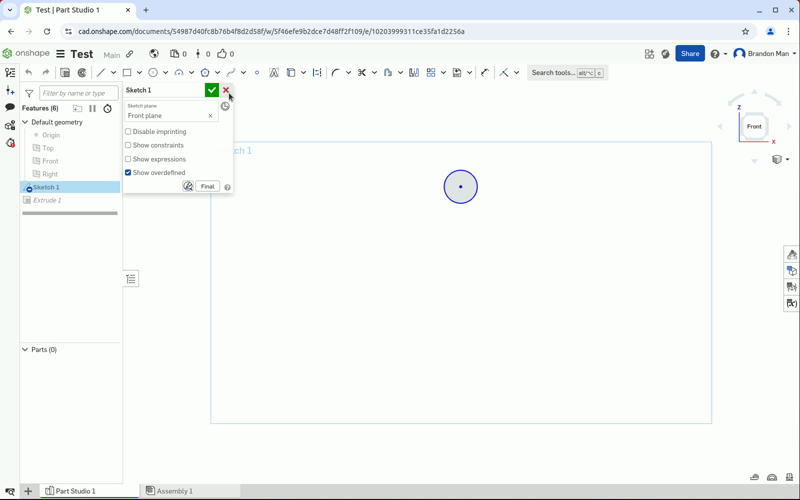
click(229, 92)
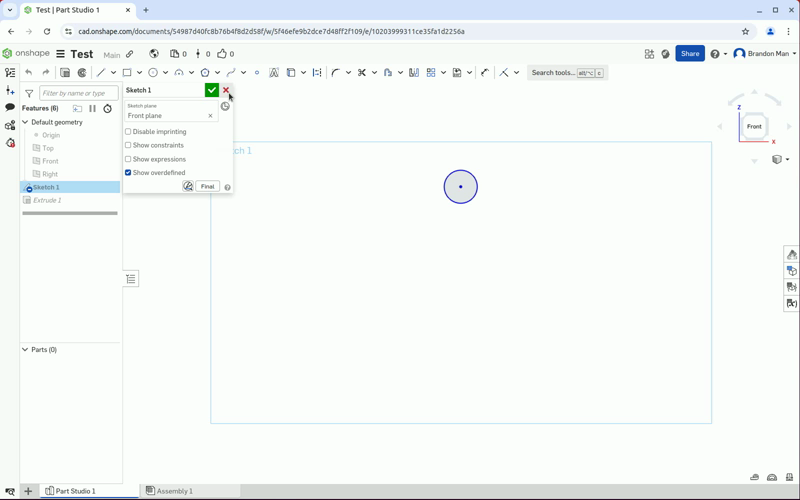
key(shift+s)
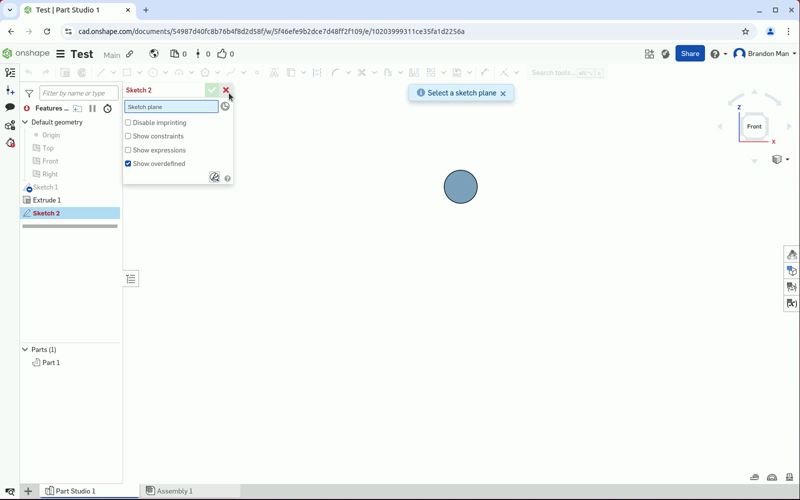
mouse_move(73, 163)
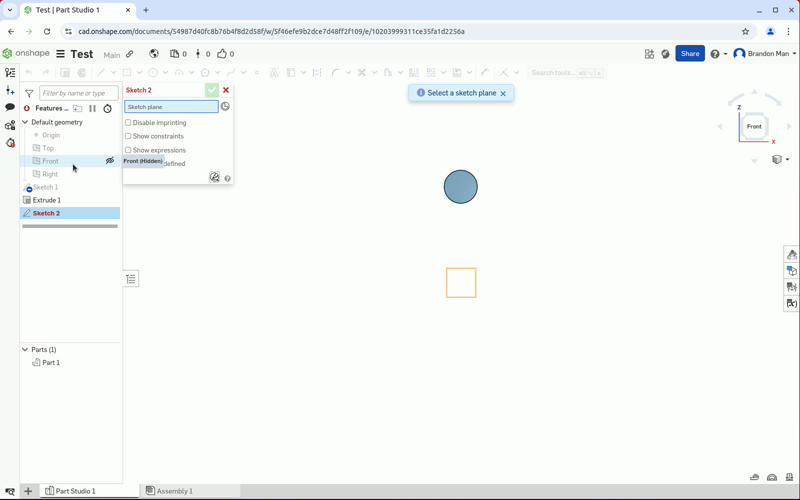
click(73, 163)
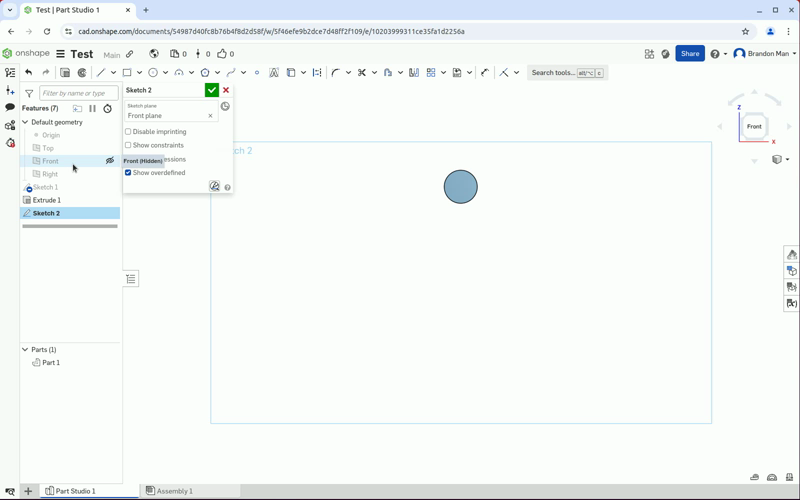
mouse_move(73, 352)
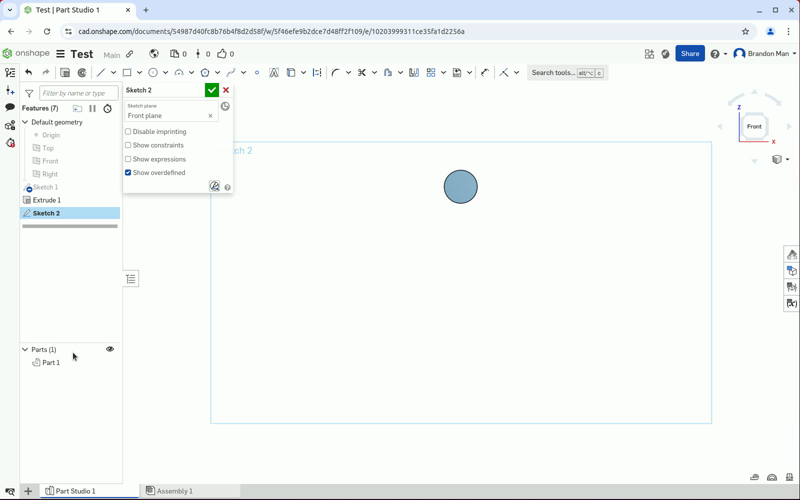
key(y)
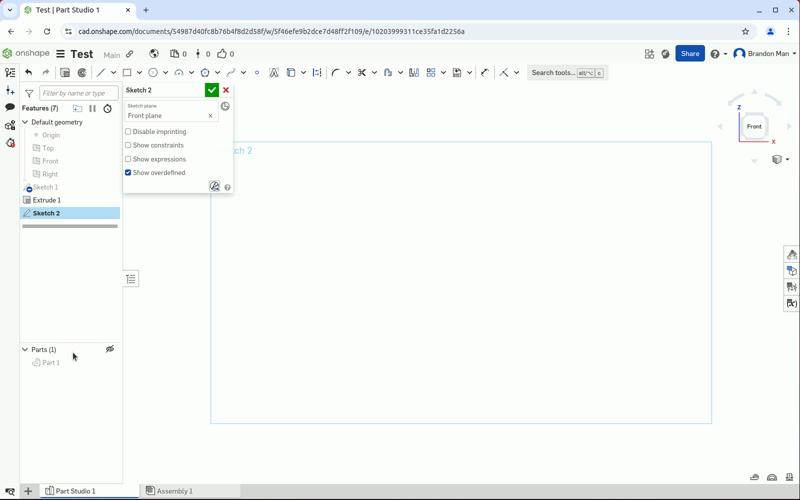
key(a)
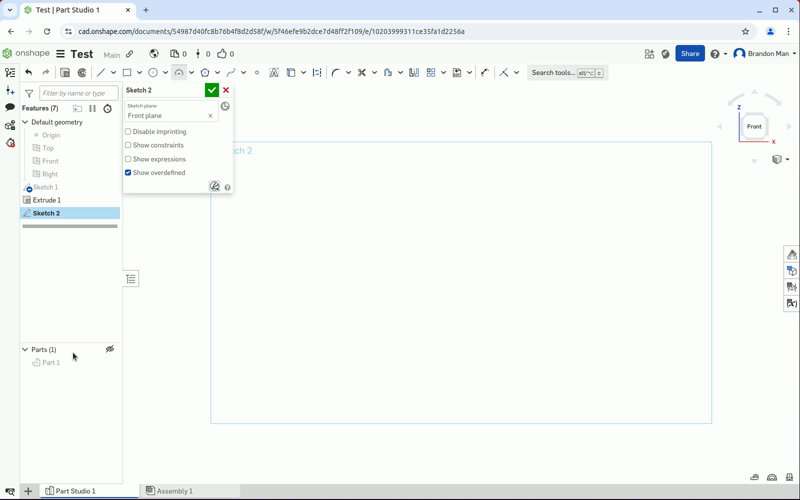
key_down(shift)
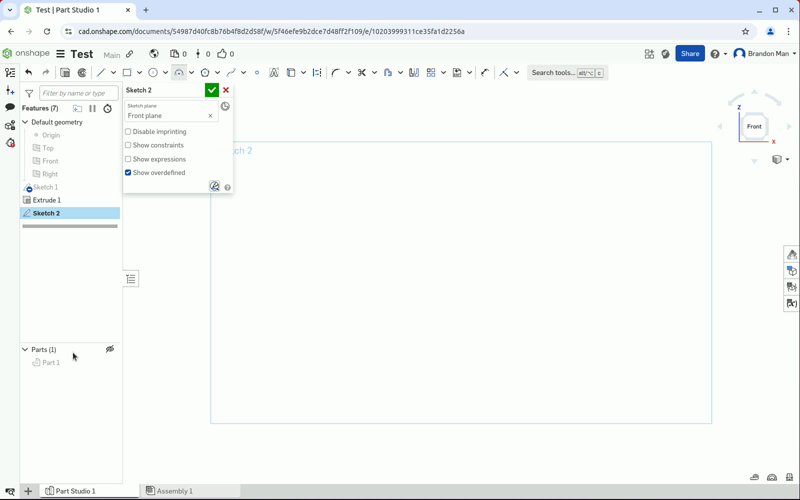
mouse_move(444, 282)
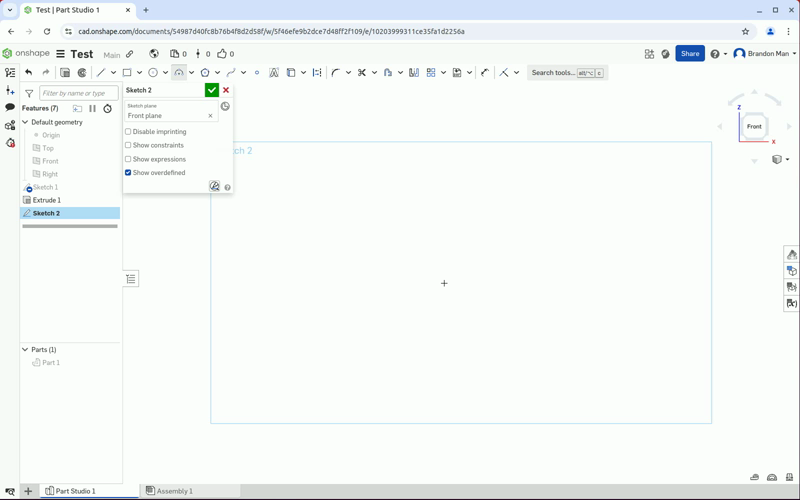
click(444, 282)
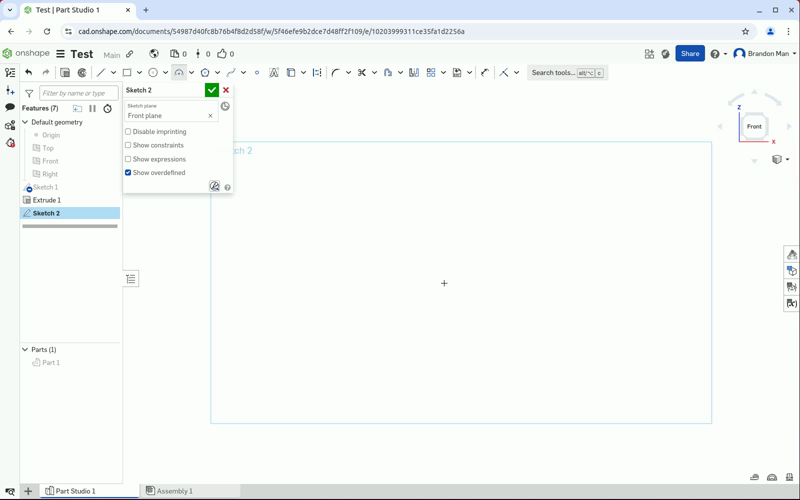
key_up(shift)
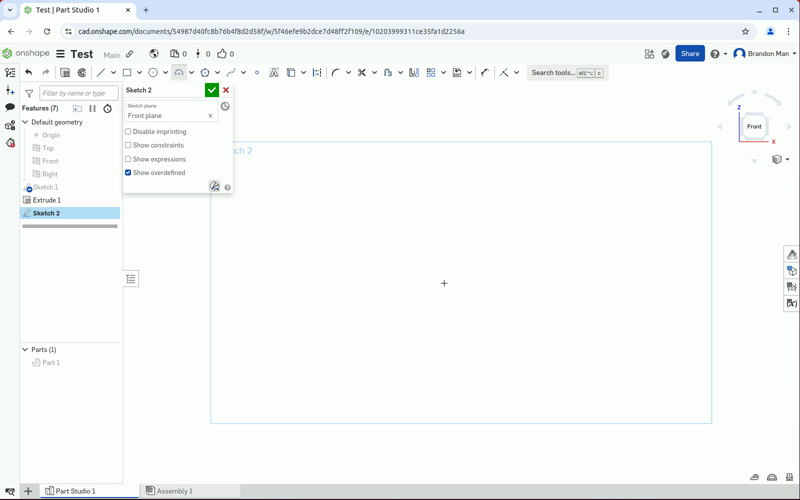
key_down(shift)
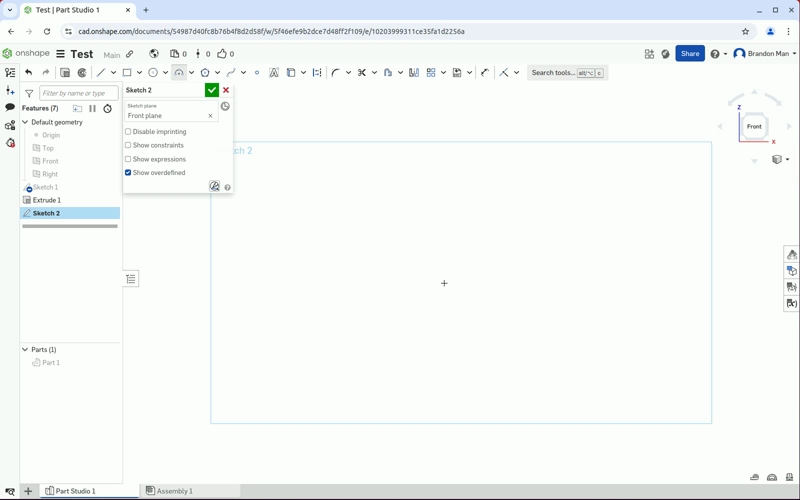
mouse_move(477, 282)
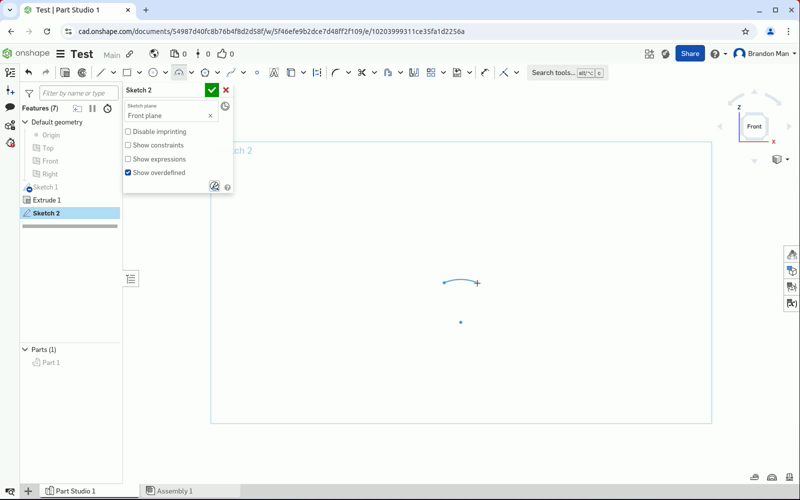
click(477, 282)
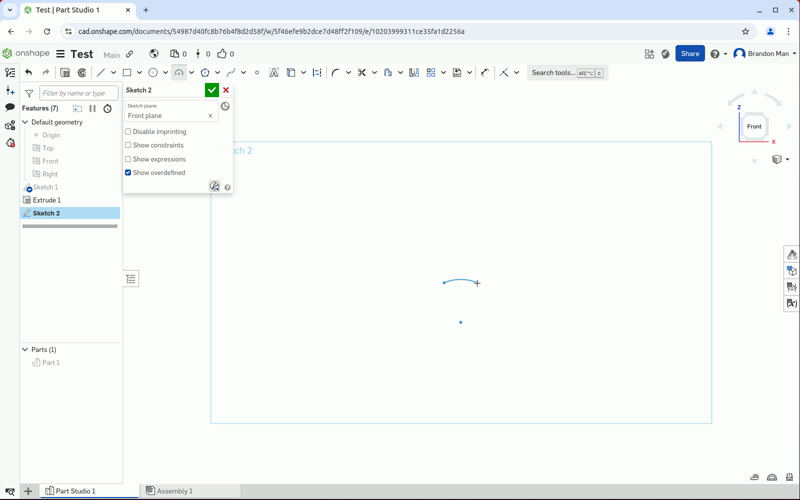
mouse_move(460, 266)
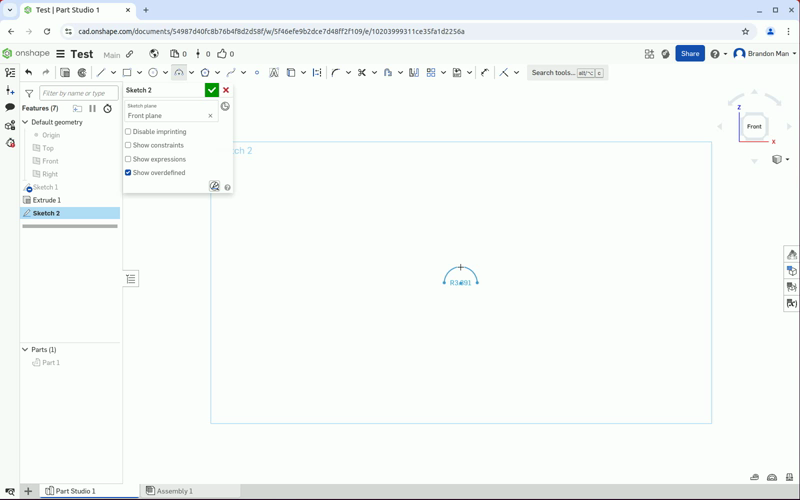
click(460, 266)
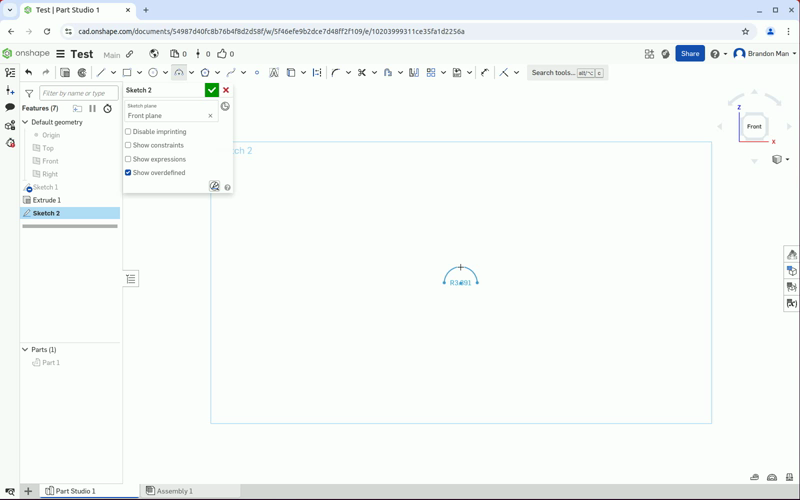
key_up(shift)
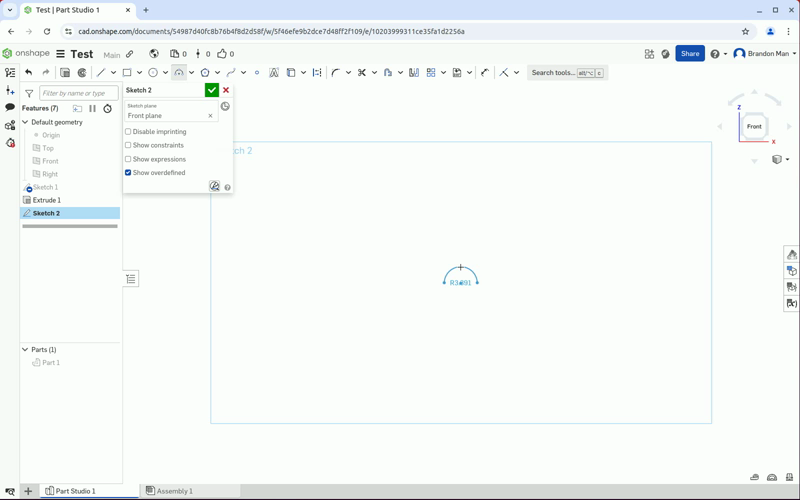
key(esc)
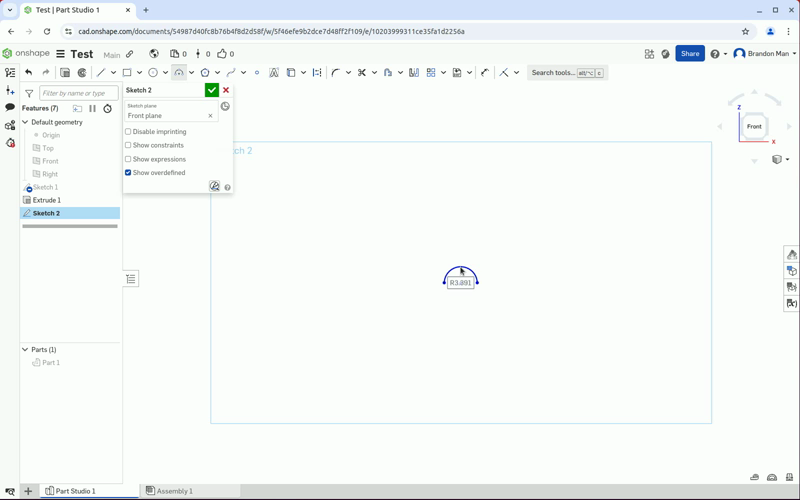
key(l)
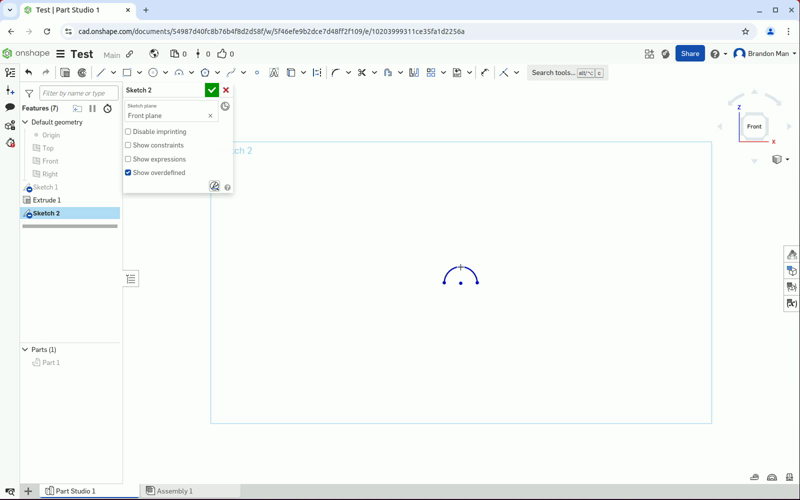
mouse_move(477, 282)
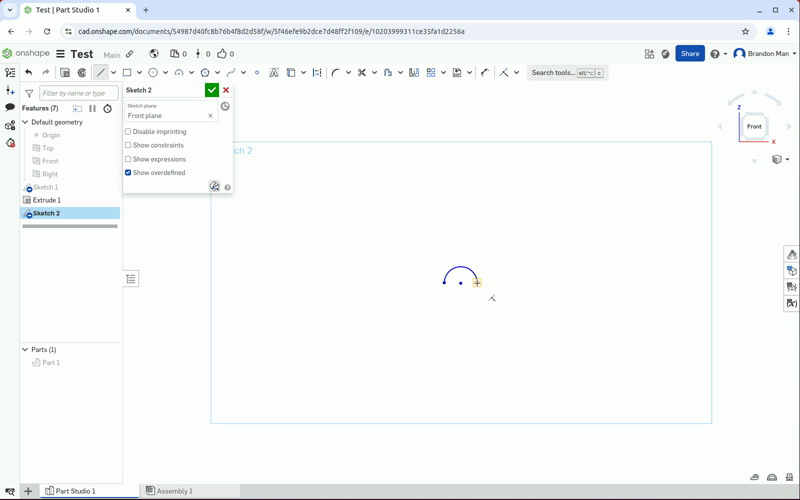
click(477, 282)
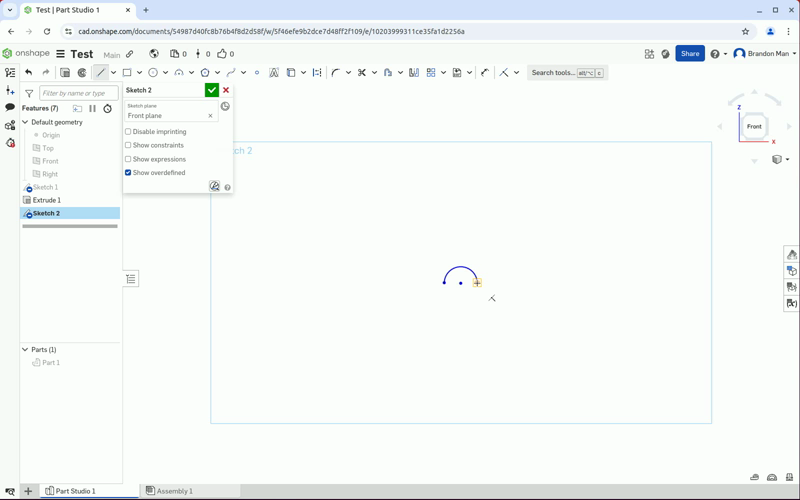
key_down(shift)
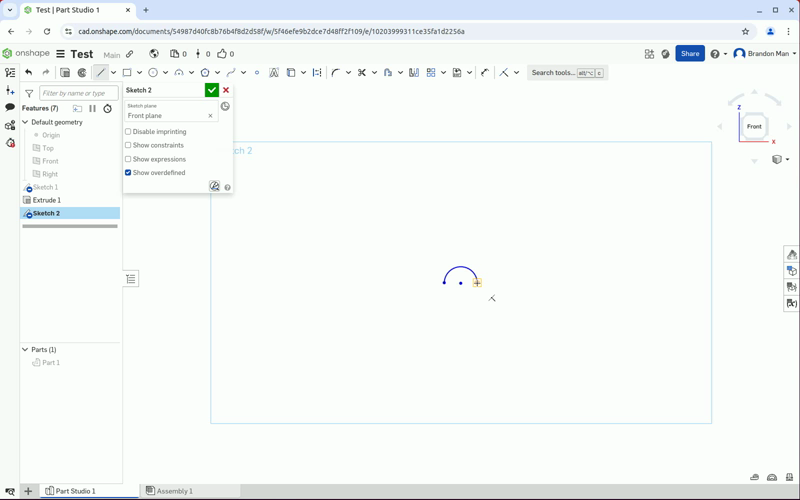
mouse_move(477, 186)
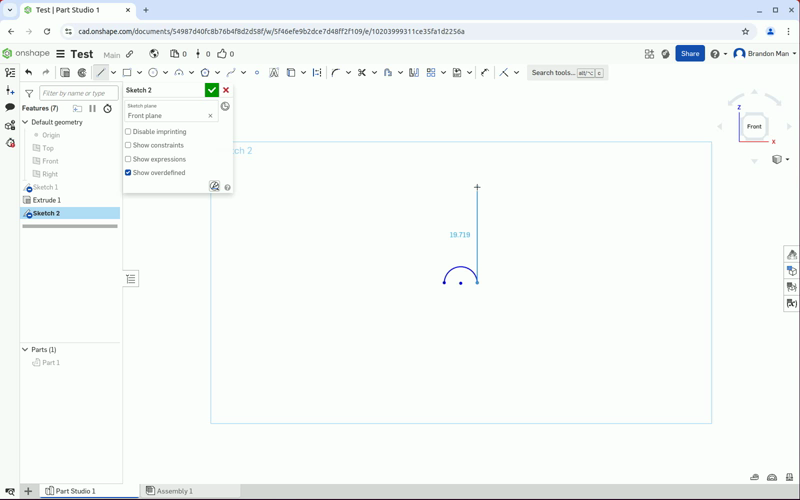
click(477, 186)
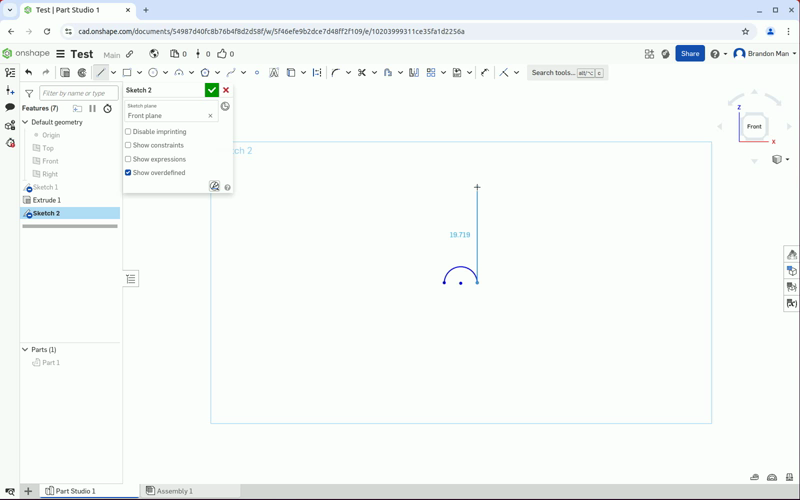
key_up(shift)
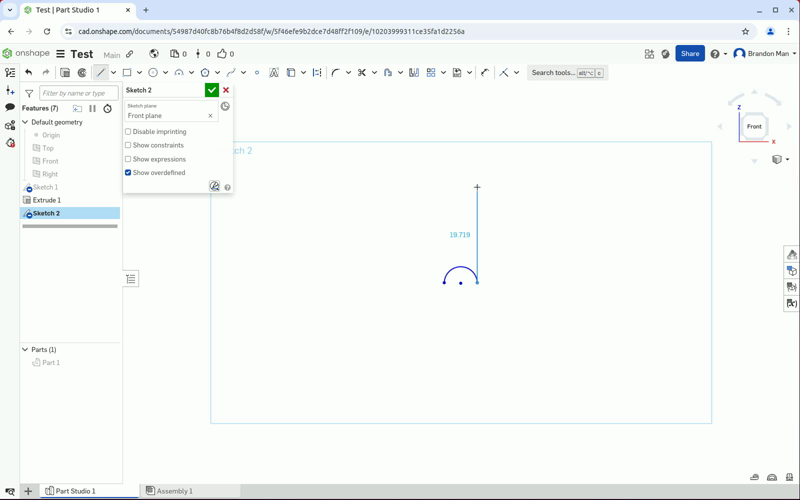
key(esc)
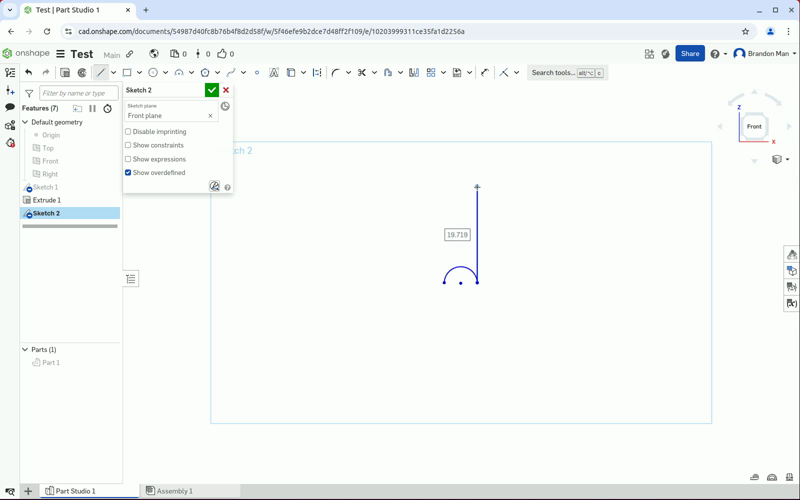
key(a)
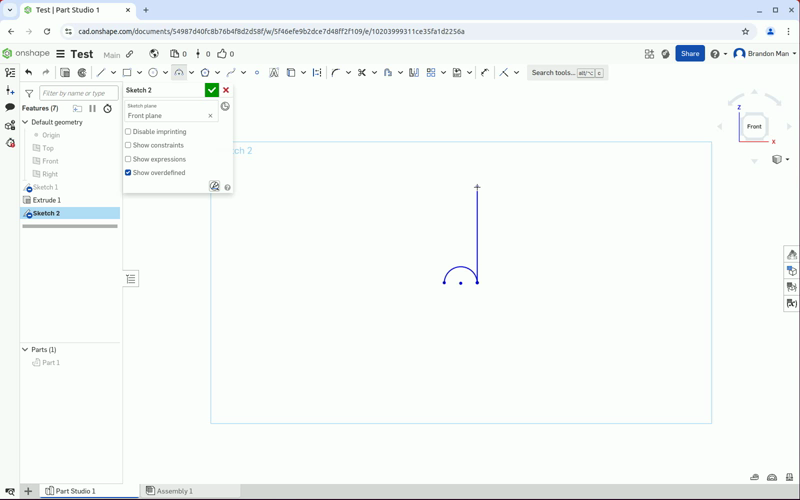
mouse_move(477, 186)
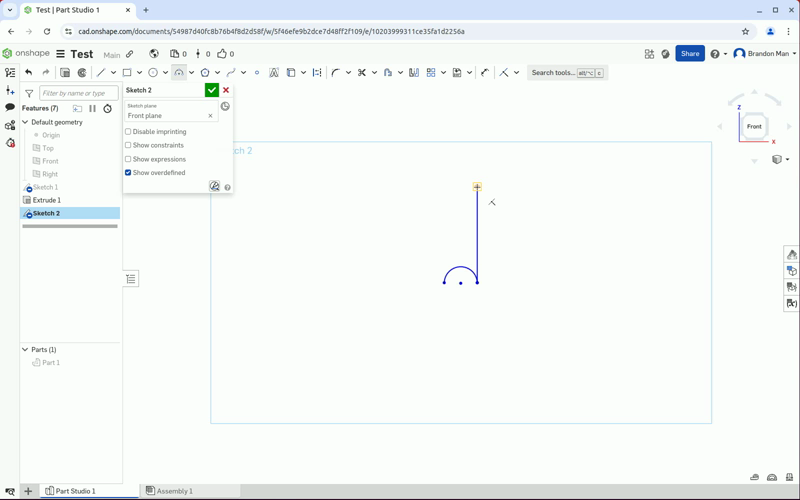
click(477, 186)
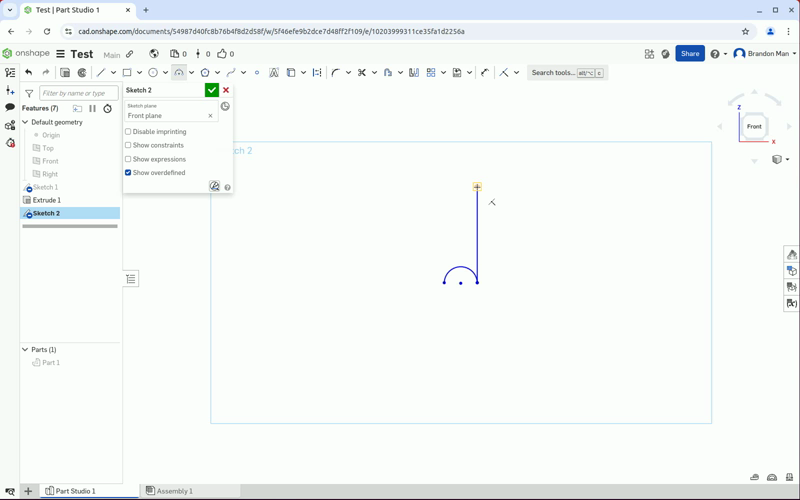
key_down(shift)
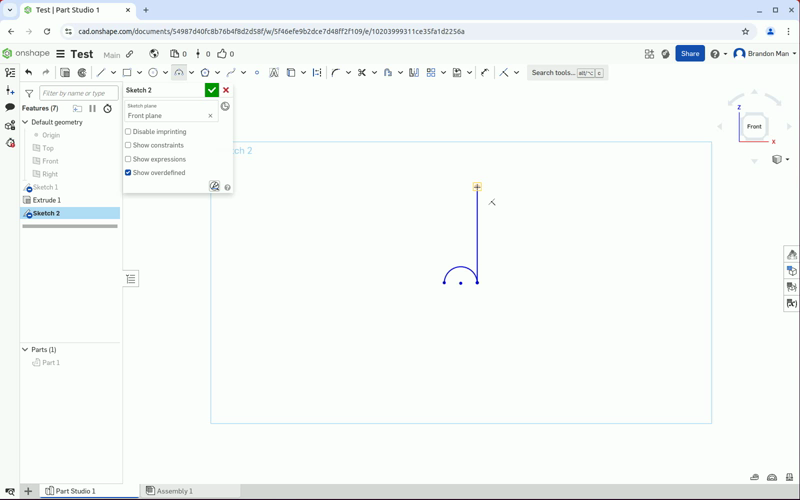
mouse_move(444, 186)
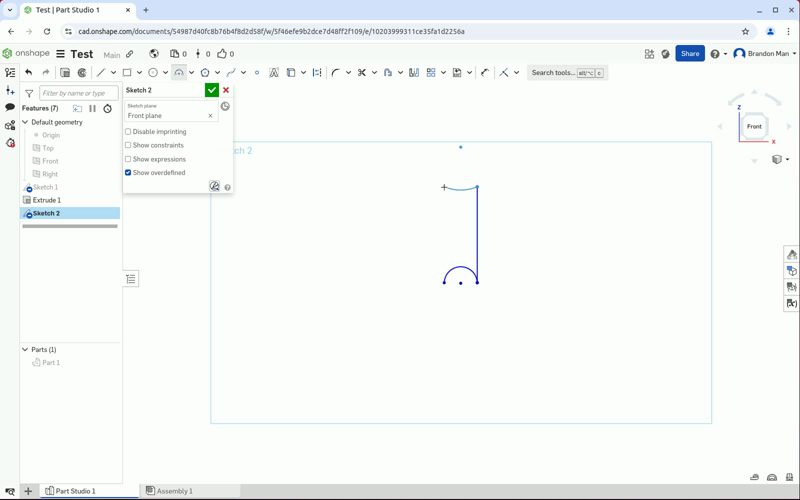
click(444, 186)
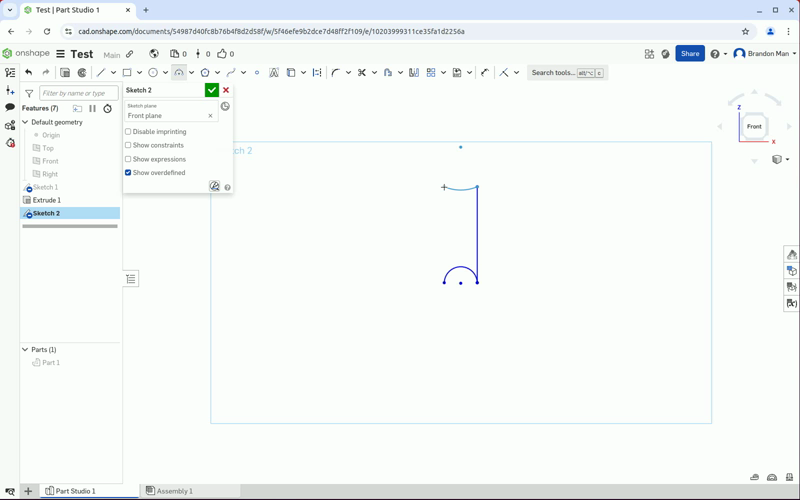
mouse_move(460, 202)
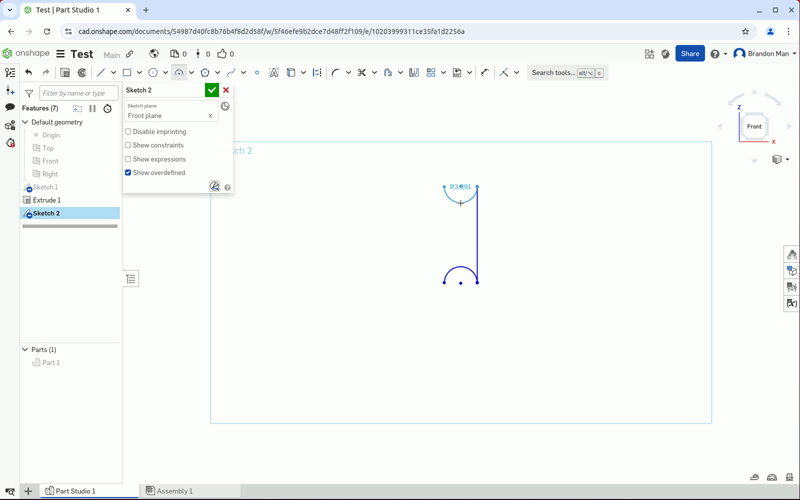
click(460, 202)
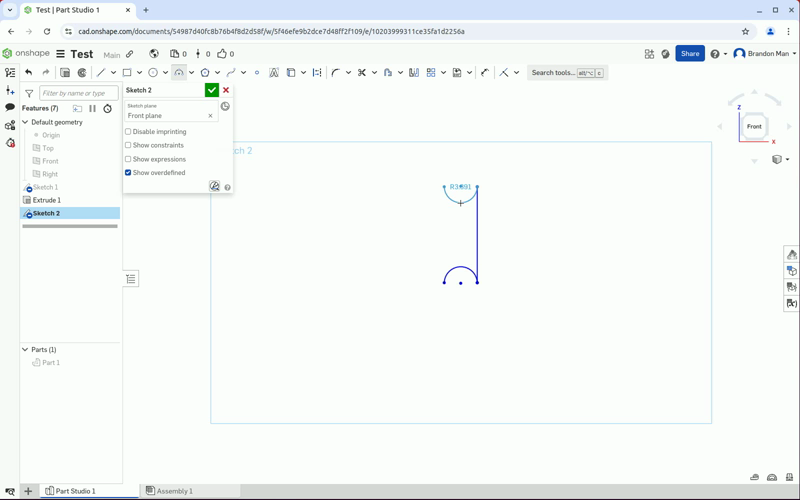
key_up(shift)
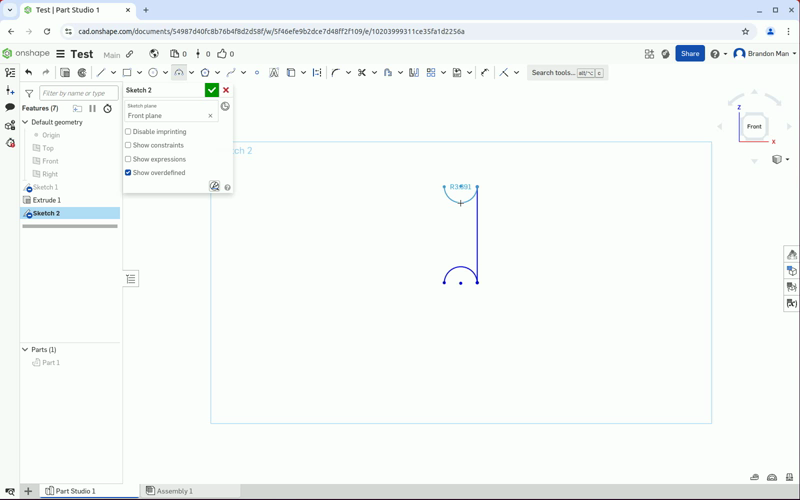
key(esc)
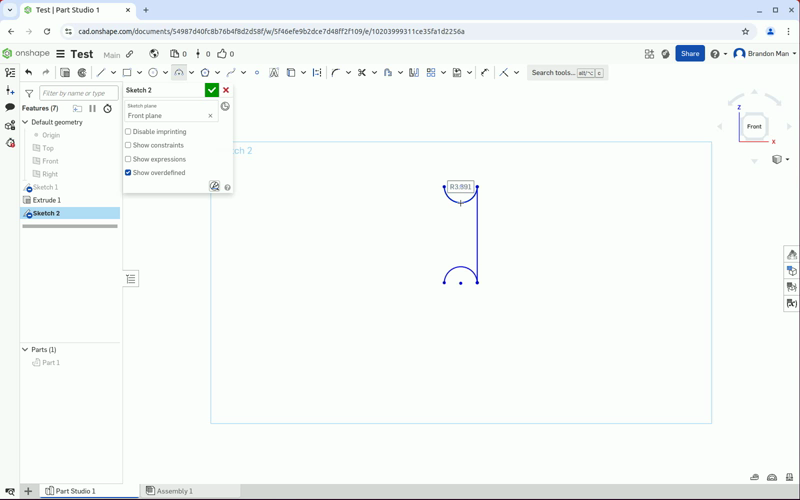
key(l)
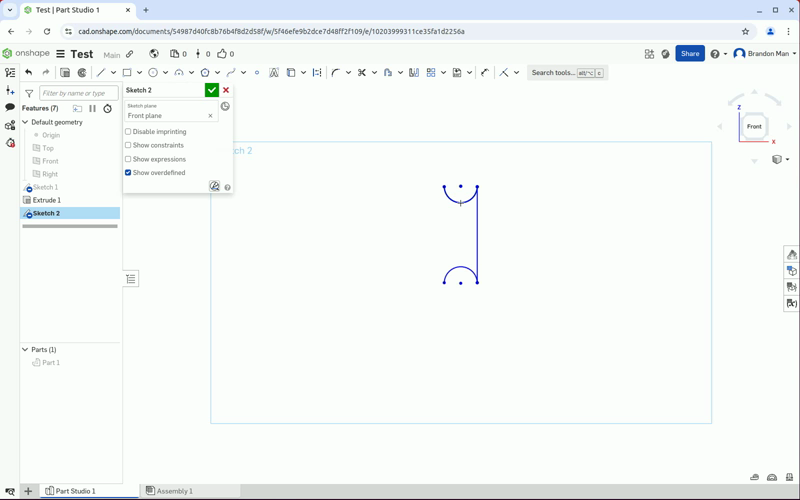
mouse_move(444, 186)
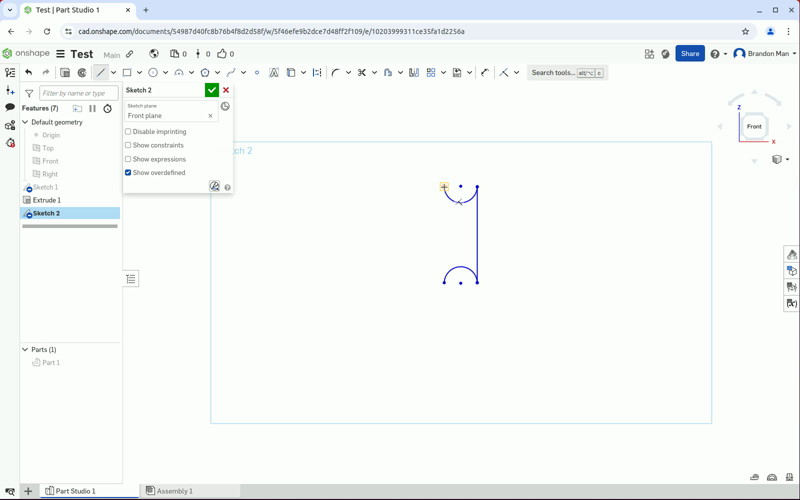
click(444, 186)
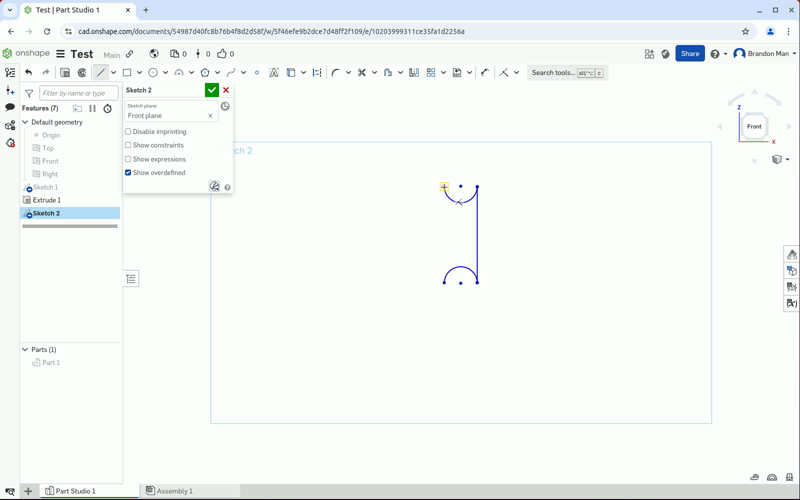
key_down(shift)
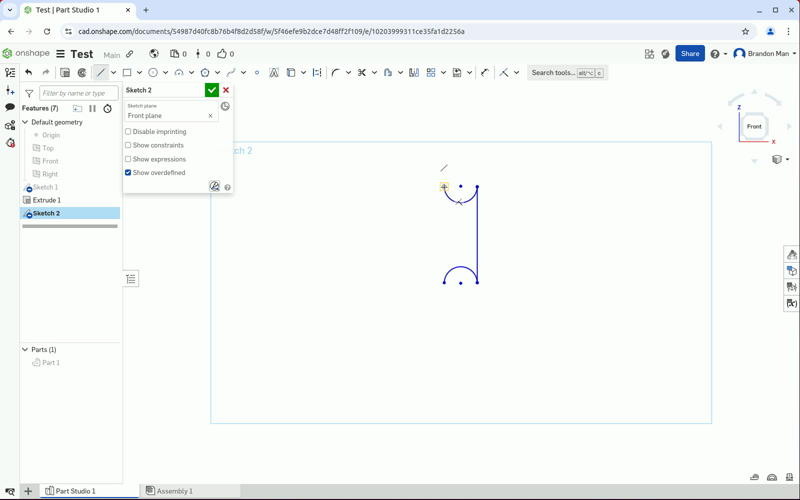
mouse_move(444, 282)
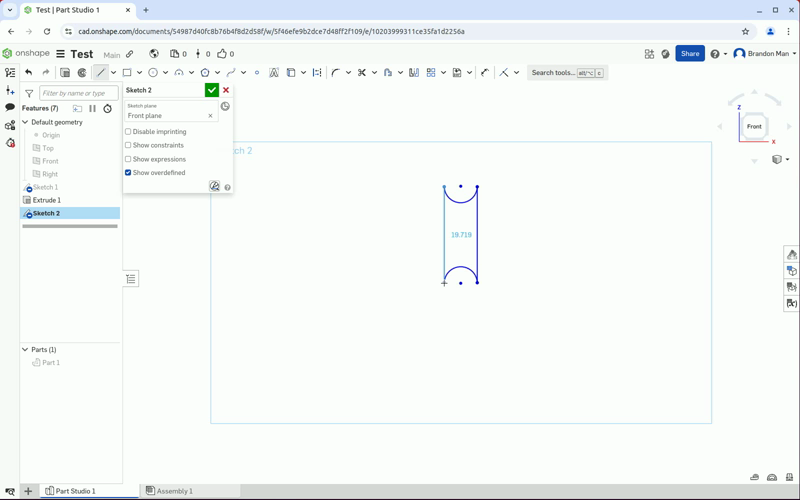
key_up(shift)
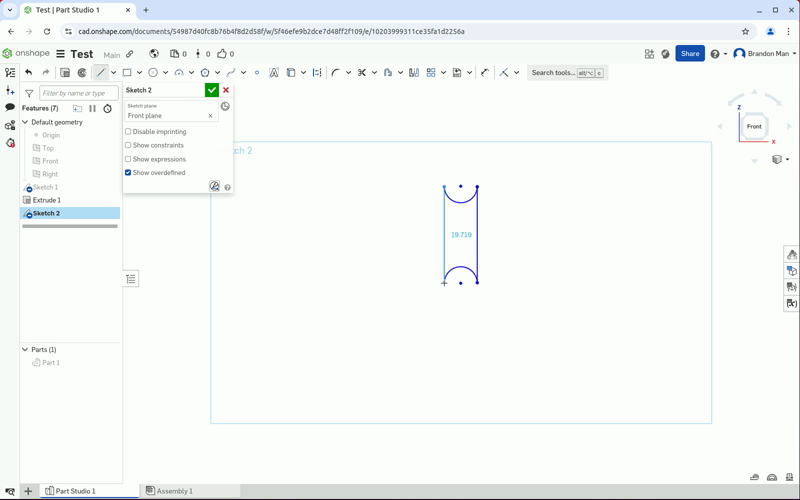
click(444, 282)
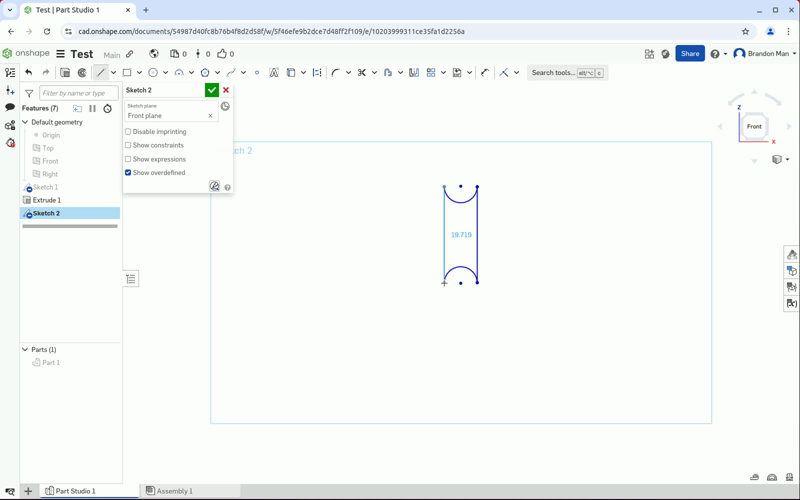
key(esc)
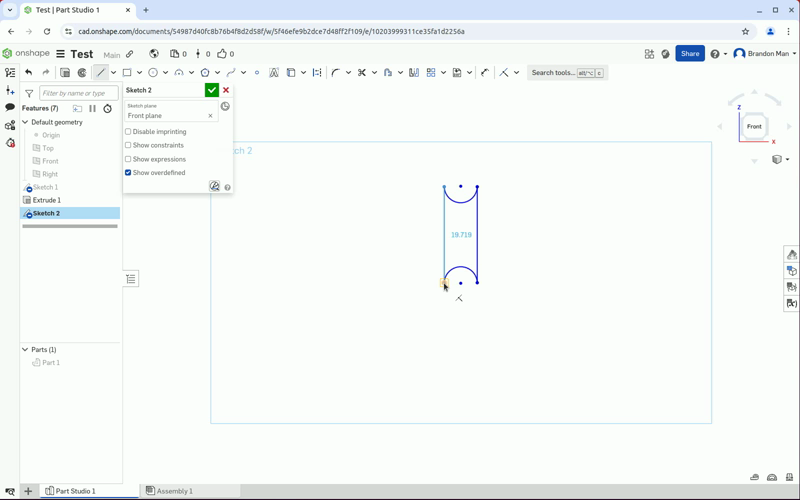
mouse_move(450, 254)
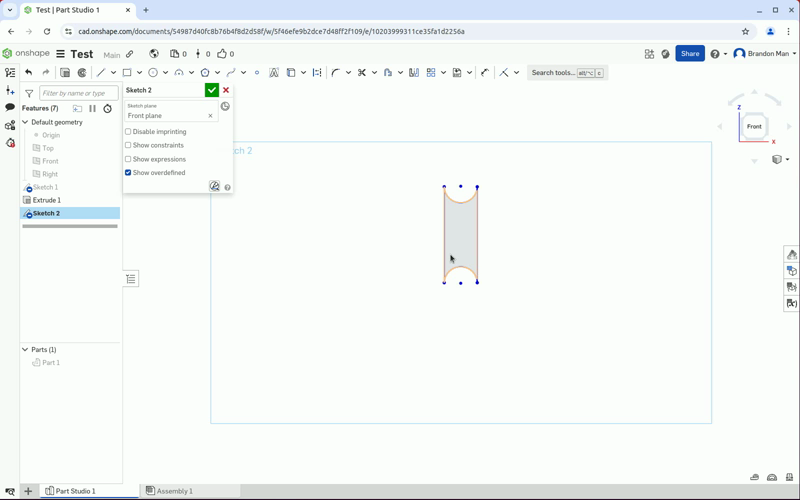
scroll(6)
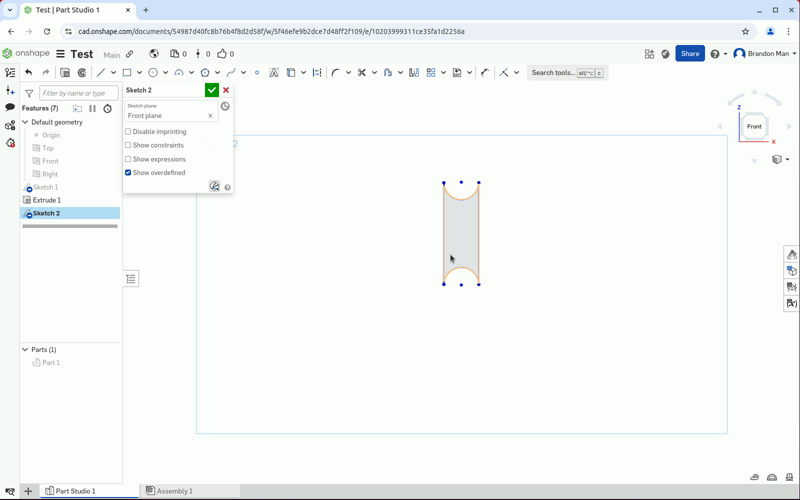
scroll(6)
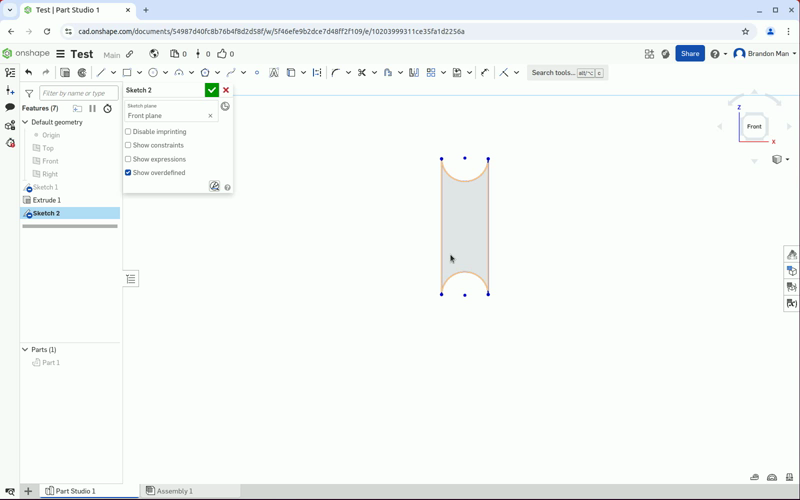
scroll(6)
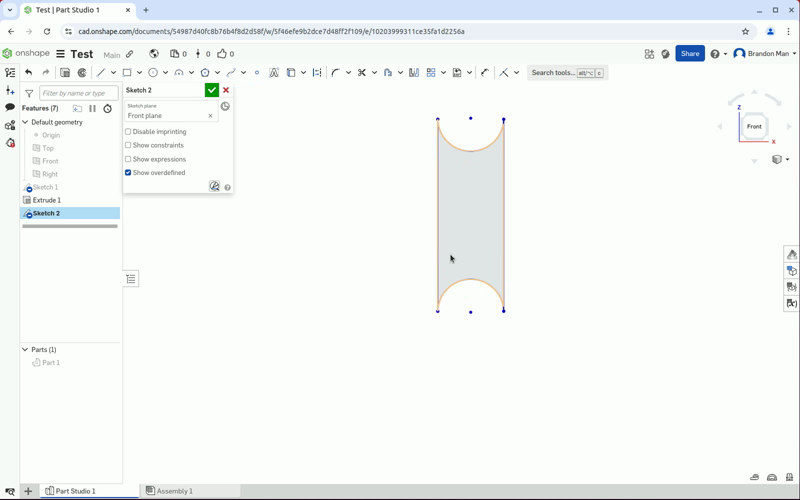
scroll(6)
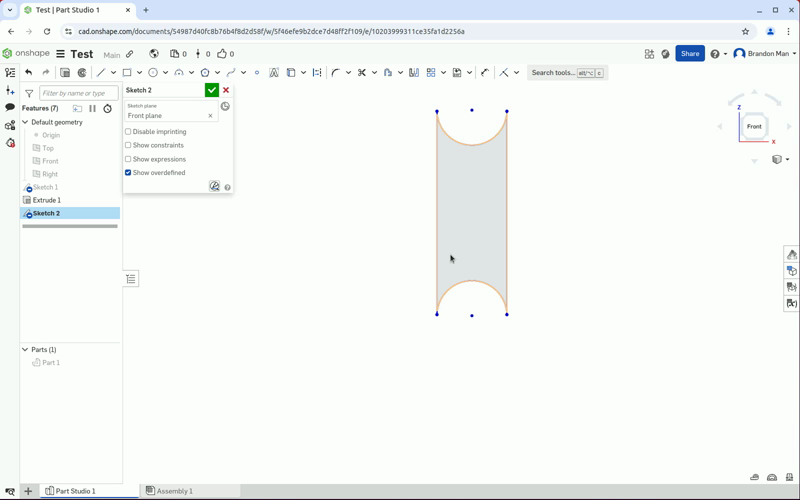
scroll(6)
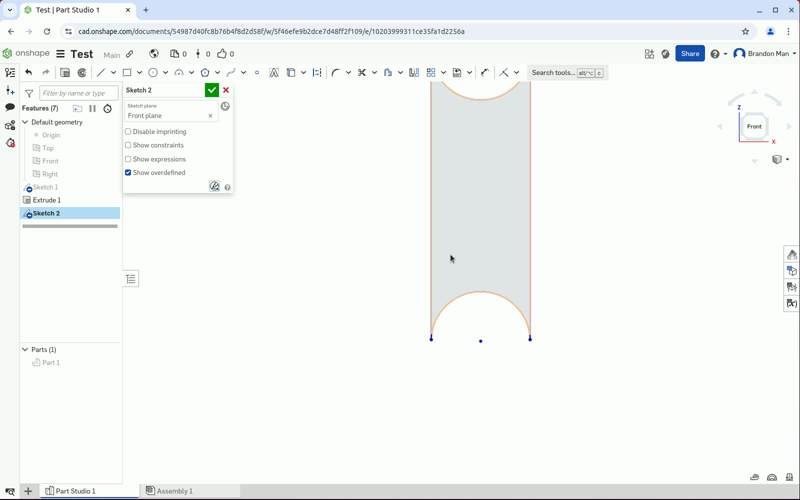
scroll(6)
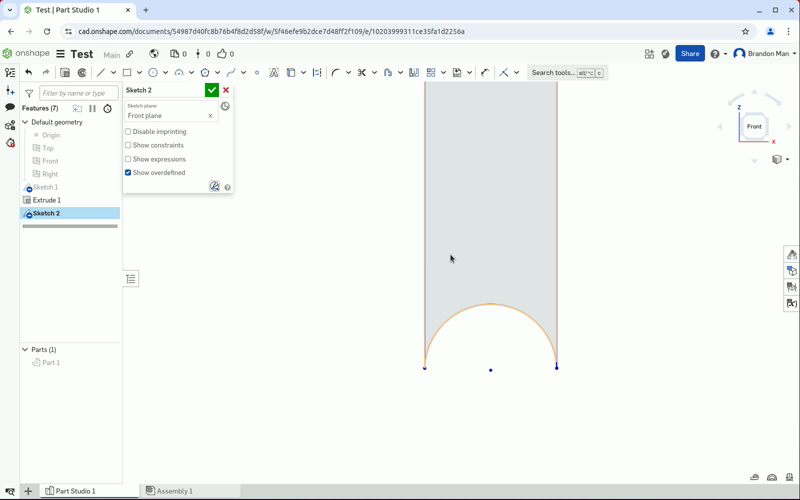
scroll(6)
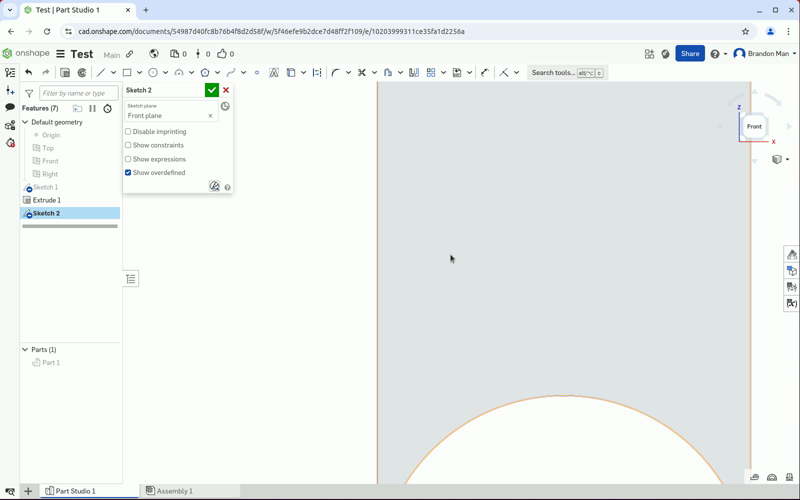
click(450, 254)
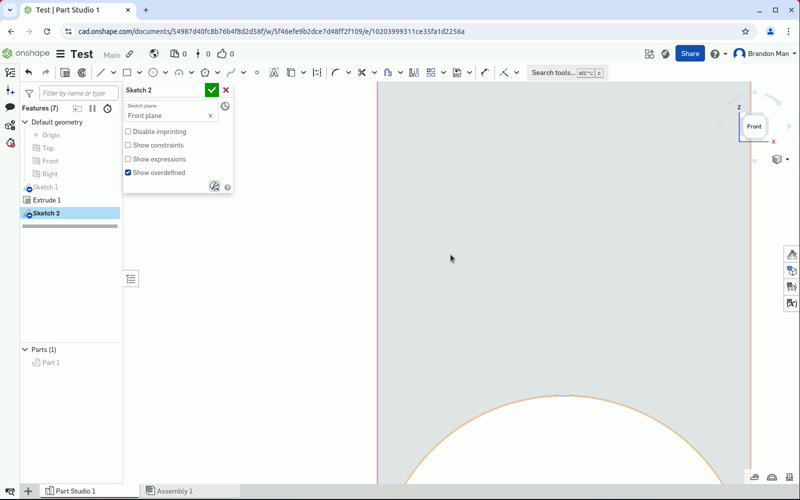
scroll(-6)
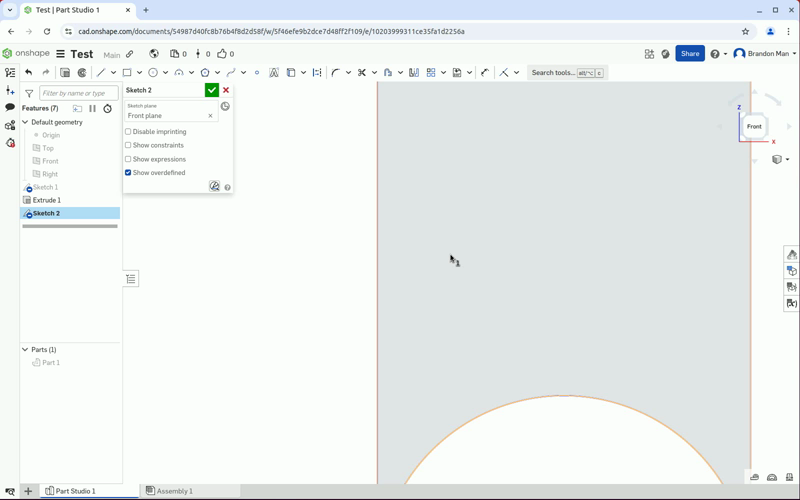
scroll(-6)
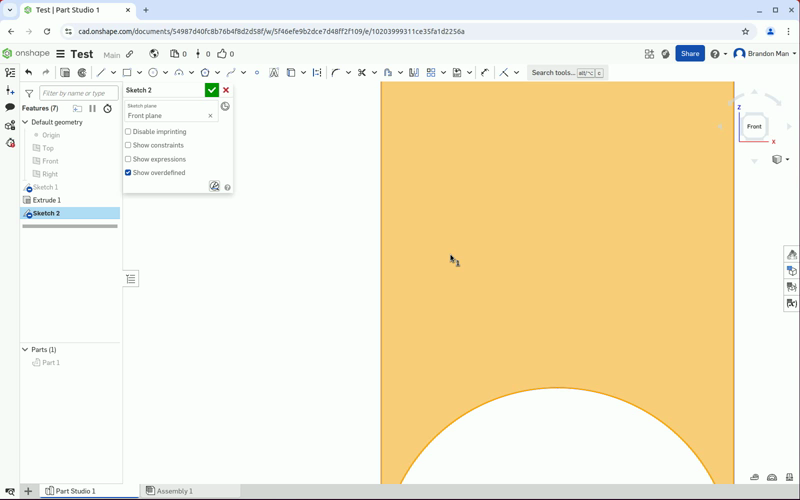
scroll(-6)
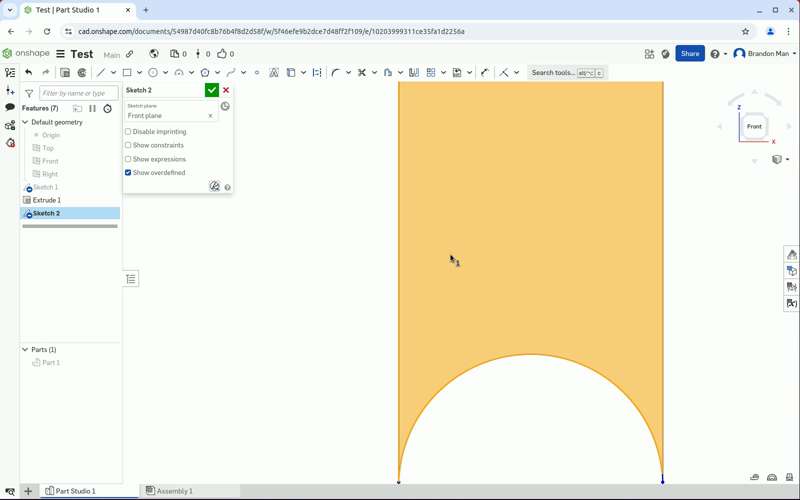
scroll(-6)
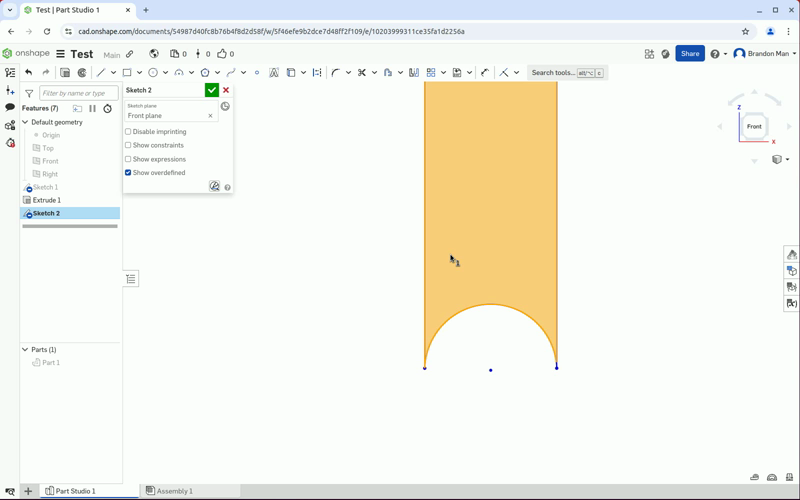
scroll(-6)
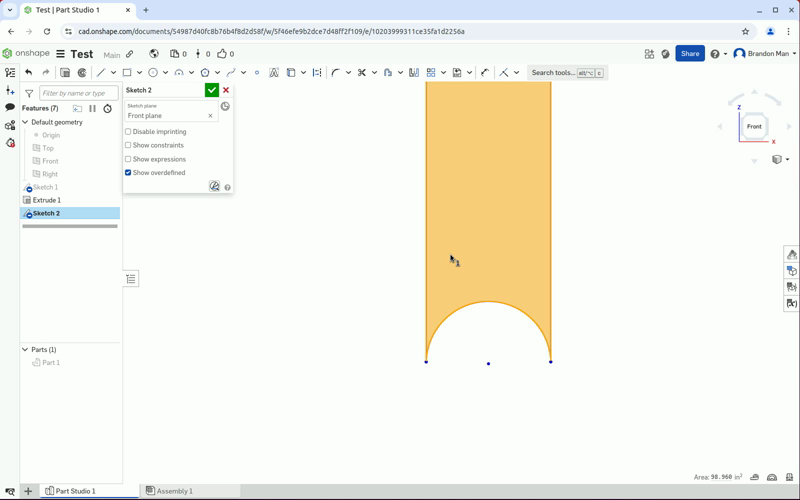
scroll(-6)
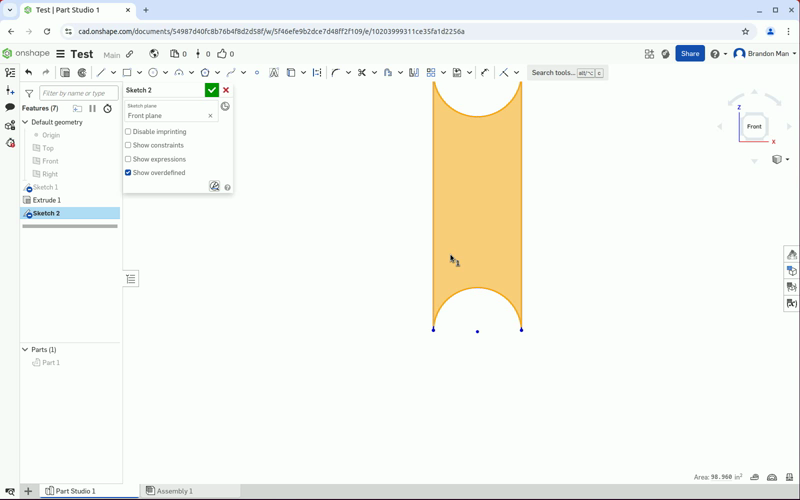
scroll(-6)
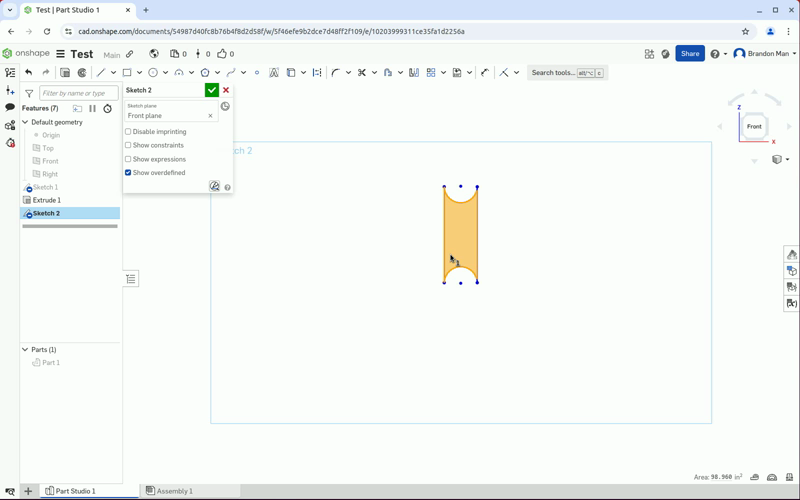
mouse_move(73, 352)
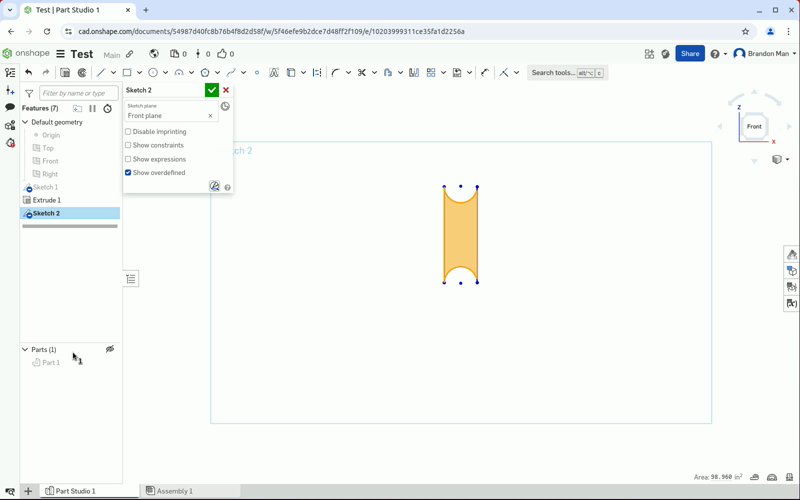
key(shift+y)
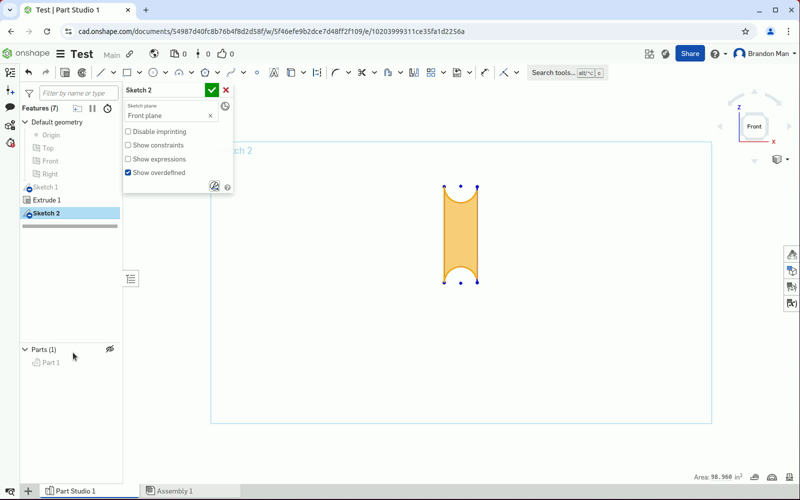
key(shift+e)
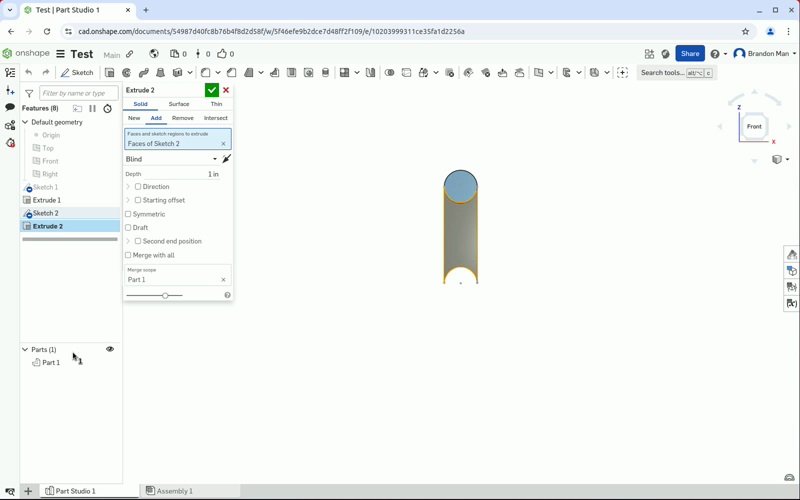
mouse_move(143, 106)
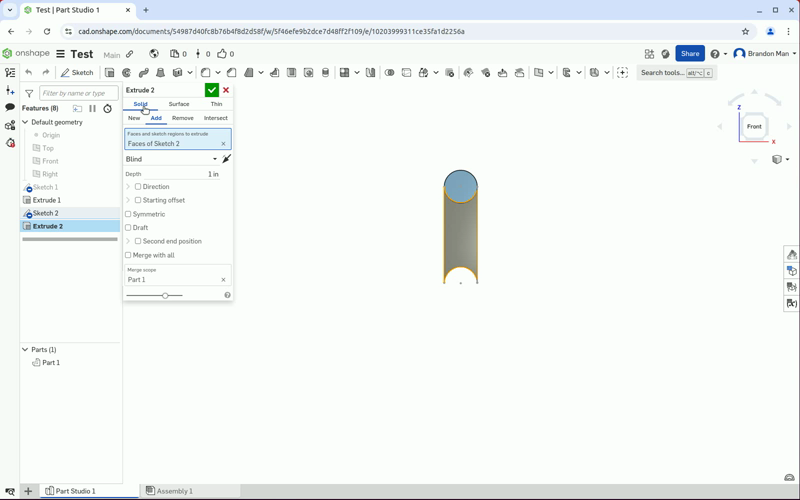
click(143, 106)
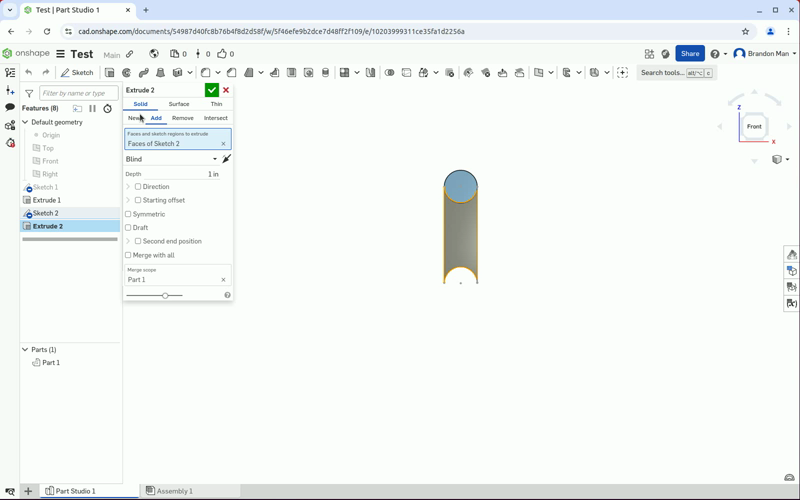
mouse_move(137, 120)
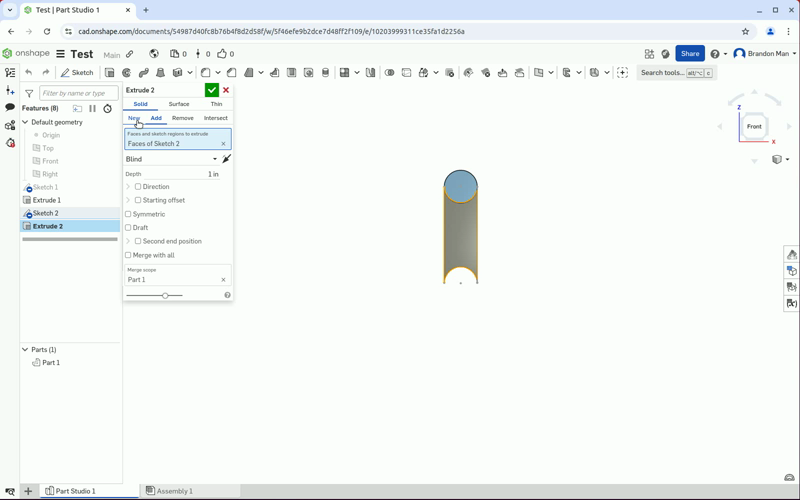
click(137, 120)
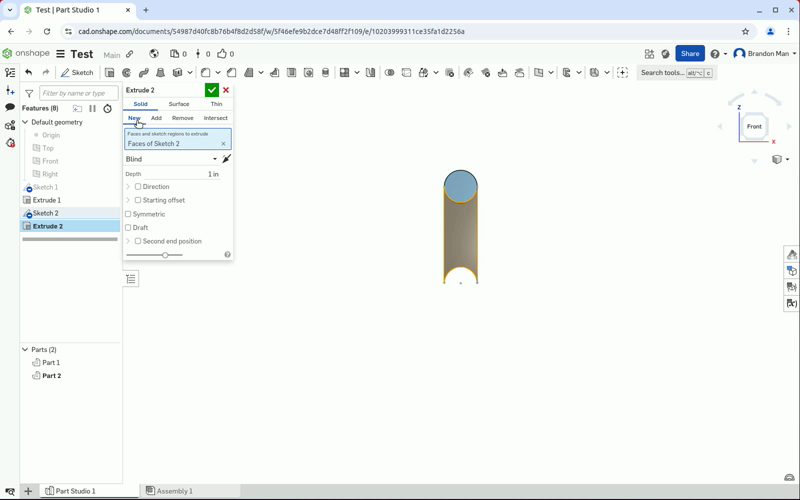
key(tab, 4)
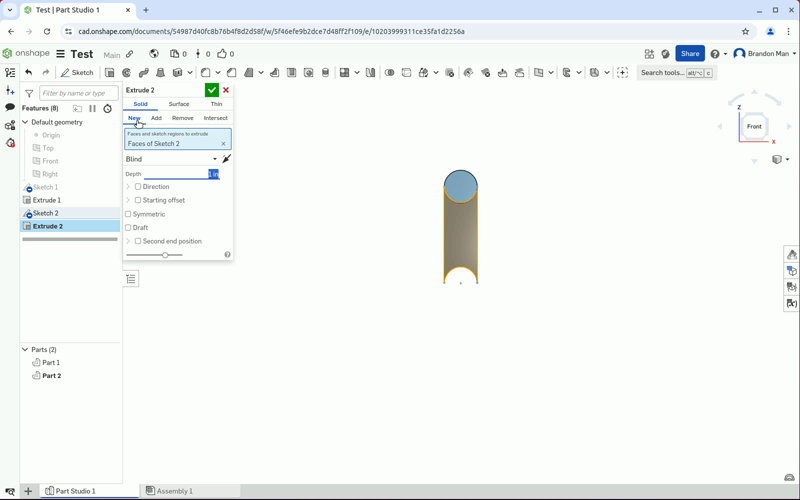
text(1.685)
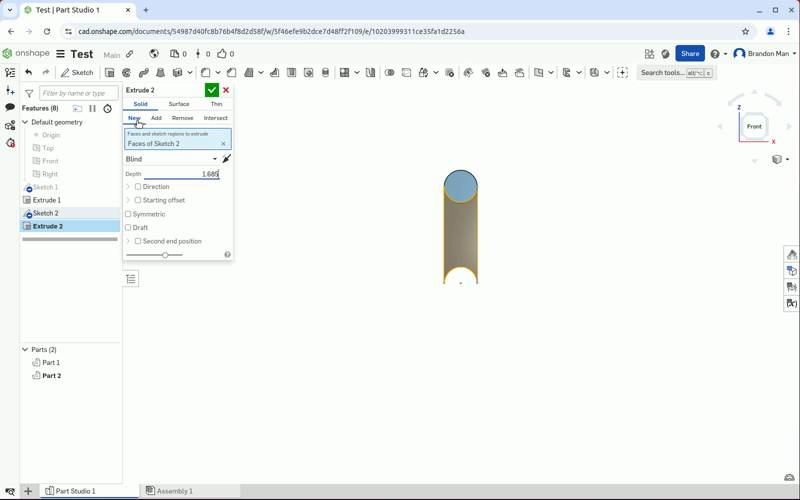
key(enter)
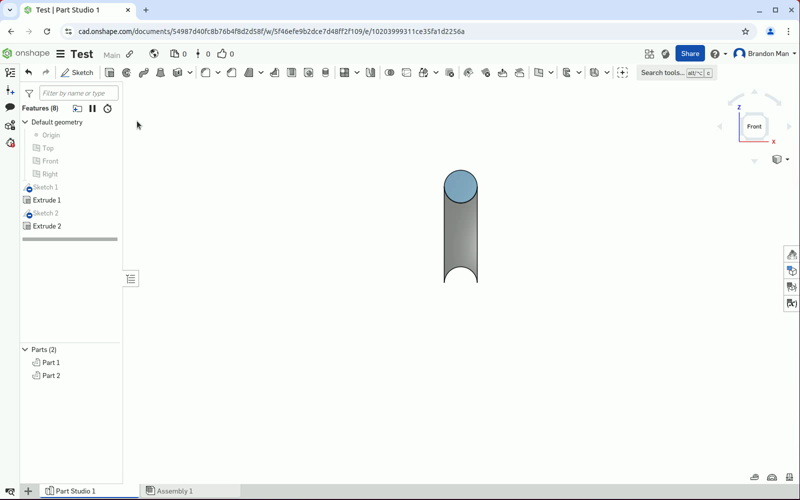
key(shift+h)
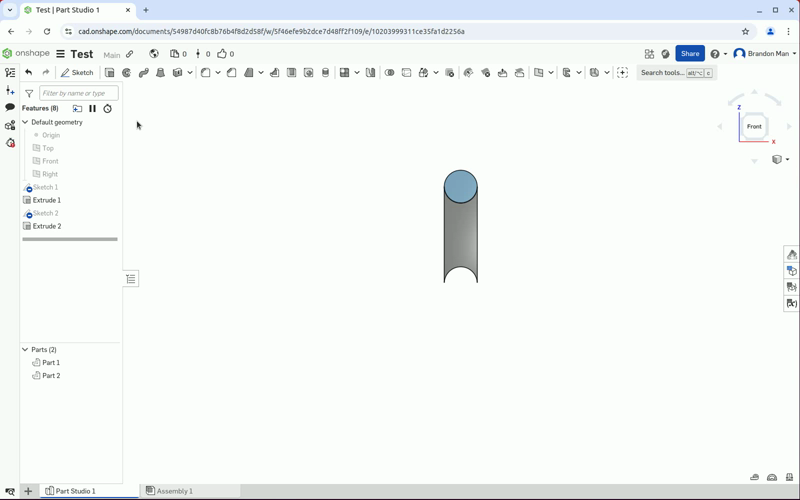
key(shift+h)
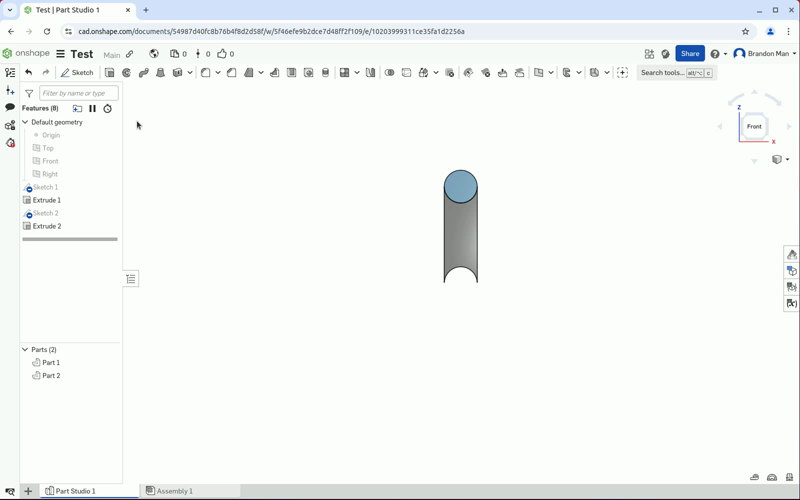
mouse_move(73, 189)
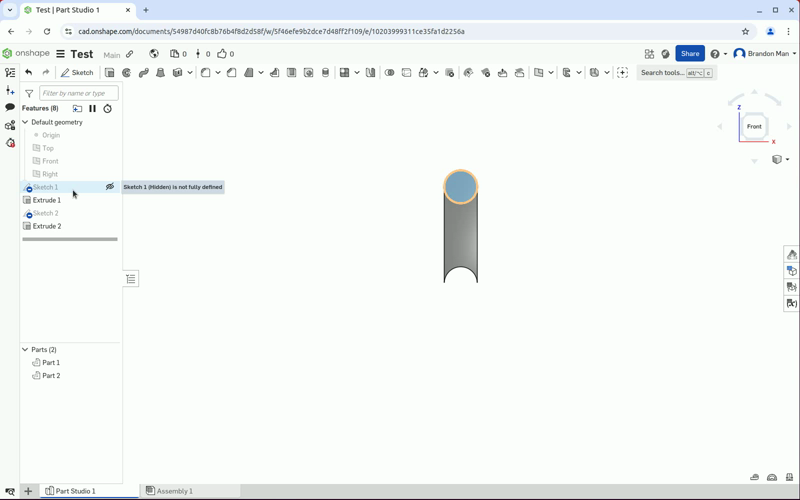
click(73, 189)
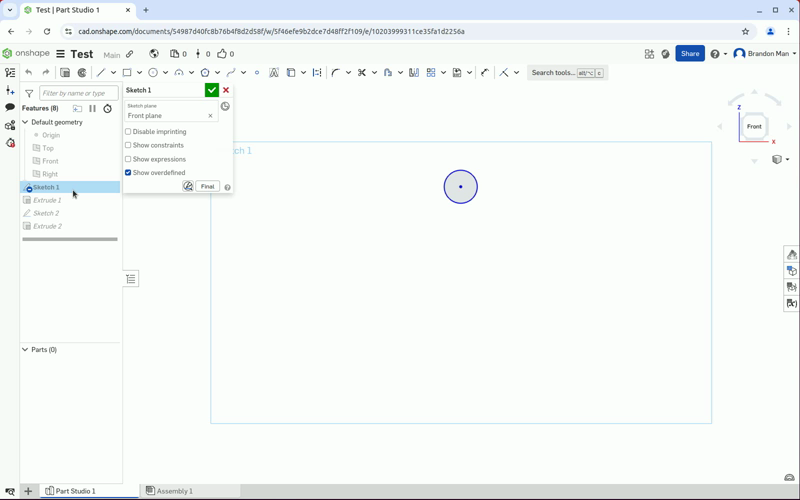
mouse_move(229, 92)
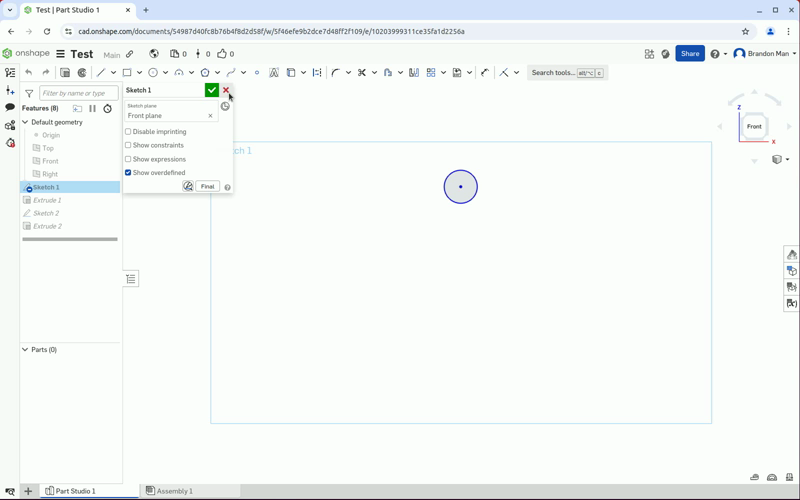
click(229, 92)
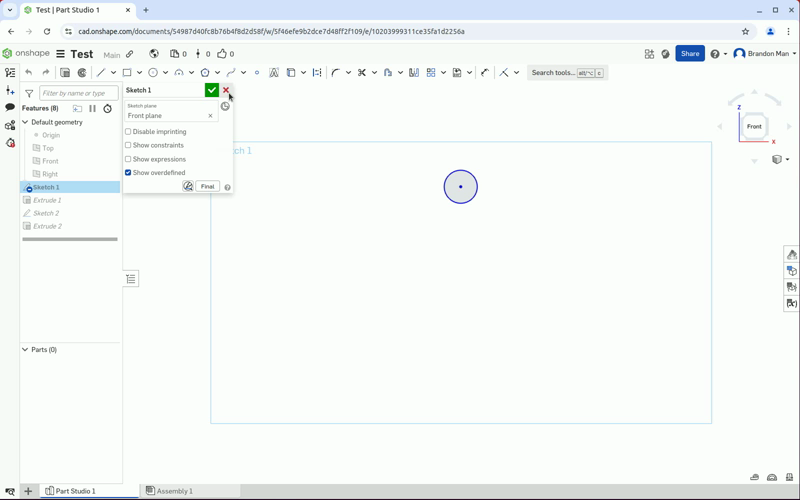
key(shift+s)
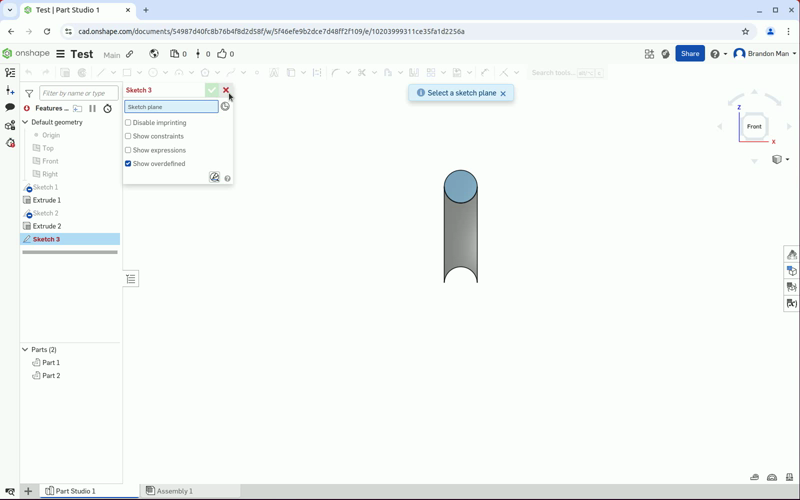
mouse_move(73, 163)
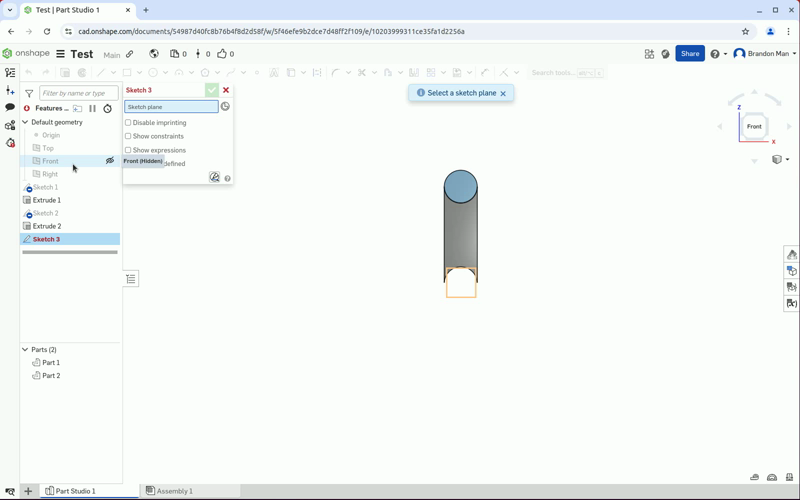
click(73, 163)
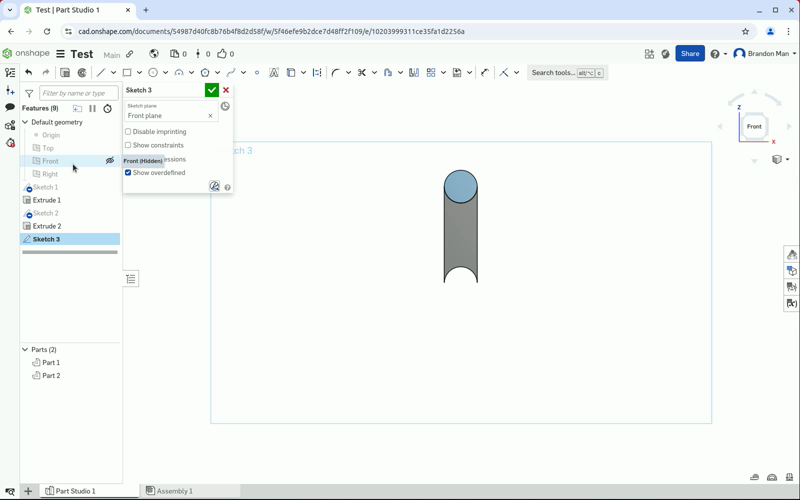
mouse_move(73, 352)
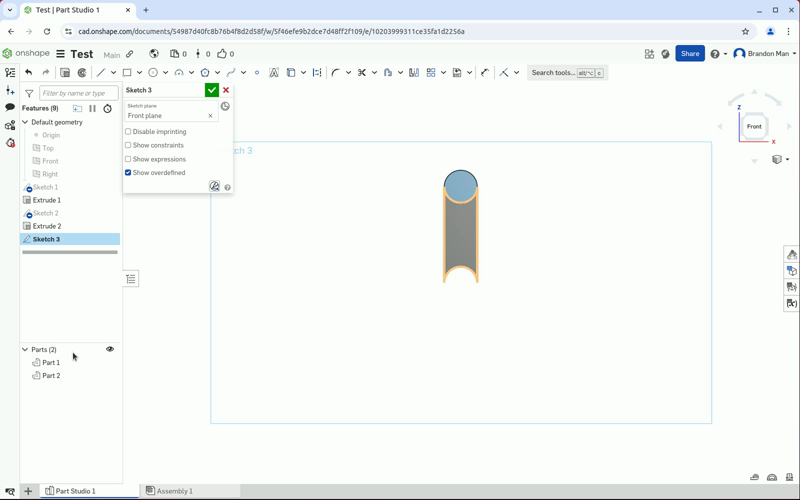
key(y)
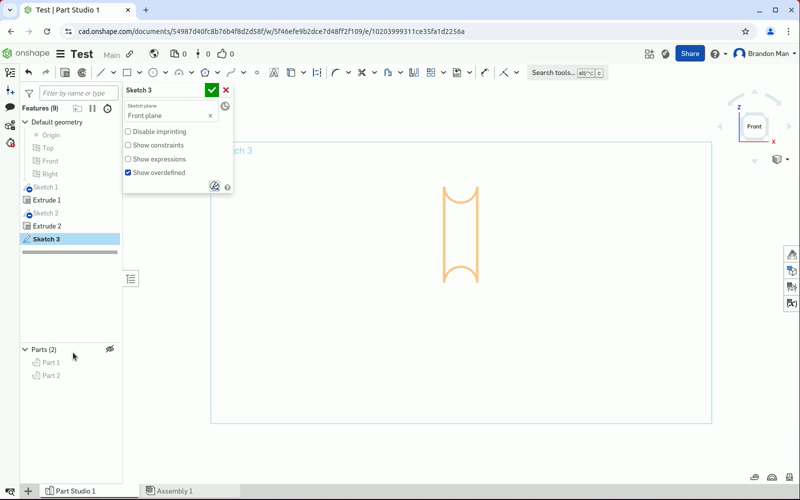
key(c)
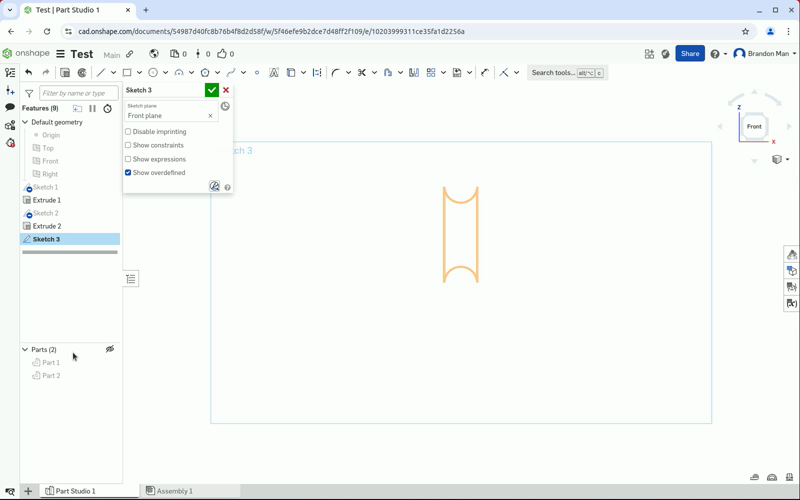
key_down(shift)
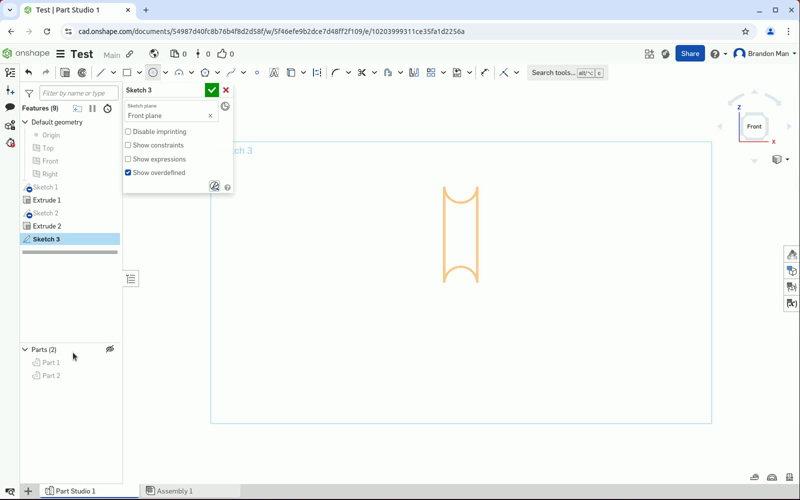
mouse_move(460, 282)
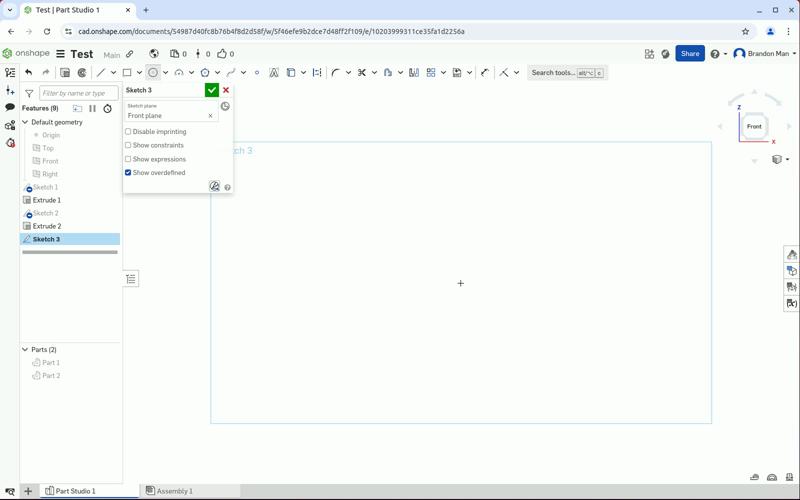
click(460, 282)
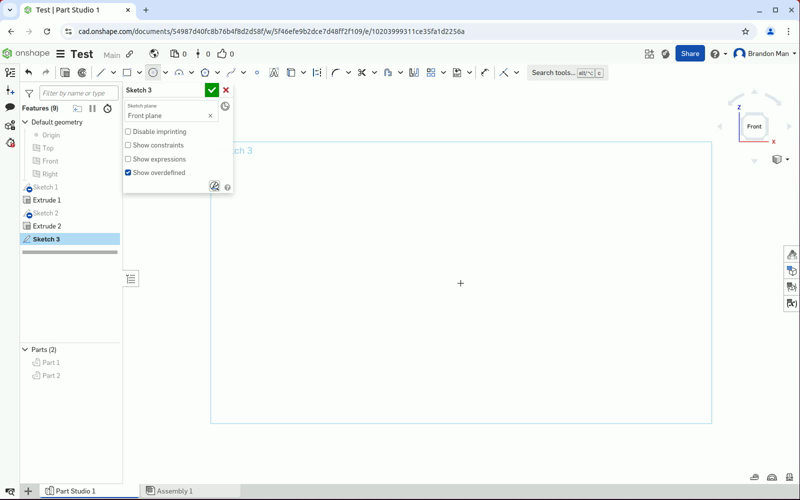
key_up(shift)
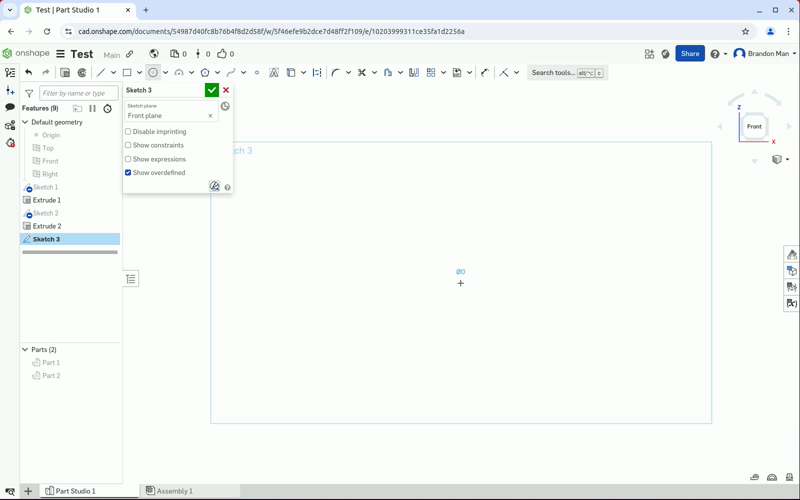
mouse_move(477, 282)
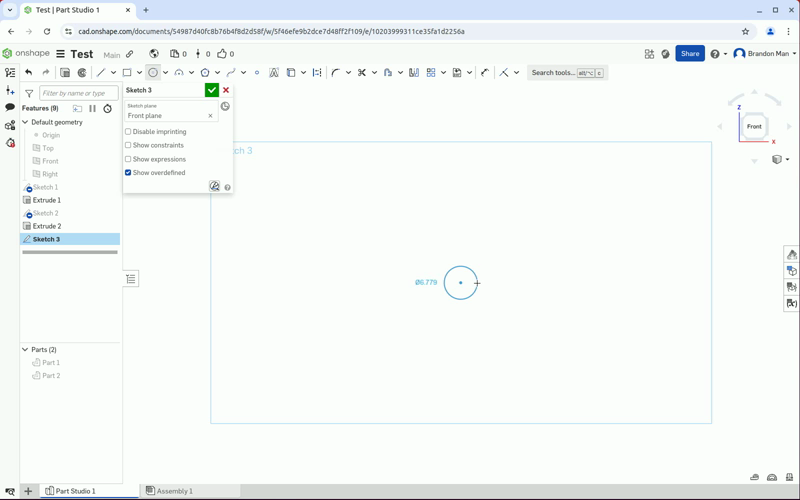
click(477, 282)
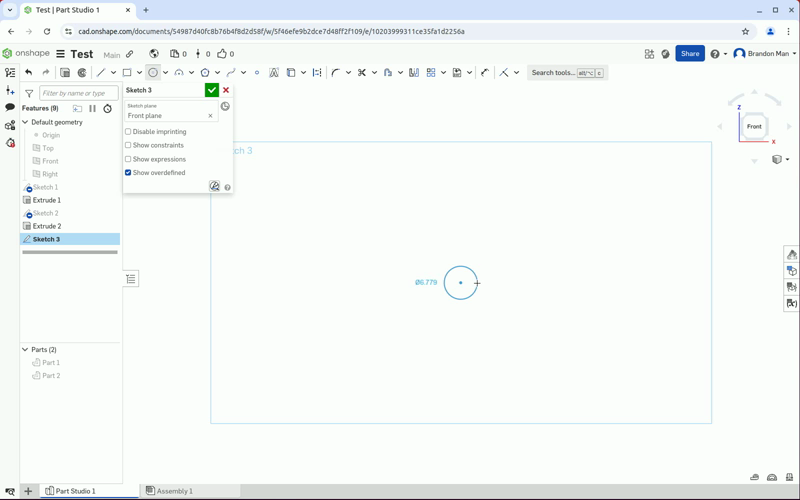
key(esc)
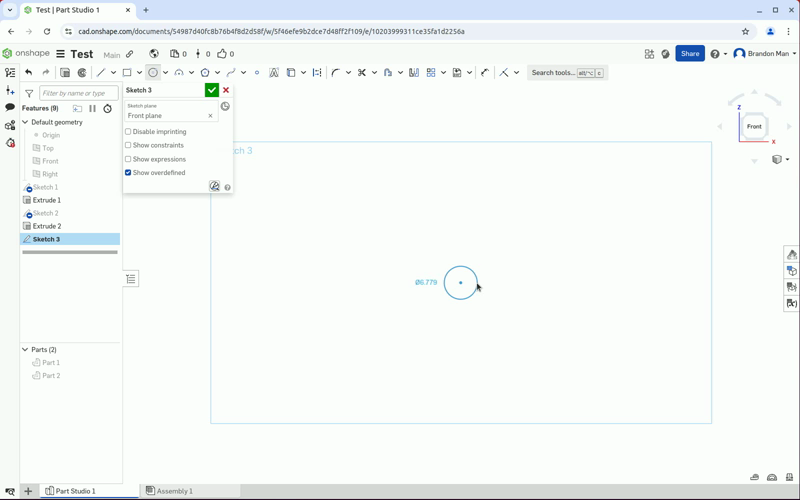
mouse_move(455, 289)
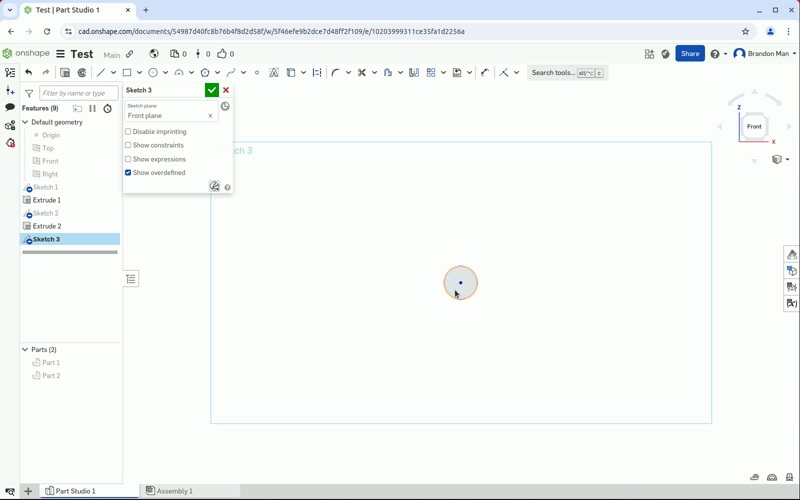
scroll(6)
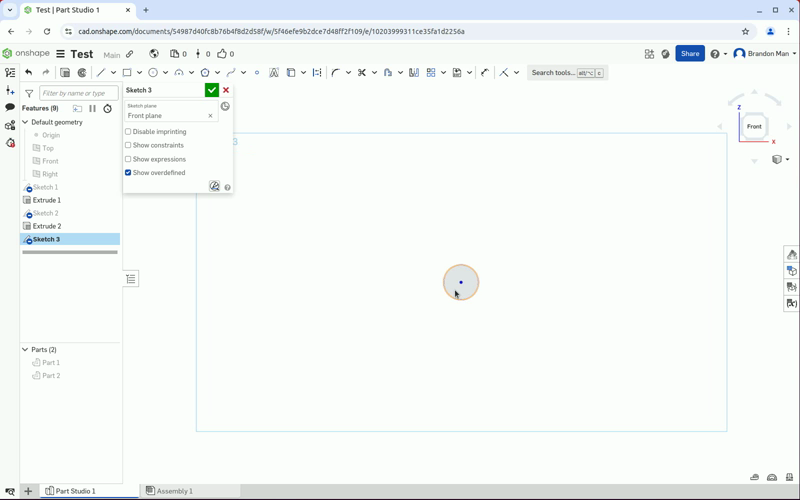
scroll(6)
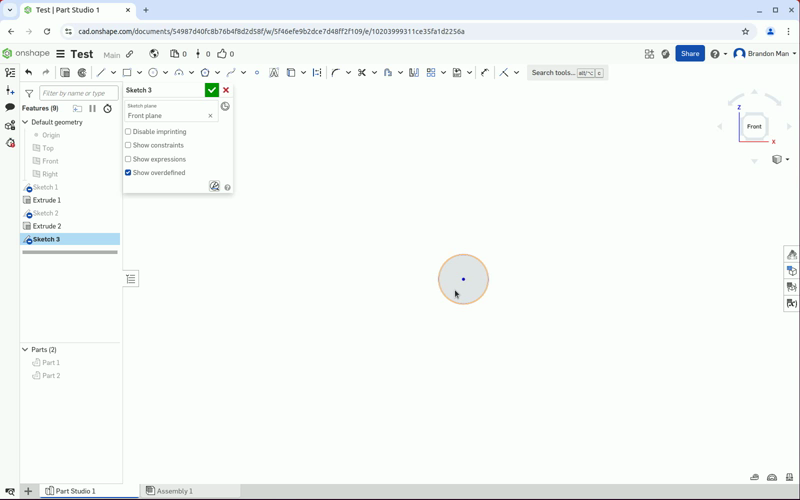
scroll(6)
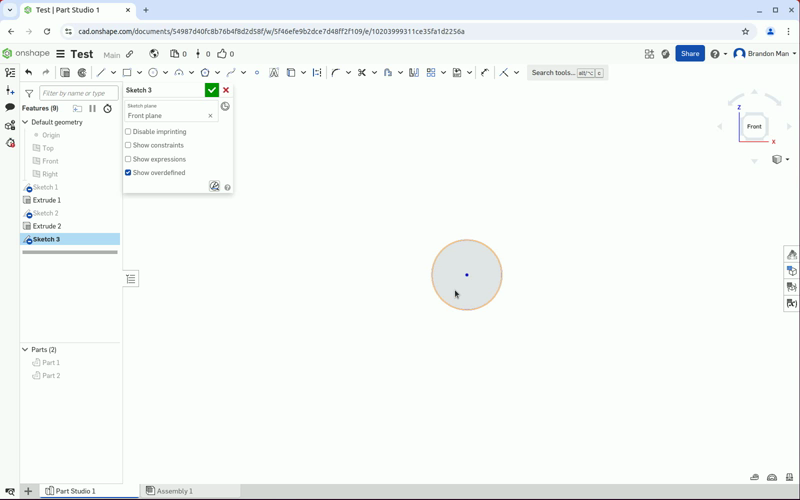
scroll(6)
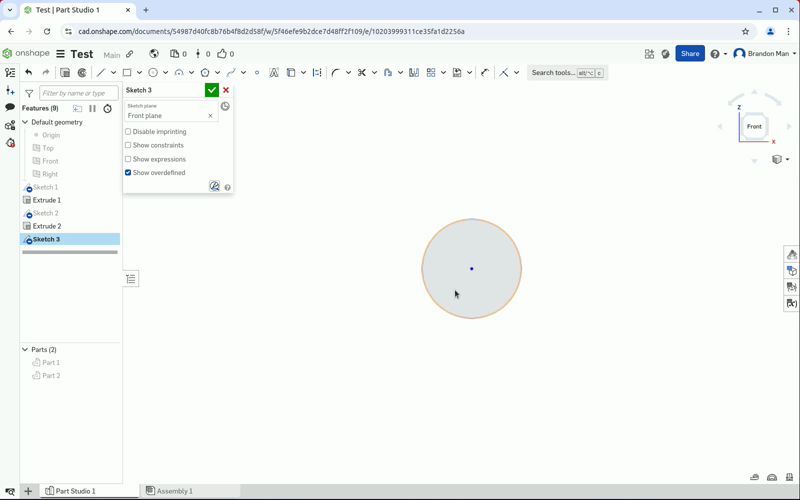
scroll(6)
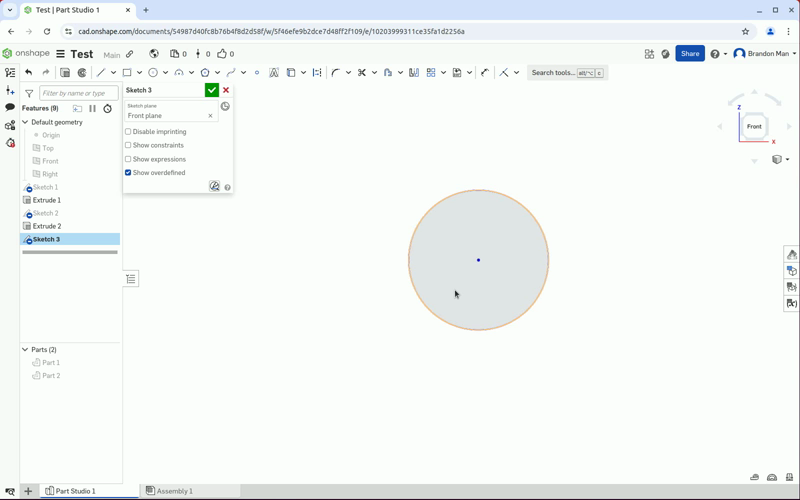
scroll(6)
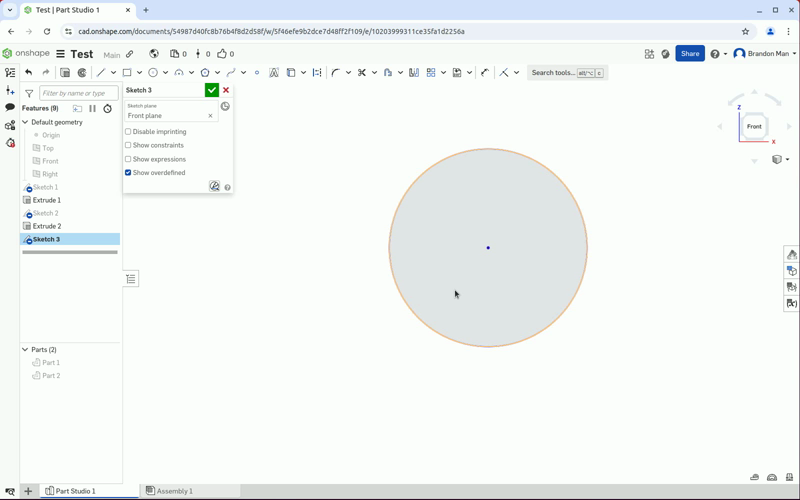
scroll(6)
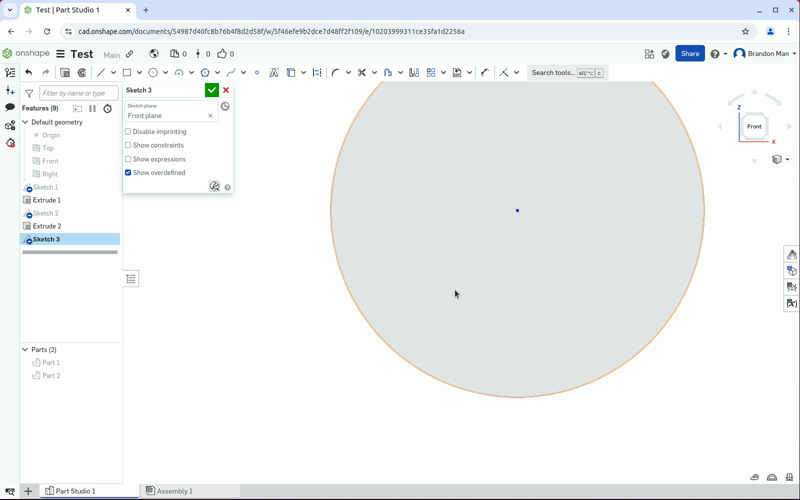
click(455, 289)
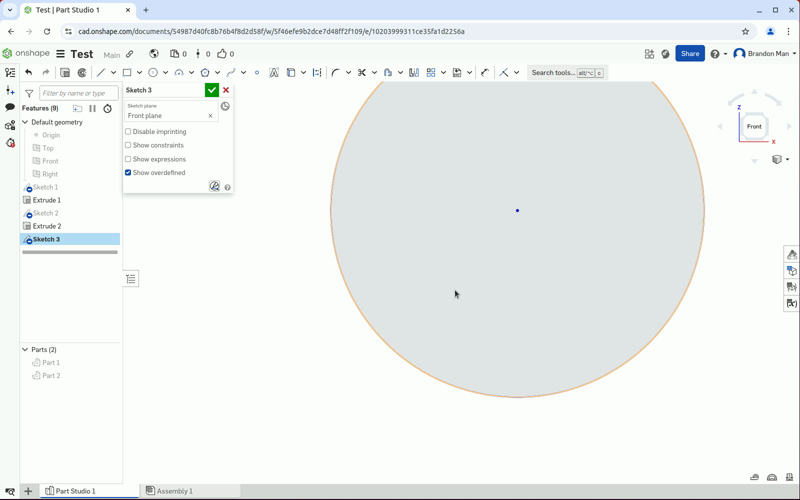
scroll(-6)
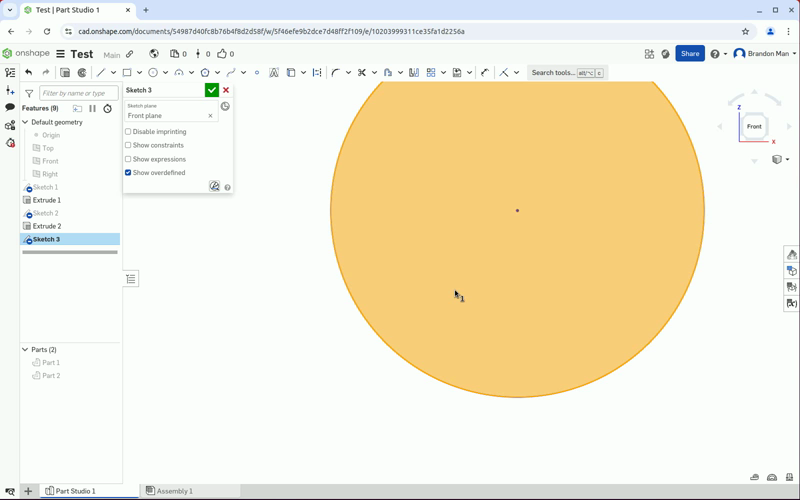
scroll(-6)
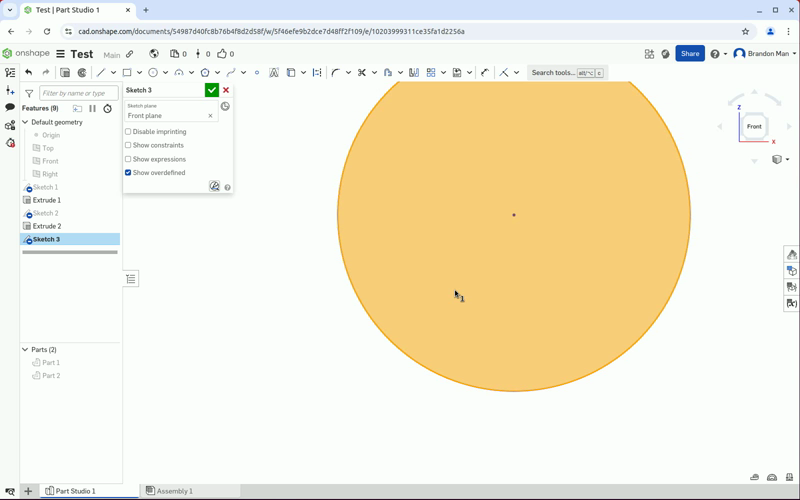
scroll(-6)
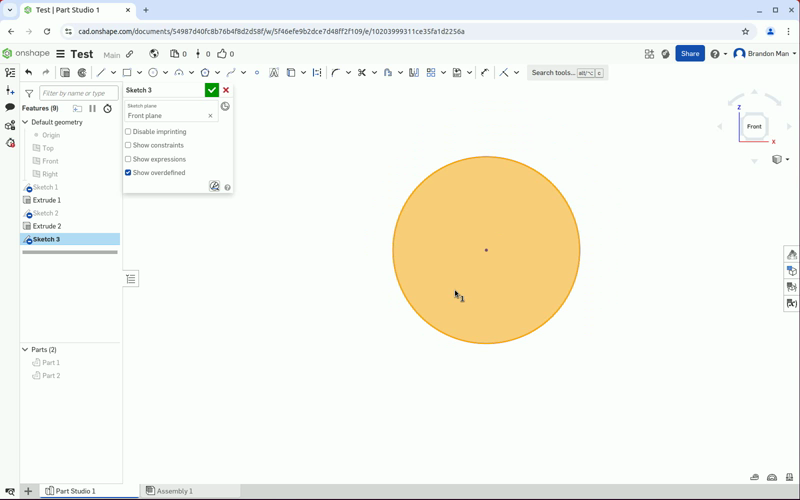
scroll(-6)
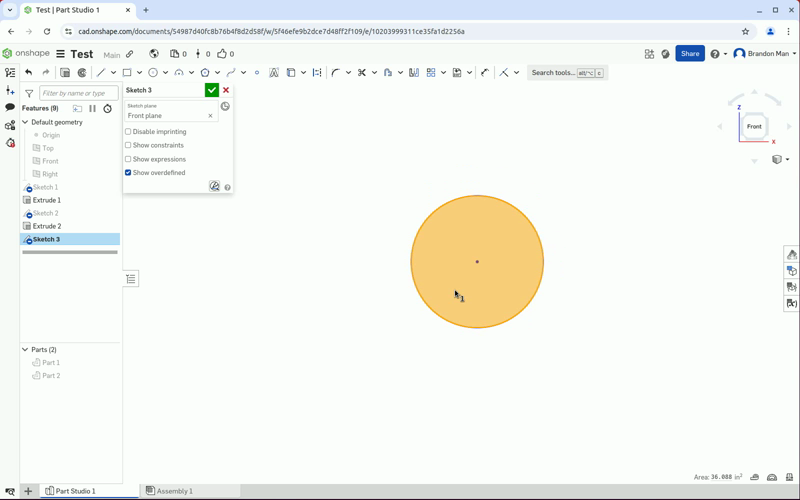
scroll(-6)
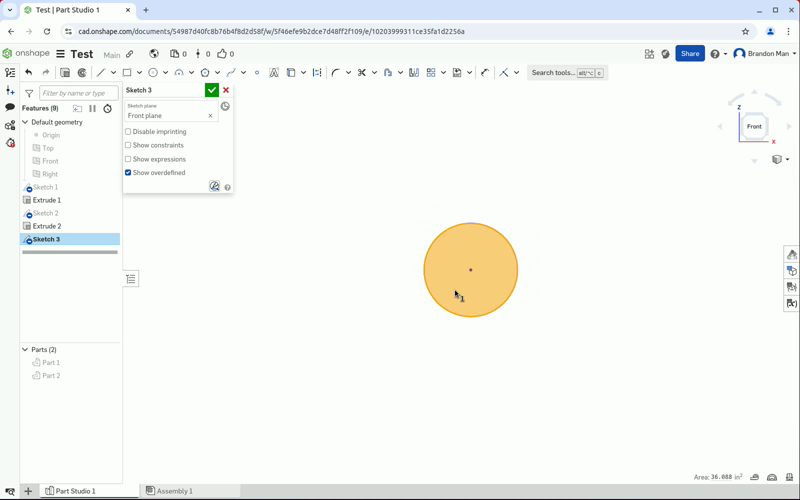
scroll(-6)
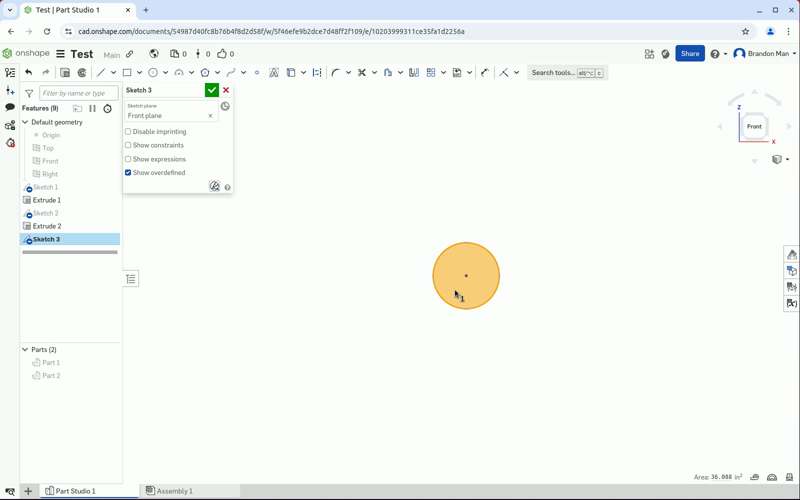
scroll(-6)
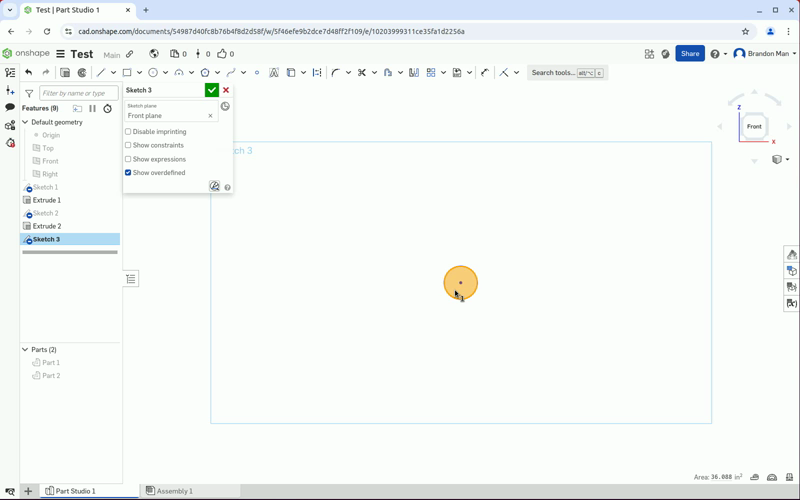
mouse_move(73, 352)
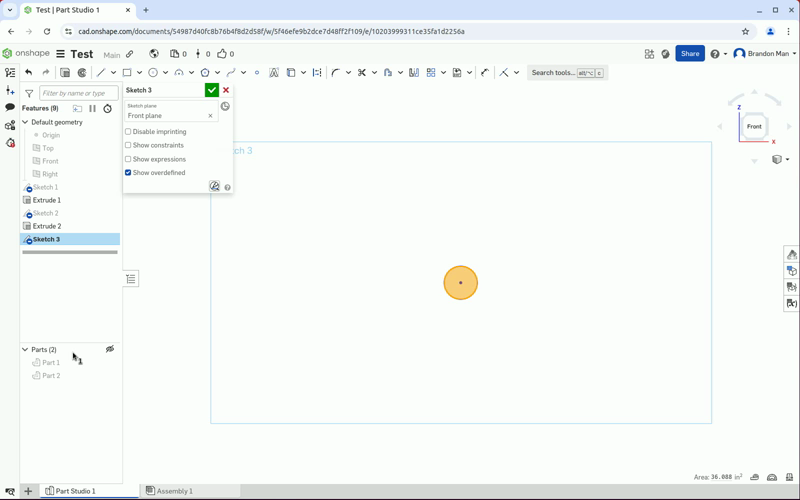
key(shift+y)
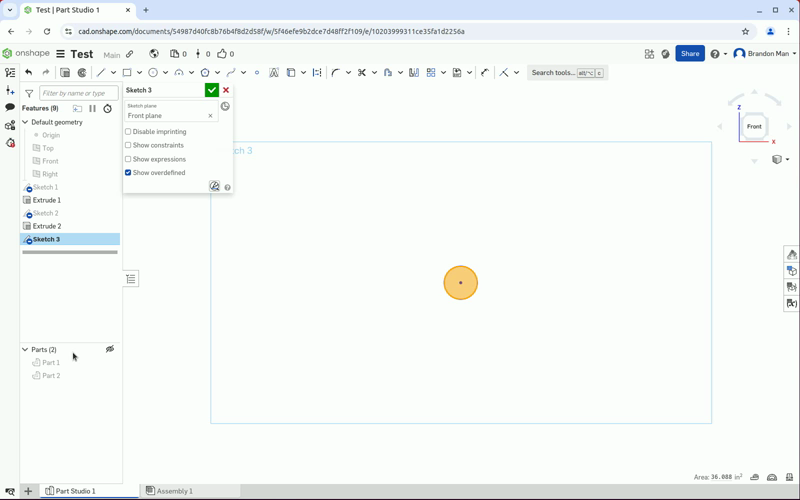
key(shift+e)
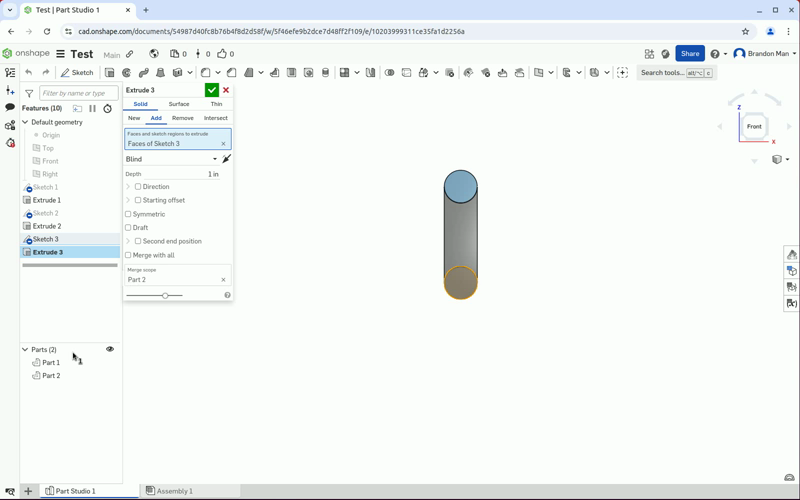
mouse_move(143, 106)
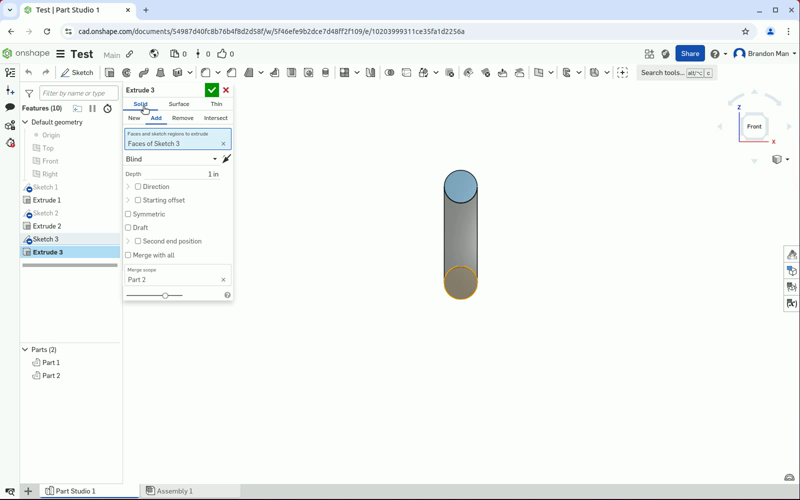
click(143, 106)
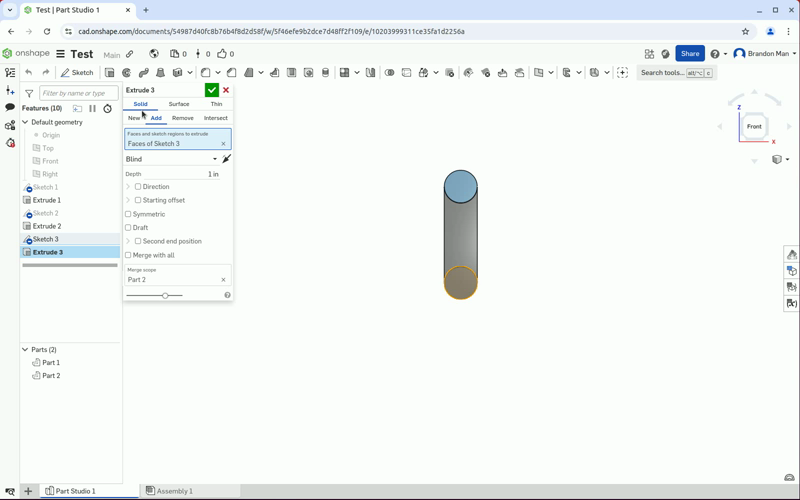
mouse_move(137, 120)
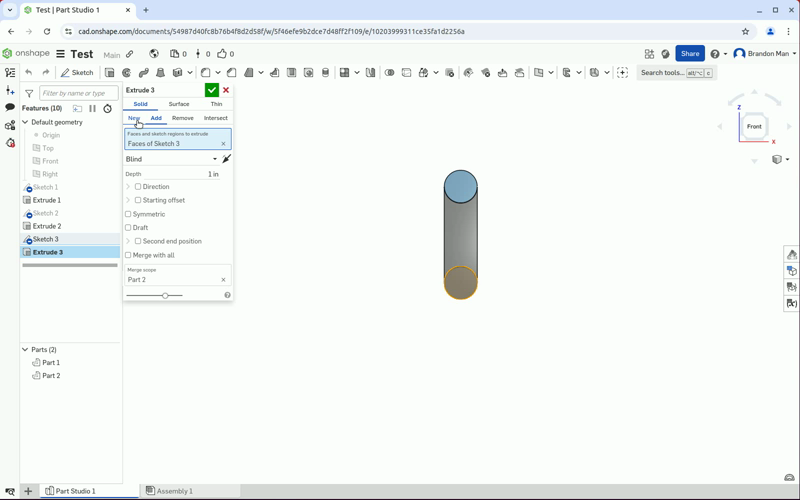
click(137, 120)
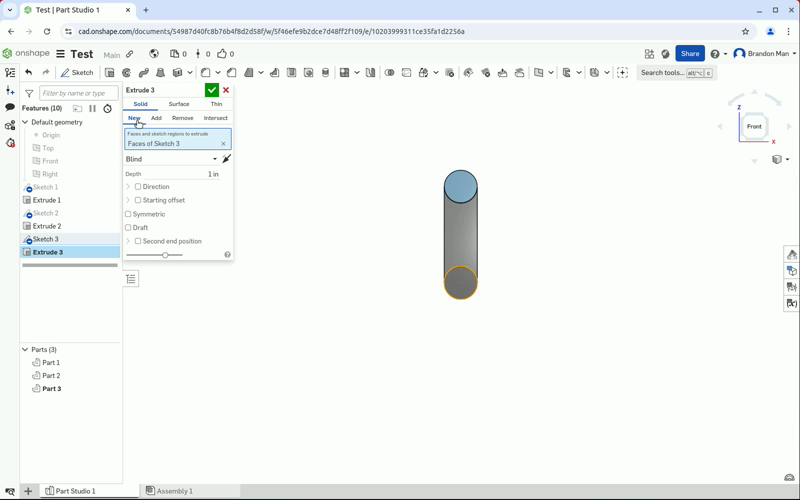
key(tab, 4)
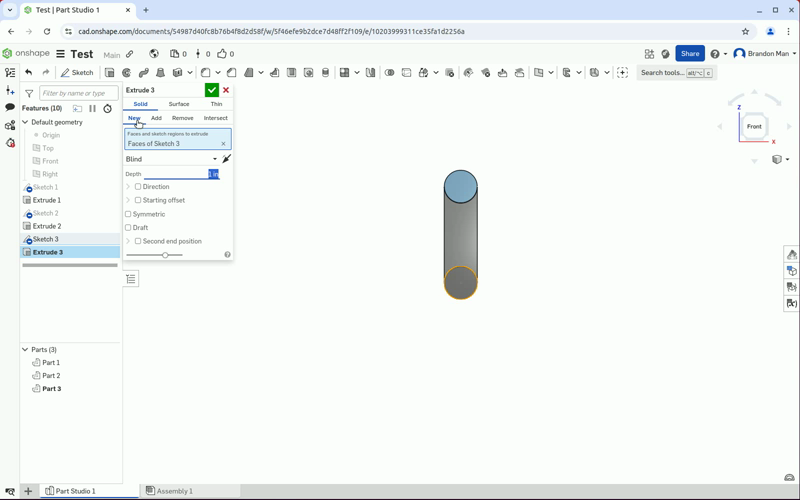
text(1.685)
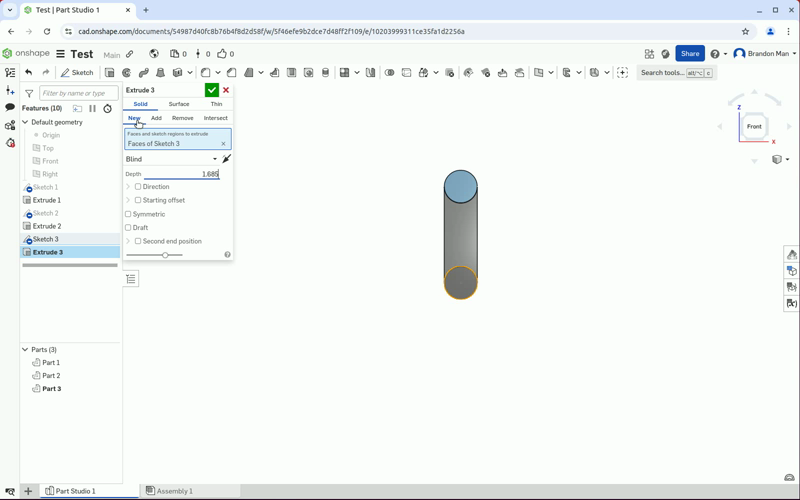
key(enter)
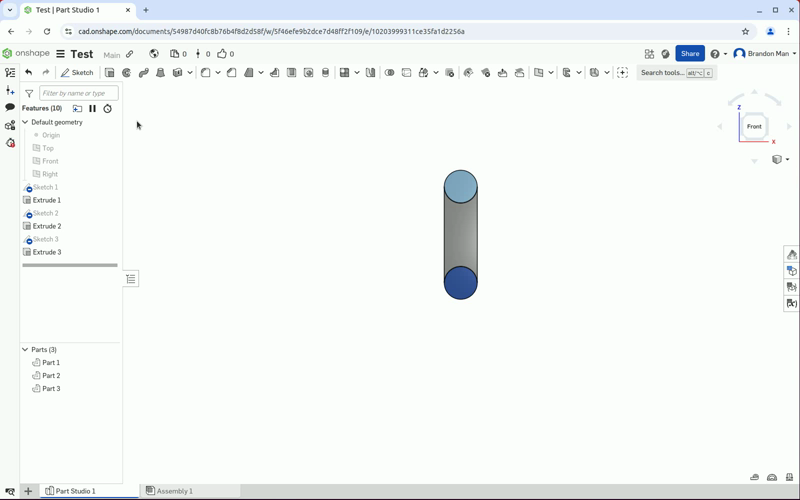
key(shift+h)
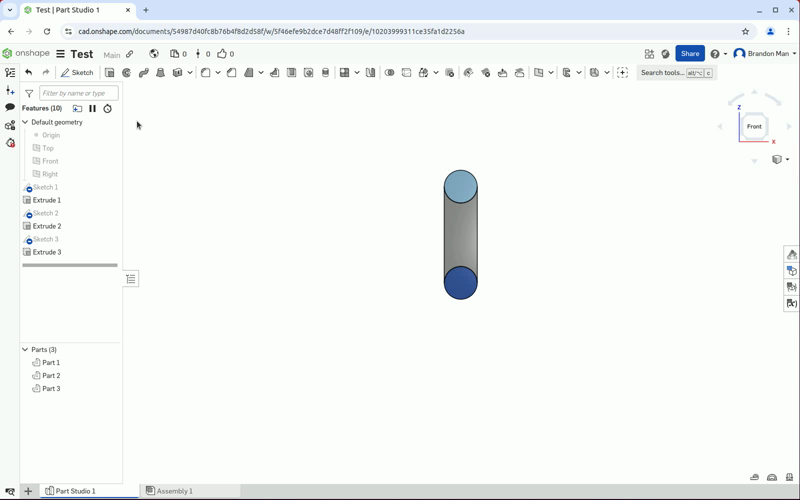
key(shift+h)
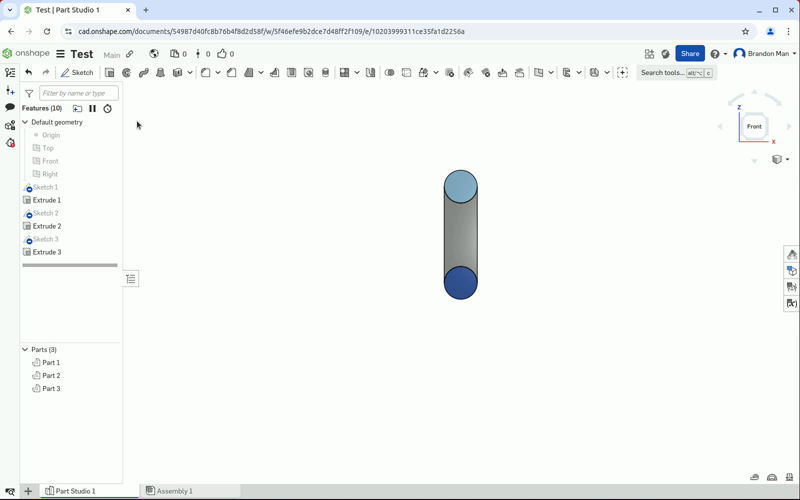
mouse_move(73, 189)
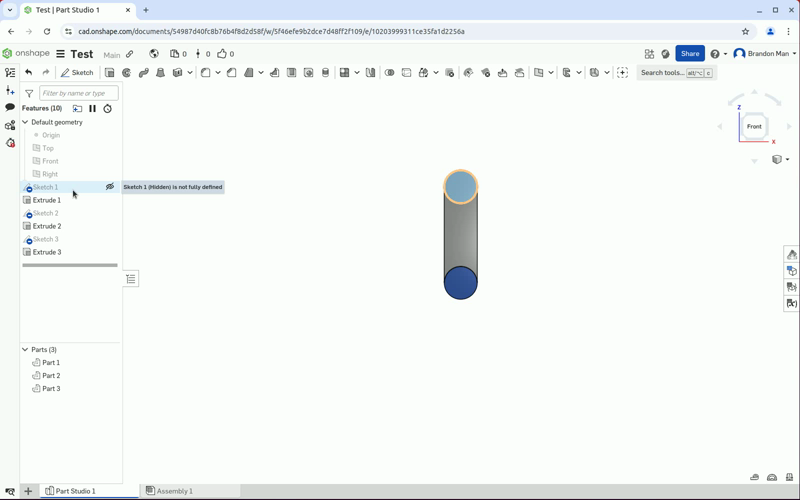
click(73, 189)
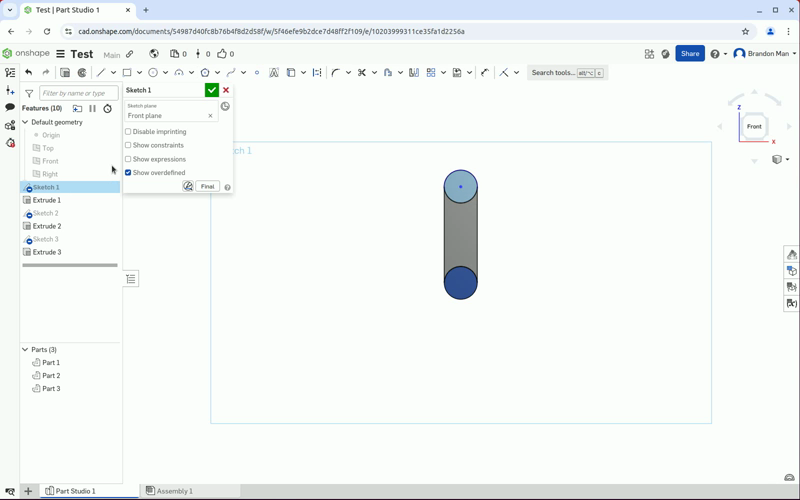
mouse_move(229, 92)
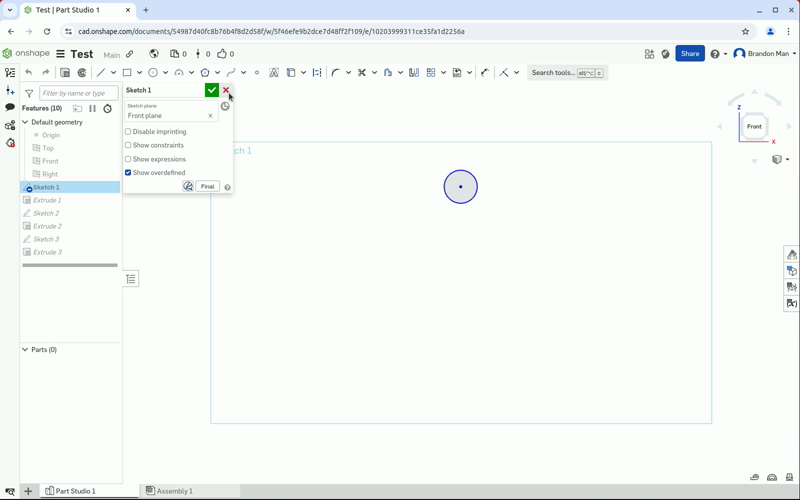
click(229, 92)
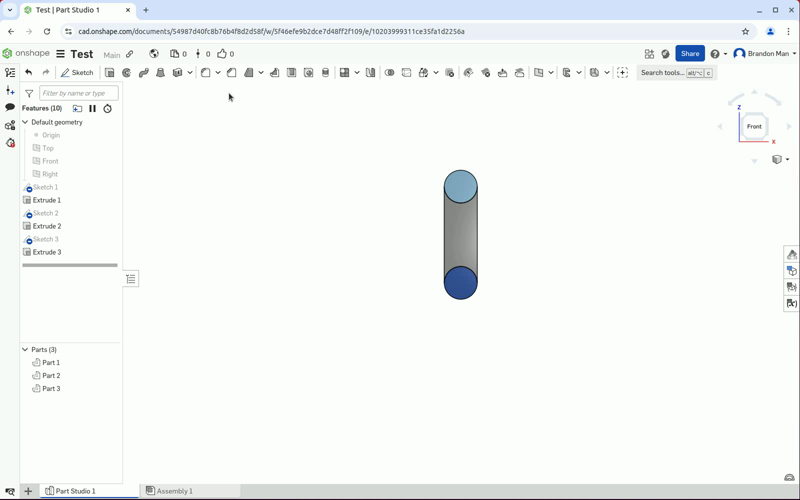
mouse_move(541, 75)
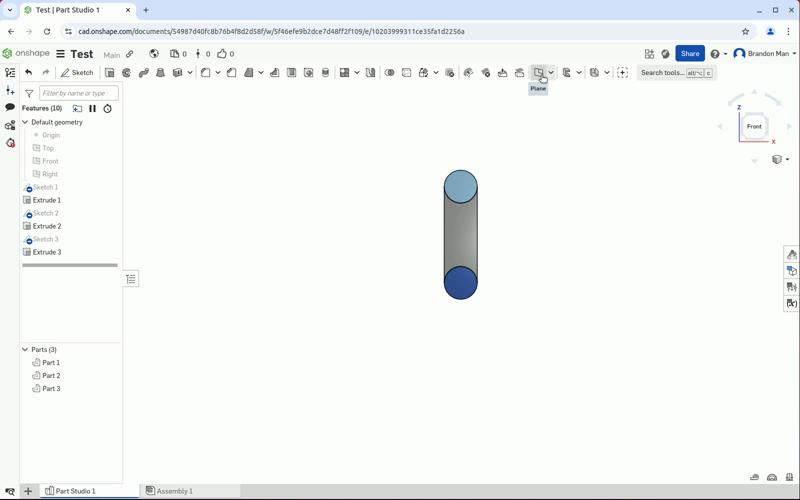
click(541, 75)
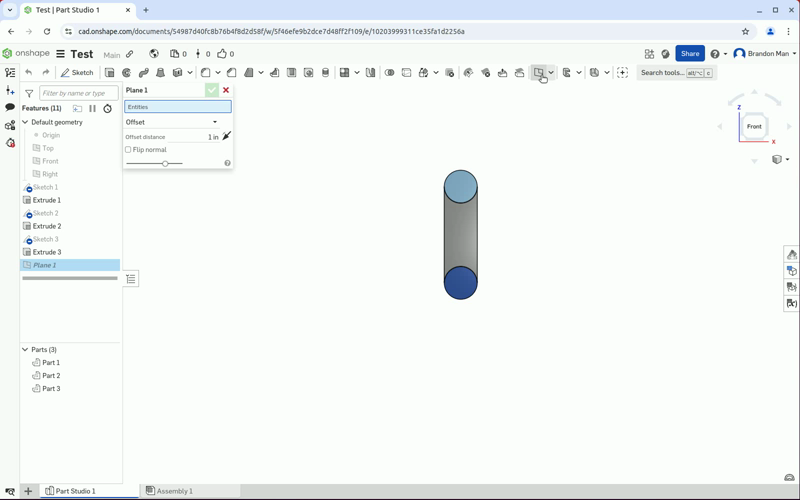
mouse_move(73, 163)
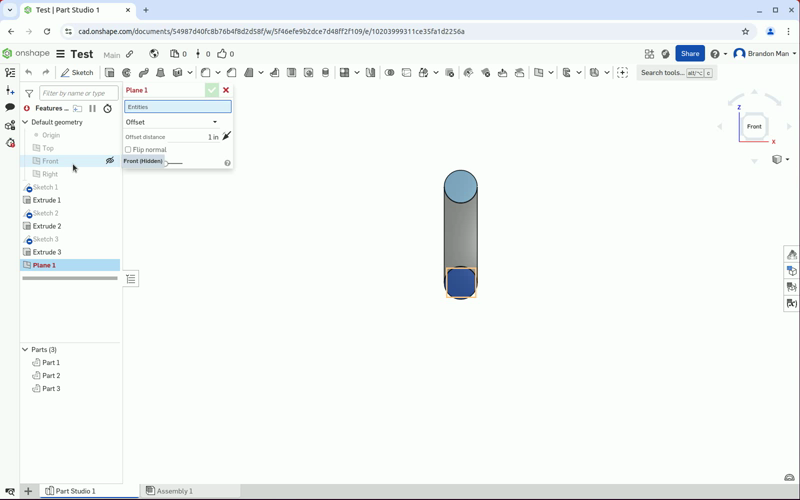
click(73, 163)
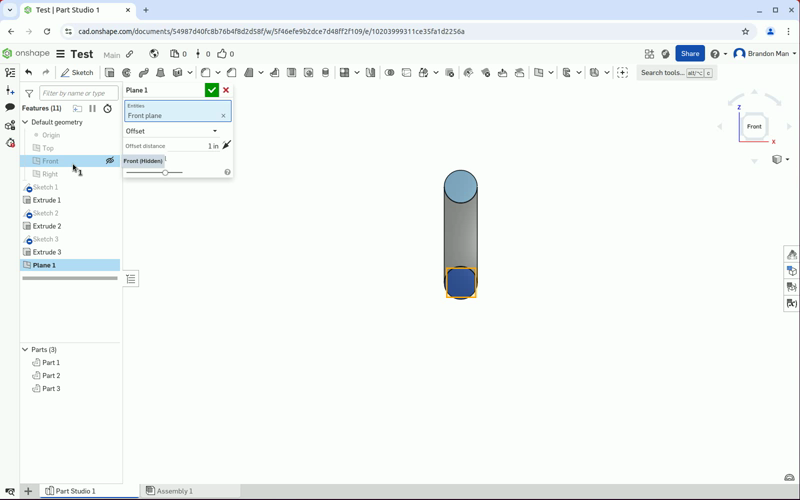
key(tab, 2)
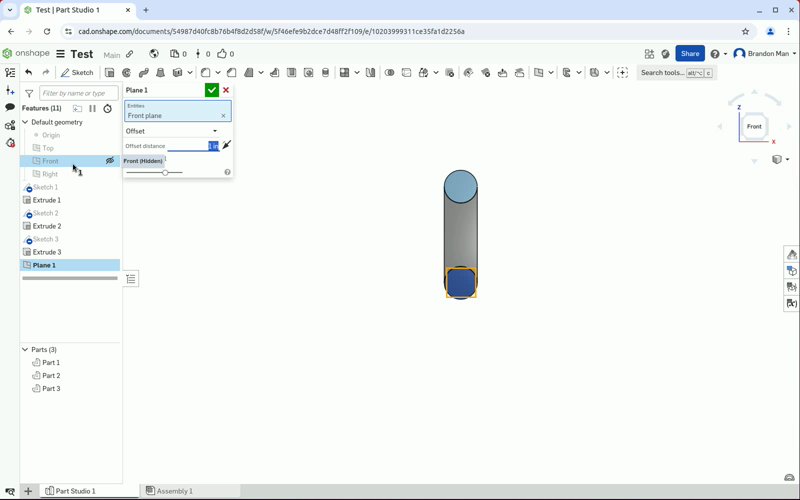
text(1.695)
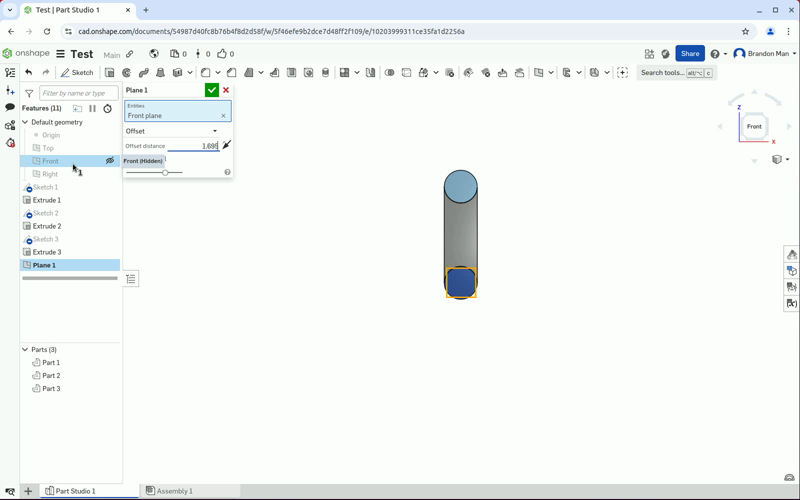
key(enter, 2)
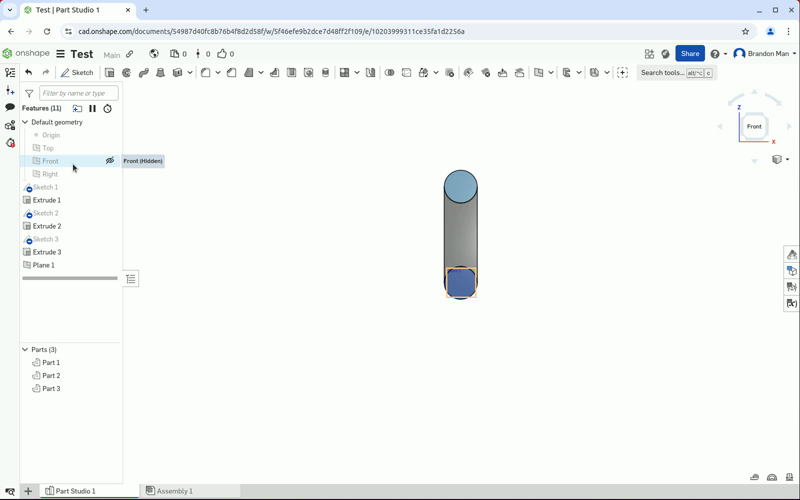
key(shift+s)
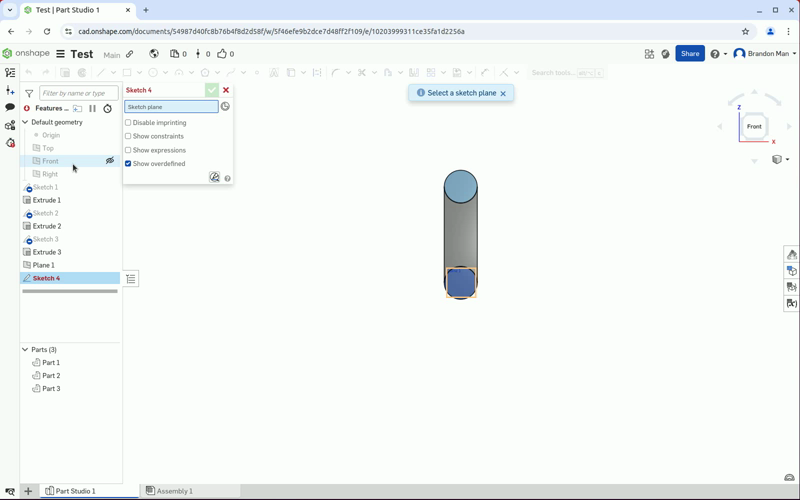
mouse_move(73, 267)
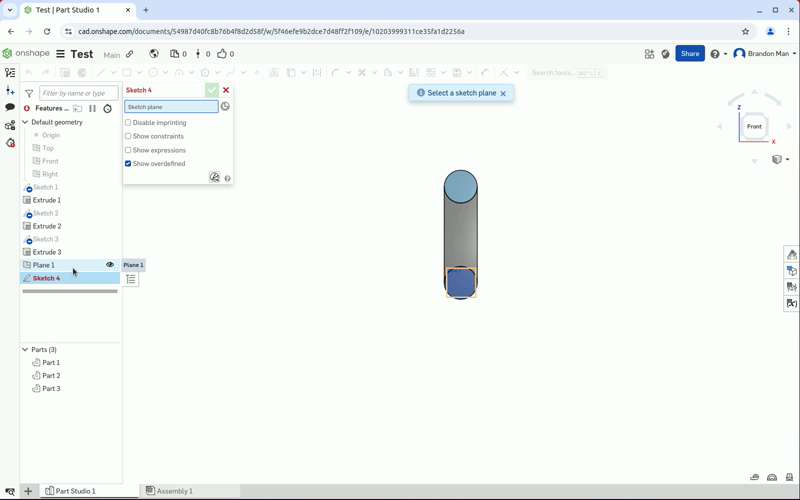
click(73, 267)
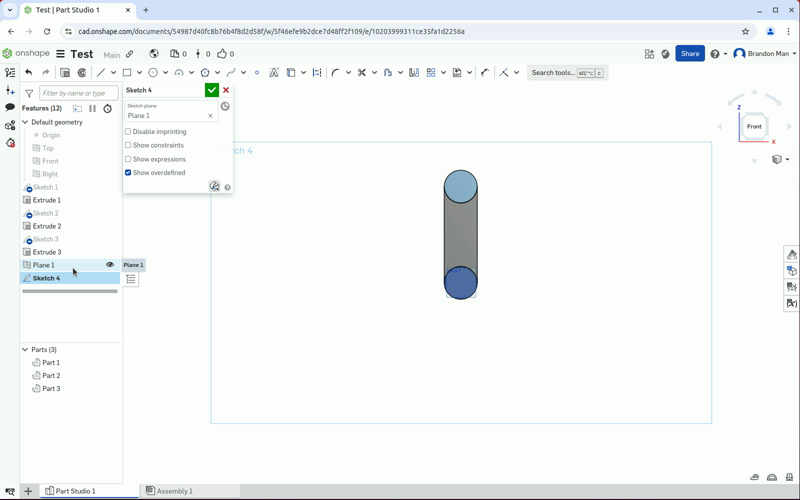
mouse_move(73, 352)
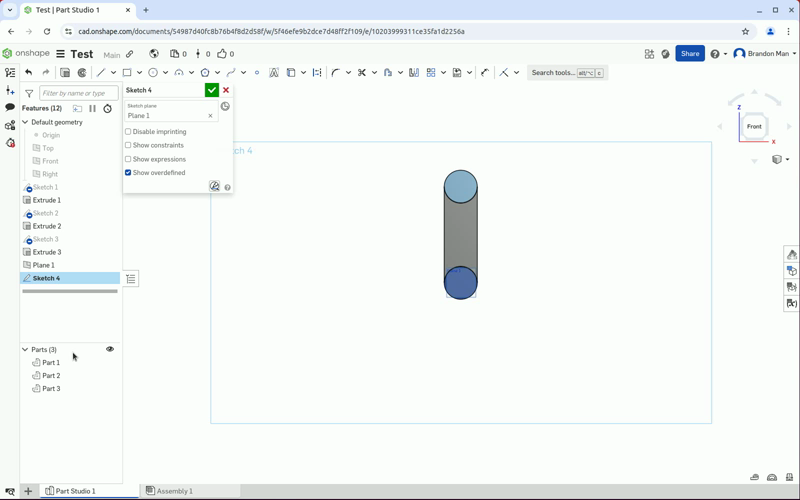
key(y)
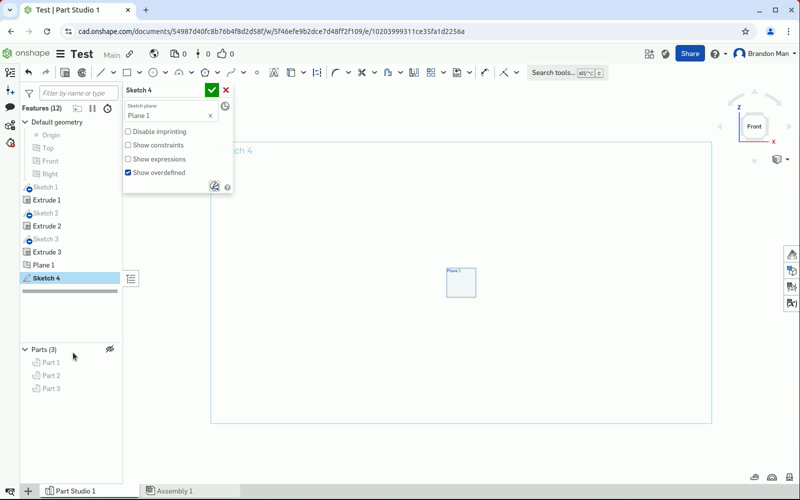
key(c)
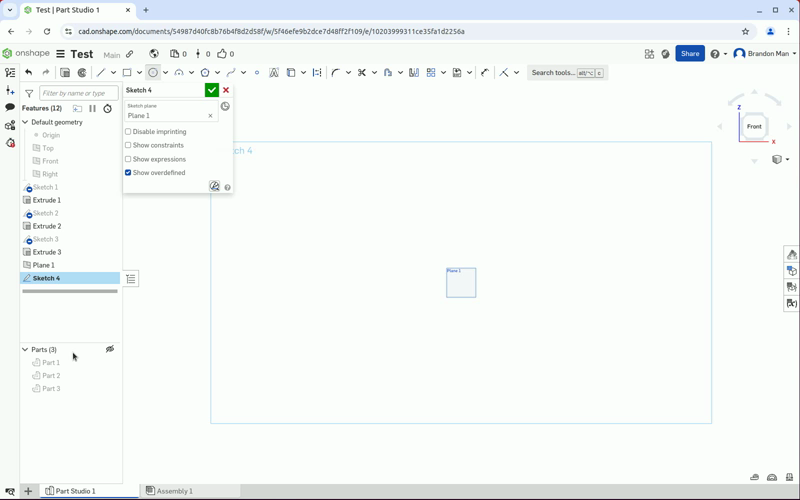
key_down(shift)
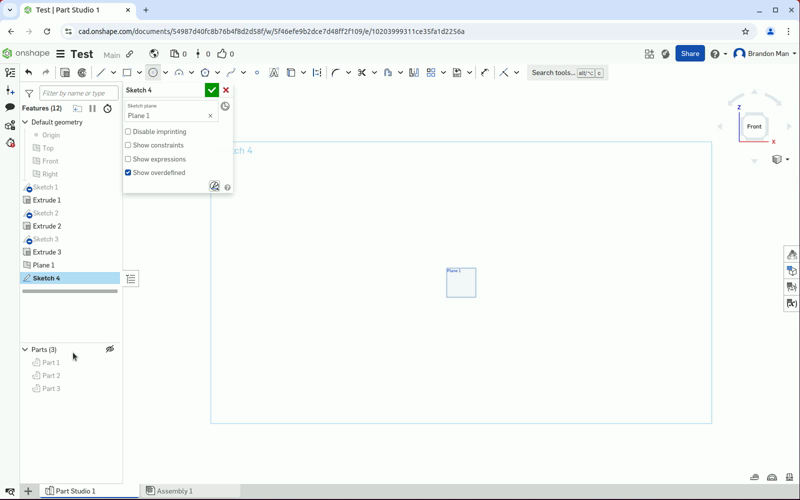
mouse_move(461, 186)
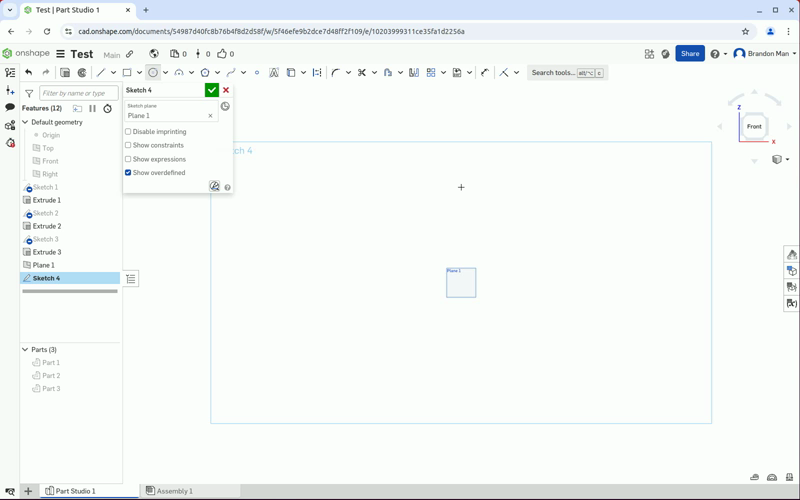
click(461, 186)
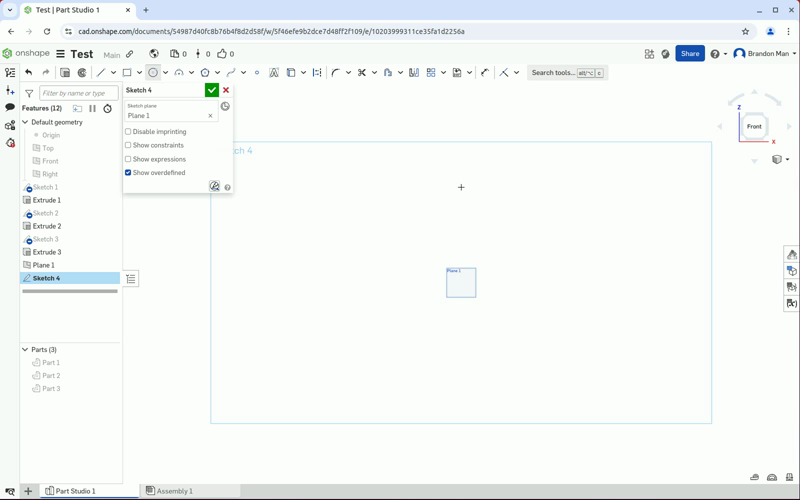
key_up(shift)
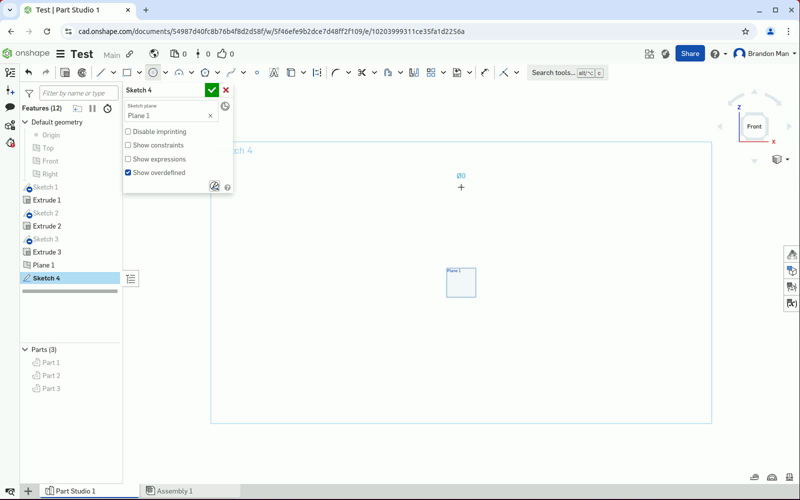
mouse_move(470, 186)
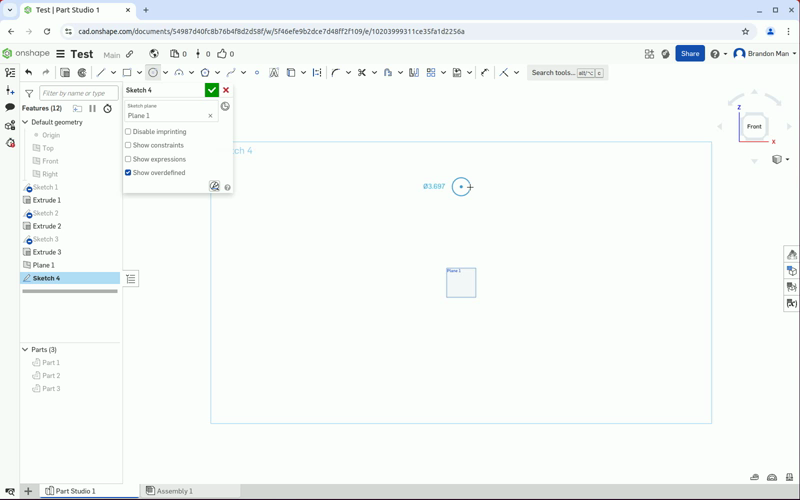
click(470, 186)
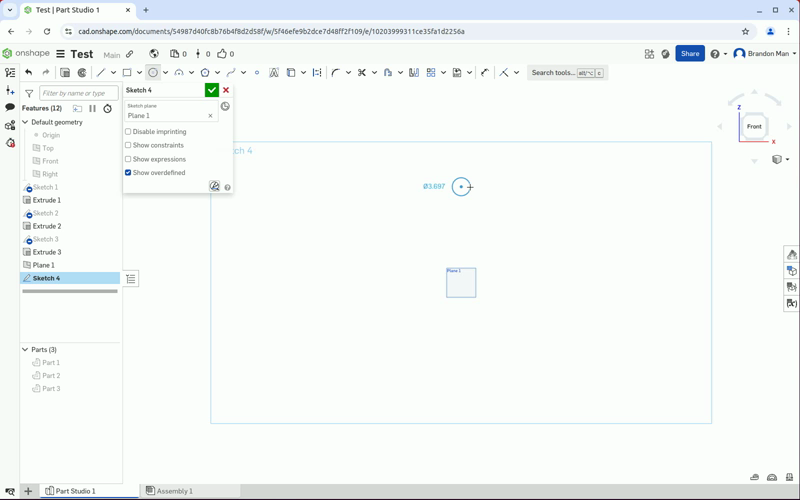
key(esc)
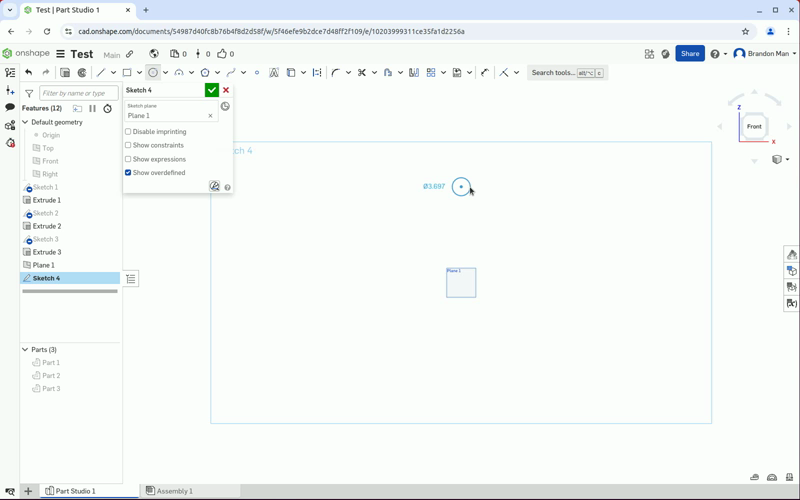
mouse_move(463, 181)
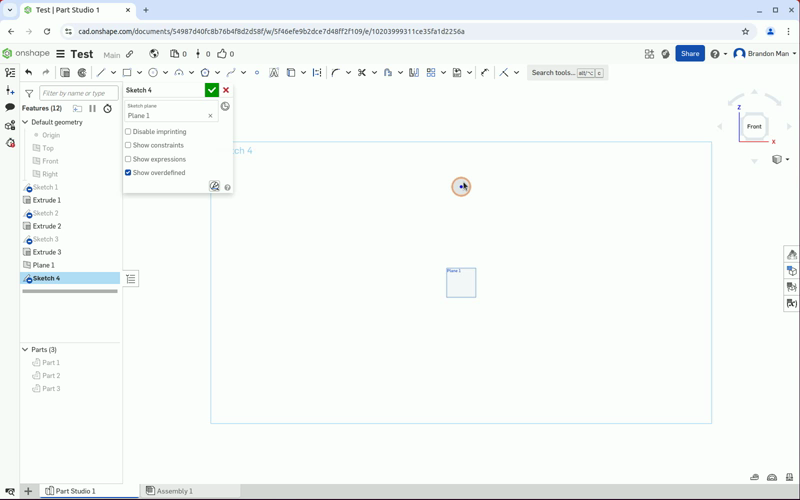
scroll(6)
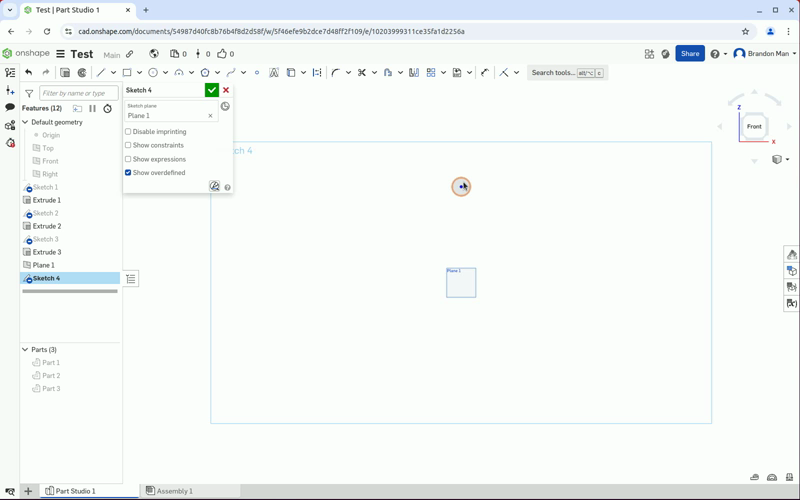
scroll(6)
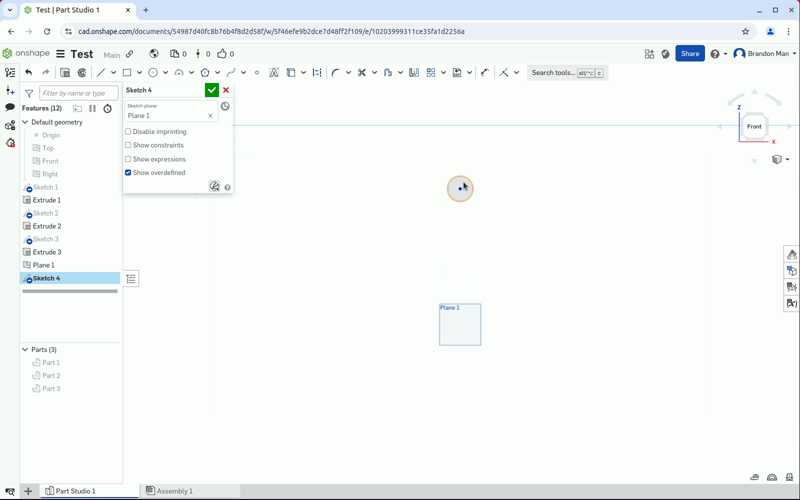
scroll(6)
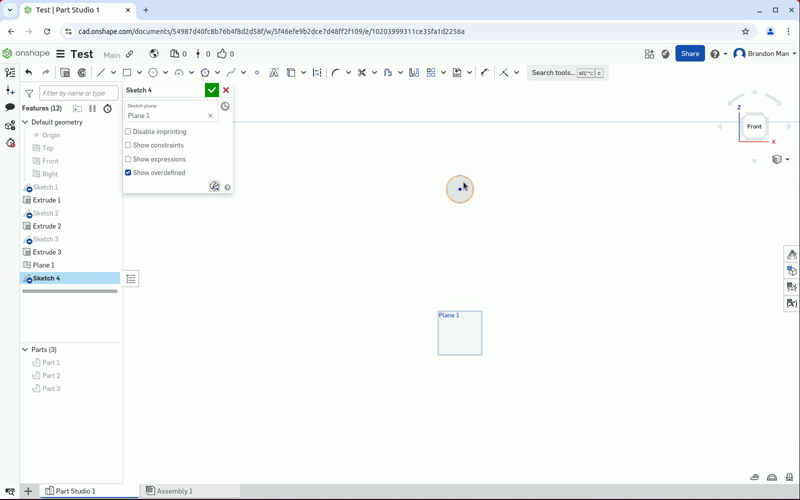
scroll(6)
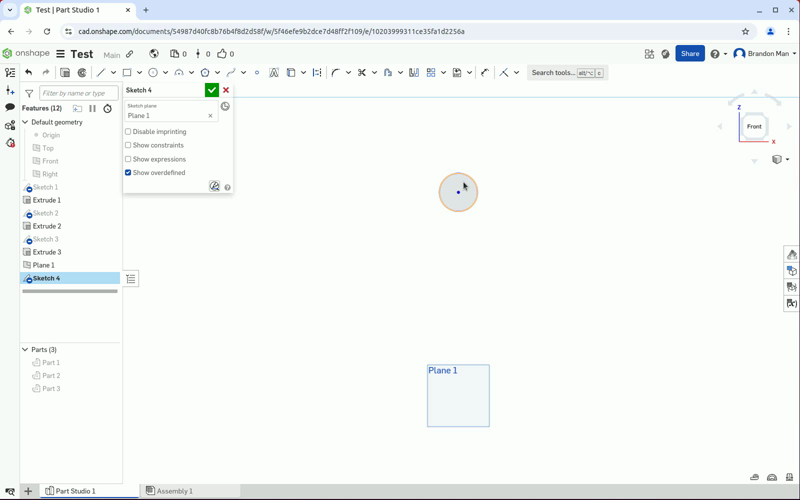
scroll(6)
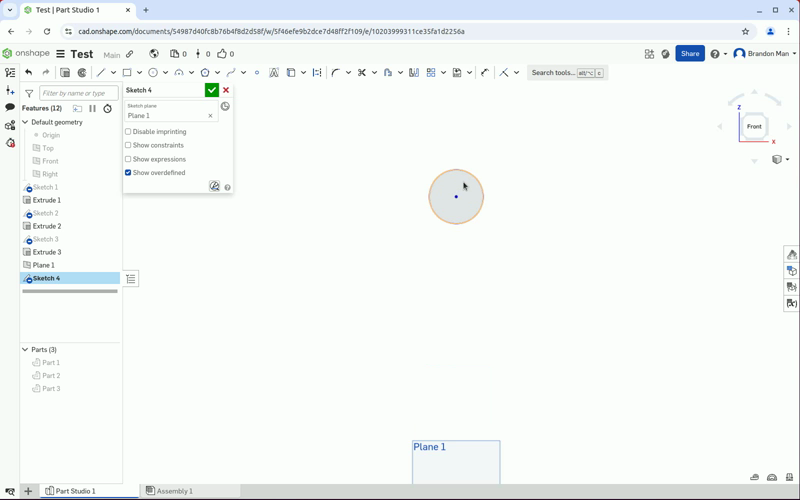
scroll(6)
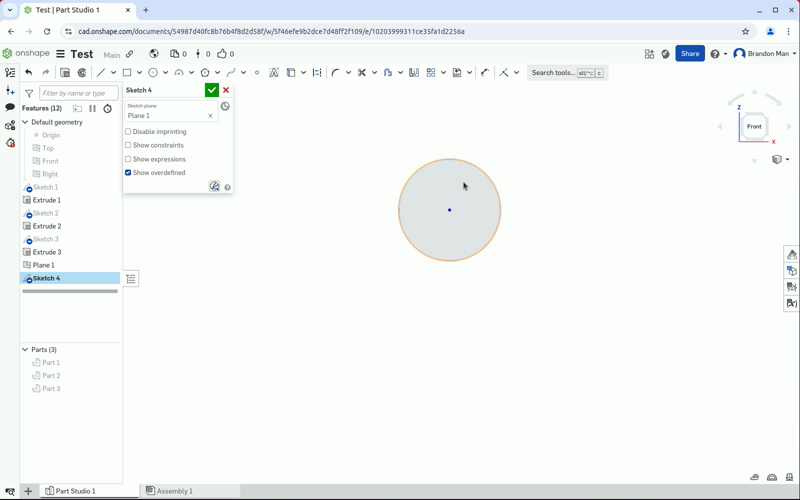
scroll(6)
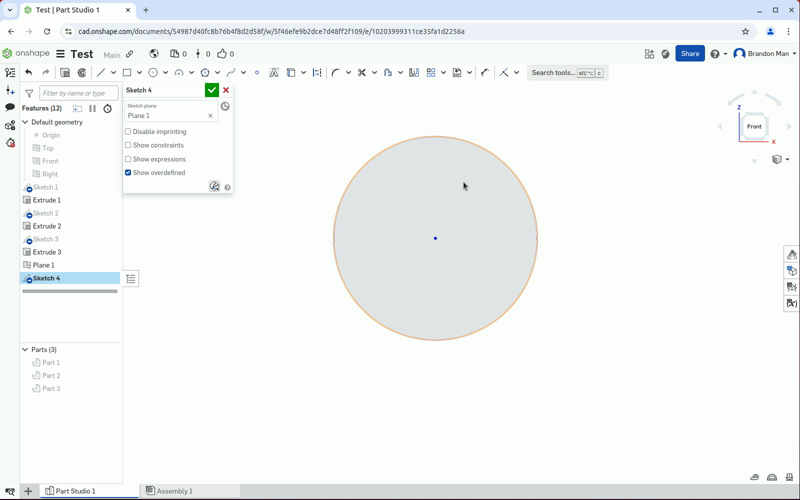
click(463, 181)
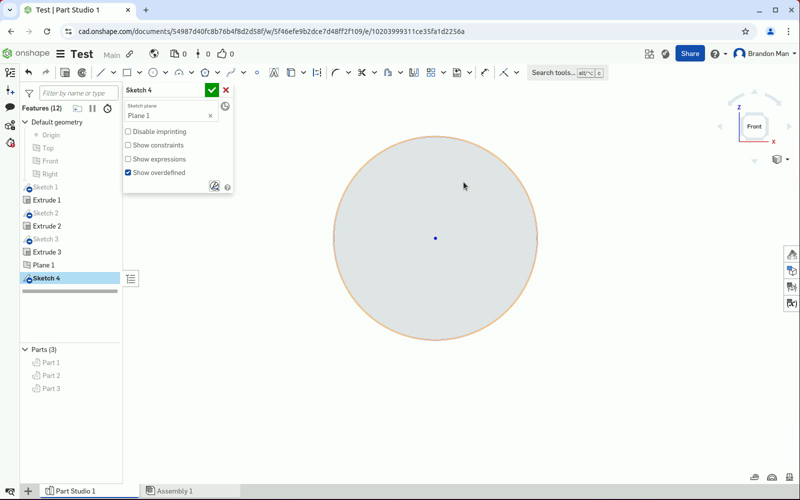
scroll(-6)
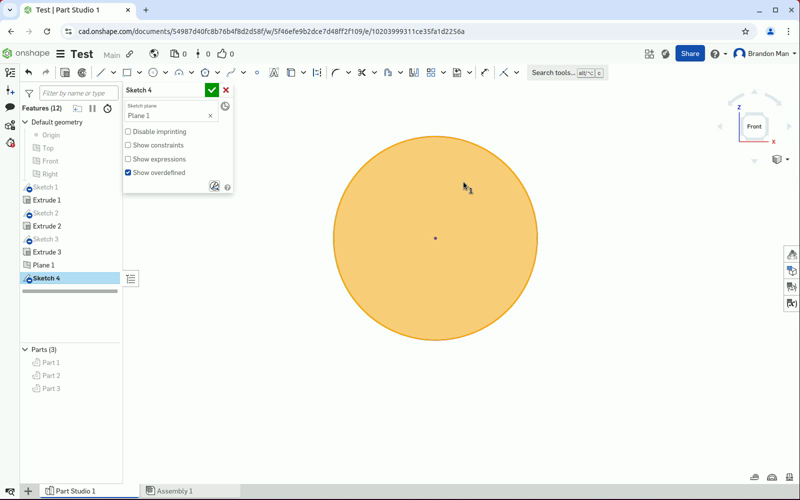
scroll(-6)
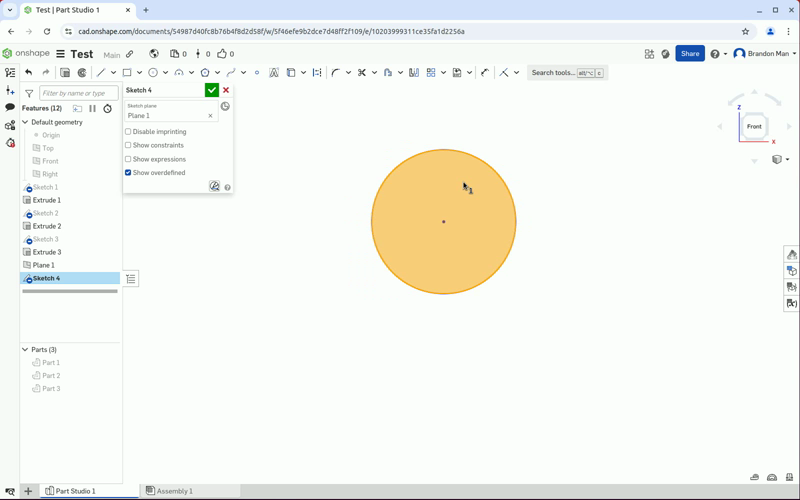
scroll(-6)
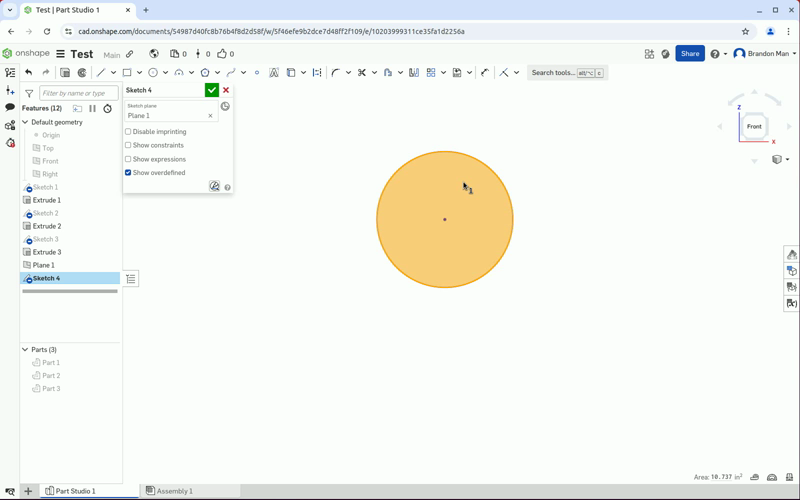
scroll(-6)
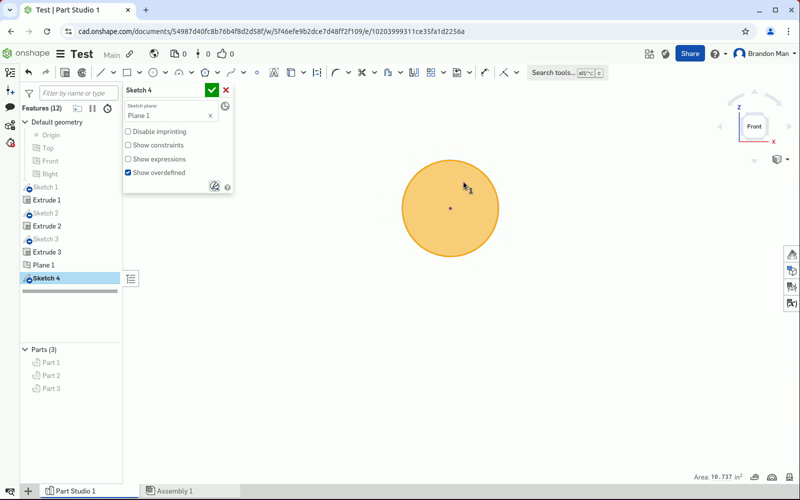
scroll(-6)
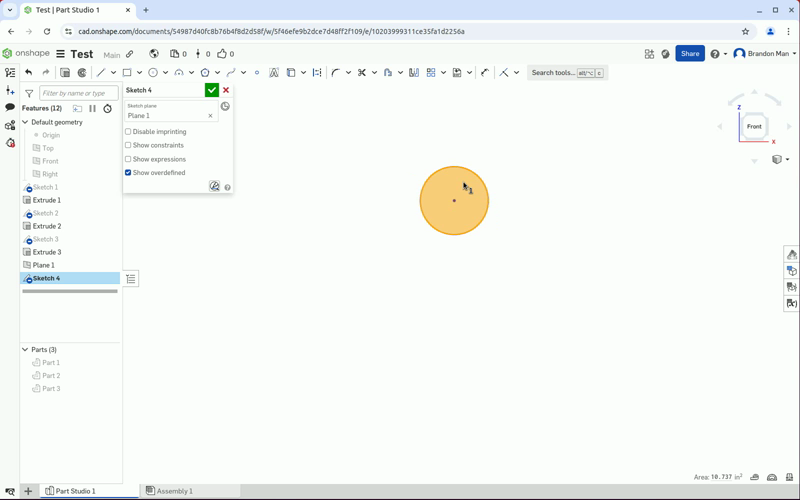
scroll(-6)
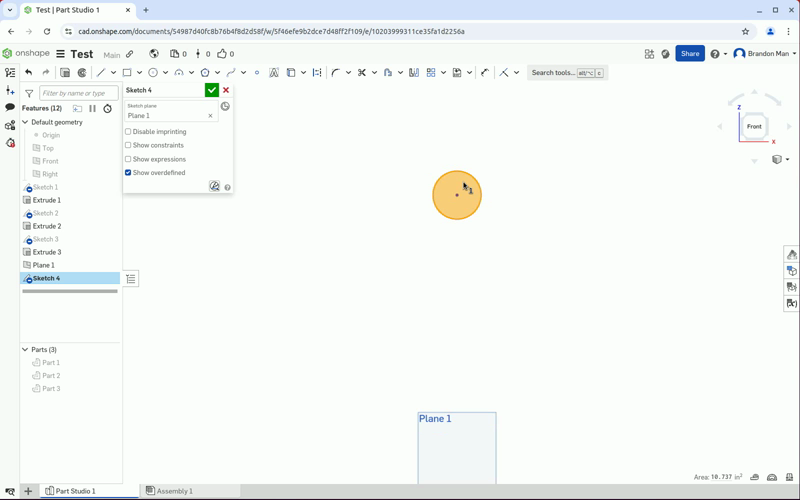
scroll(-6)
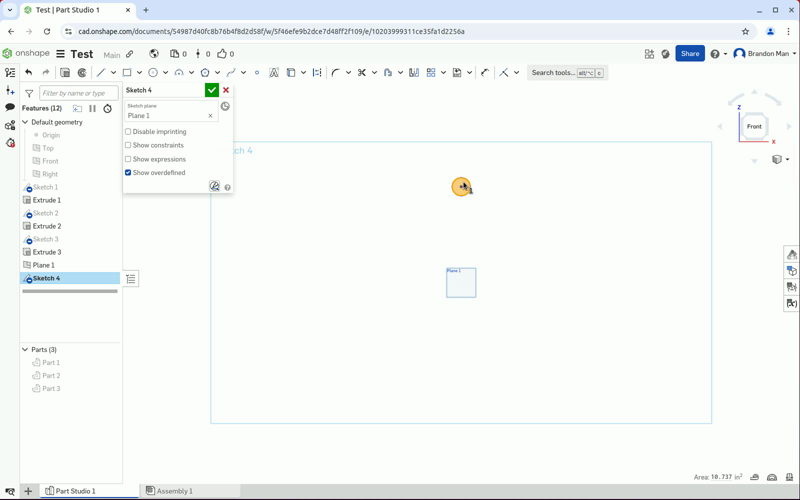
mouse_move(73, 352)
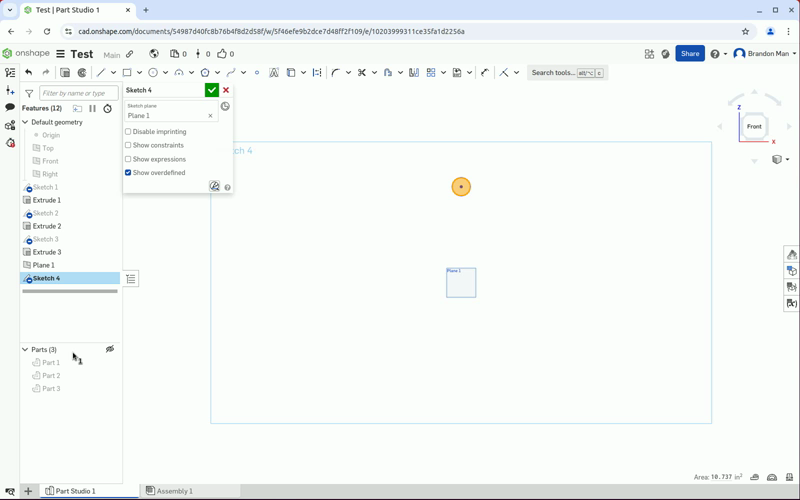
key(shift+y)
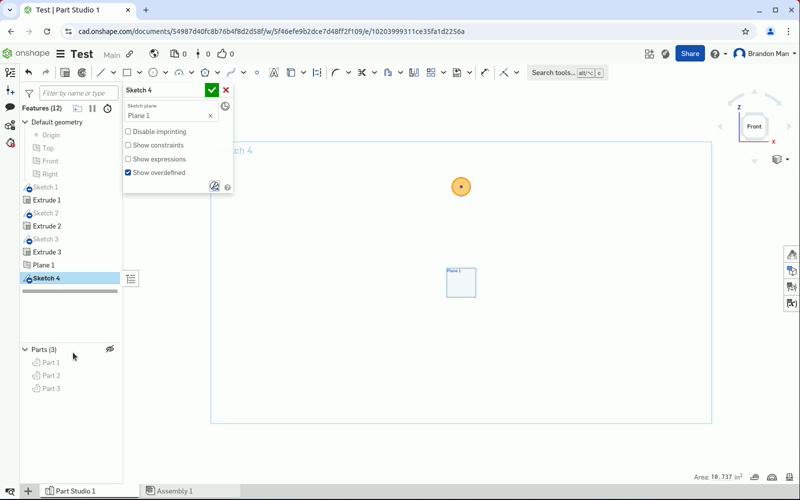
key(shift+e)
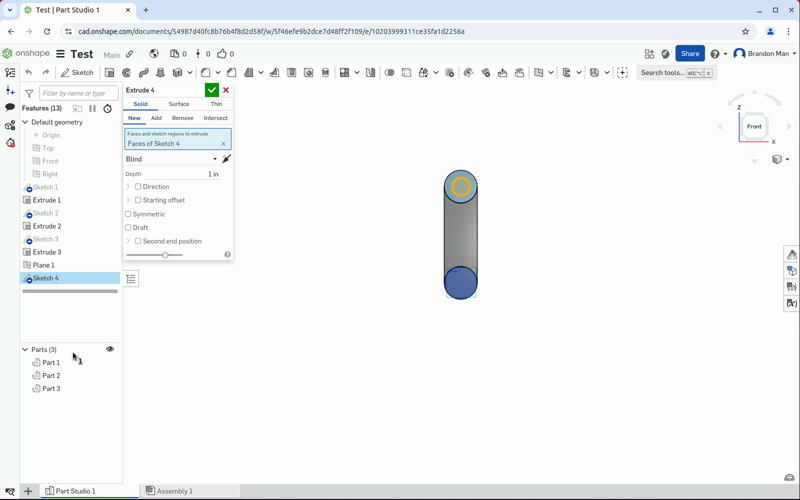
mouse_move(143, 106)
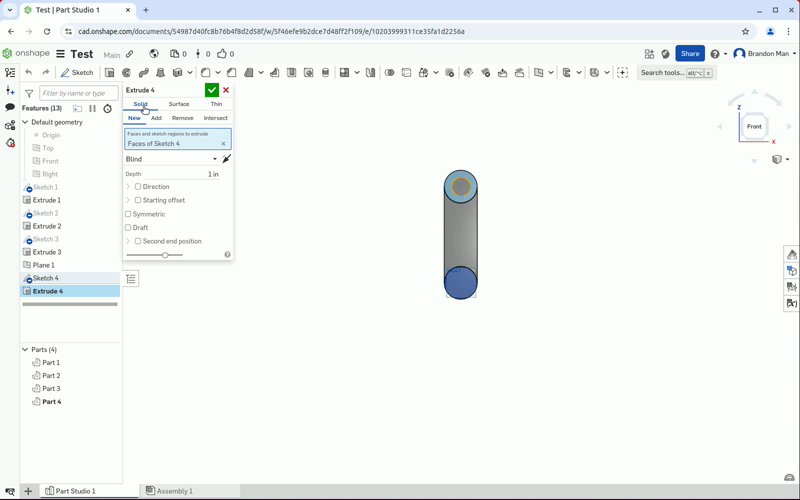
click(143, 106)
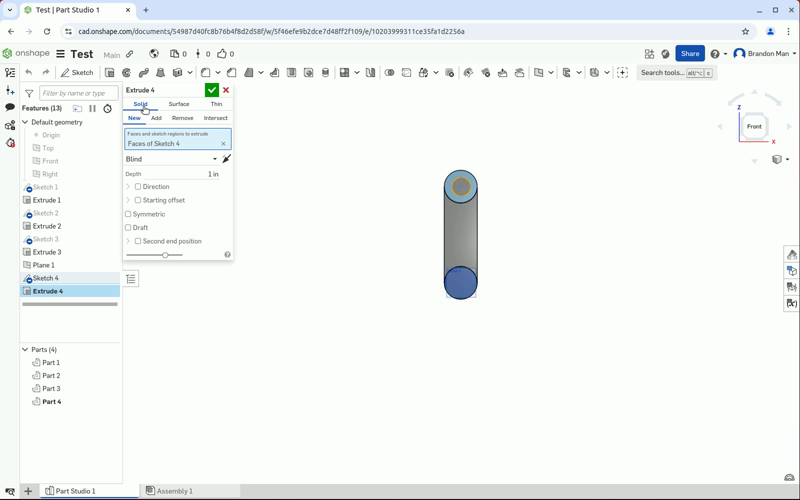
mouse_move(186, 120)
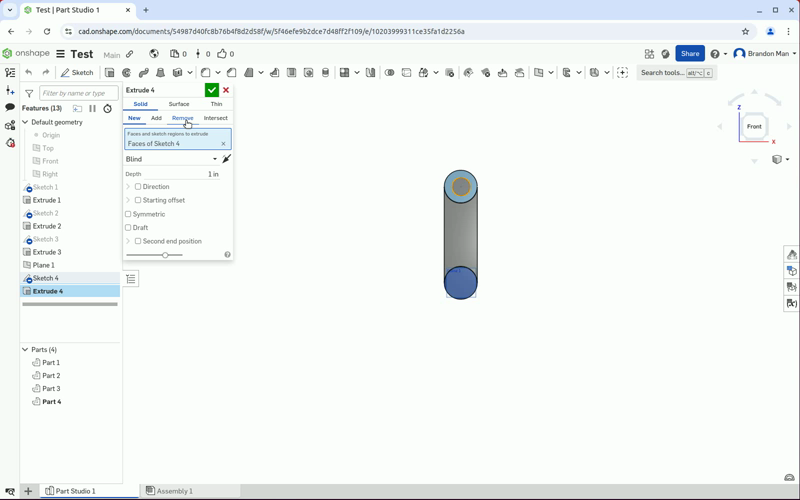
click(186, 120)
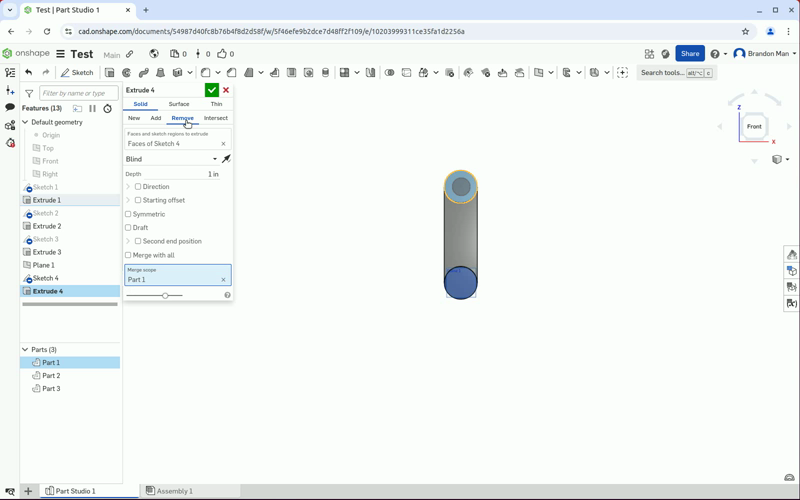
key(tab, 4)
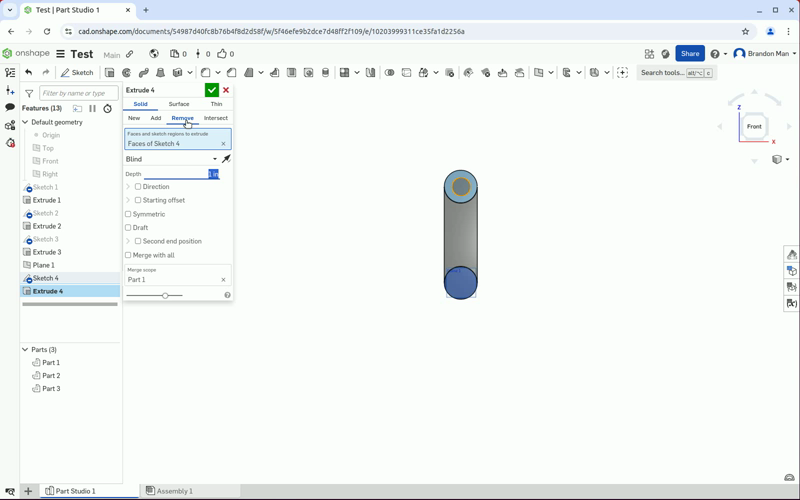
text(8.184)
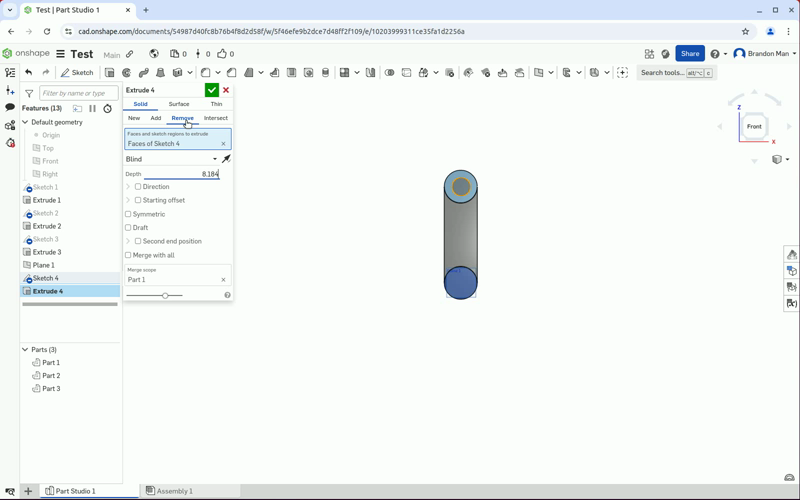
key(tab, 6)
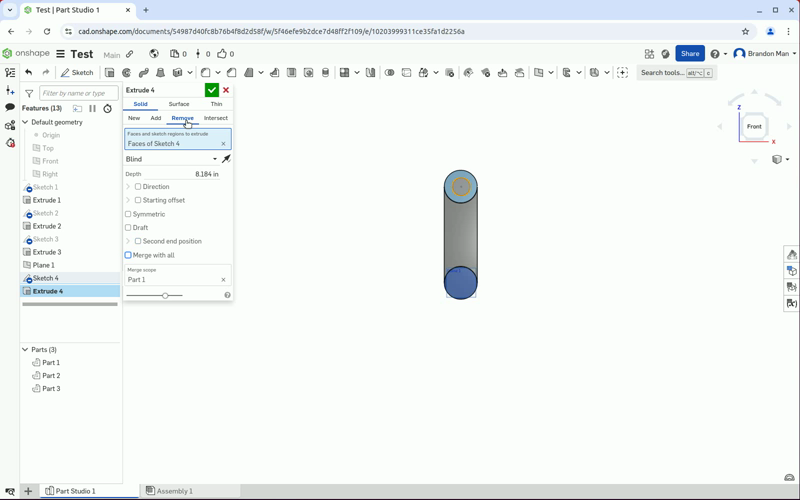
key(space)
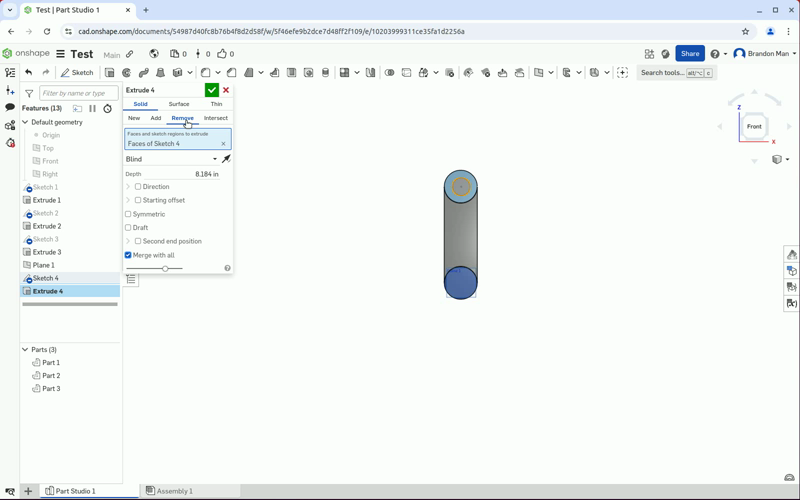
key(enter)
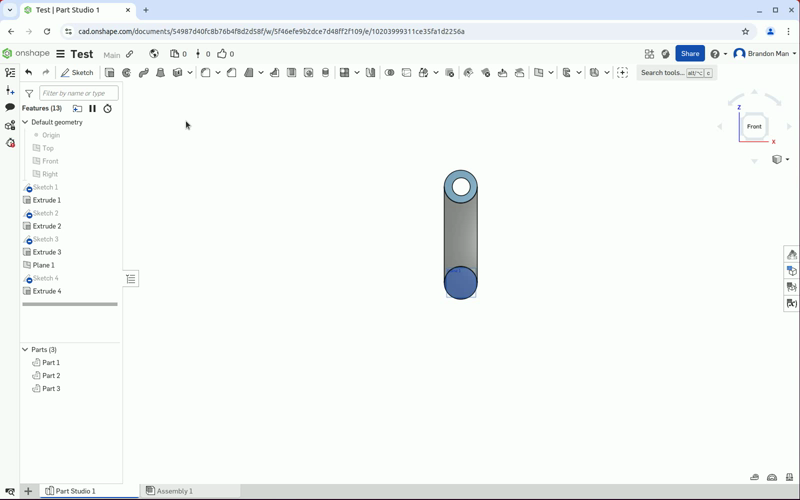
key(shift+h)
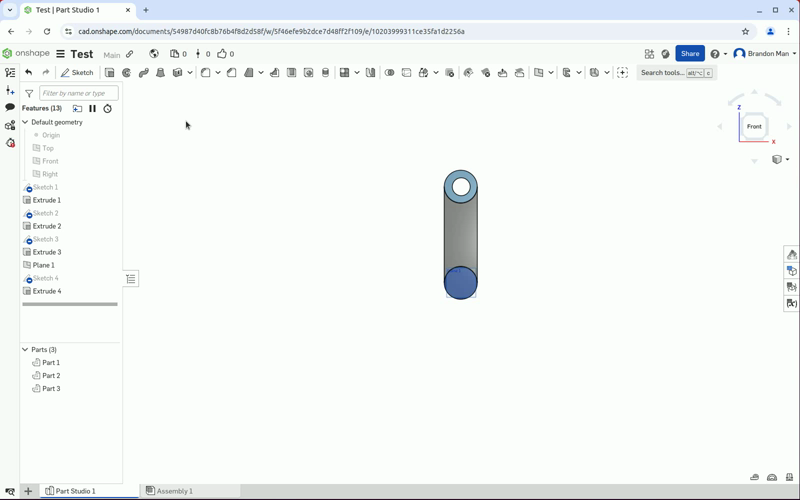
key(shift+h)
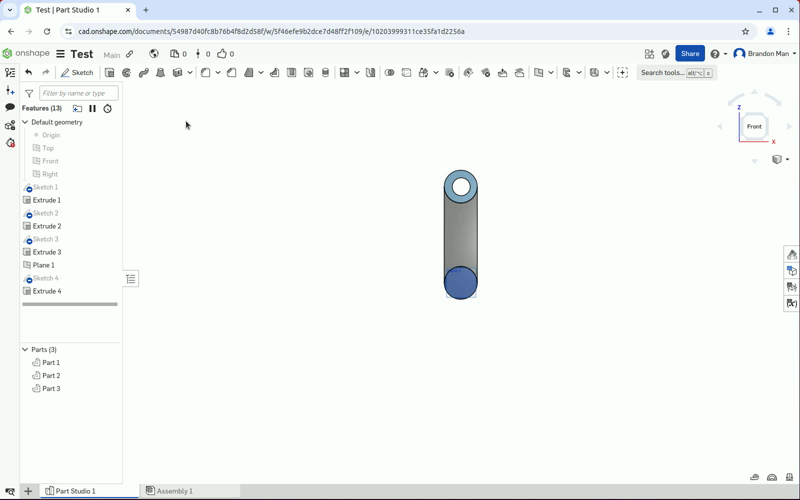
mouse_move(73, 189)
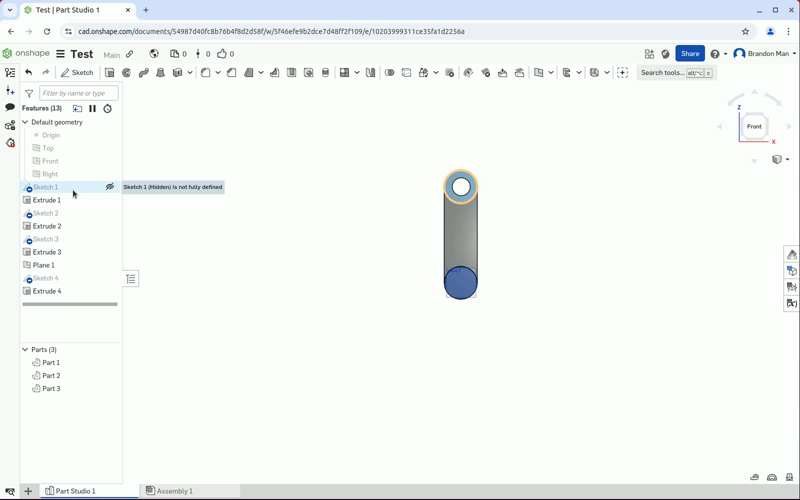
click(73, 189)
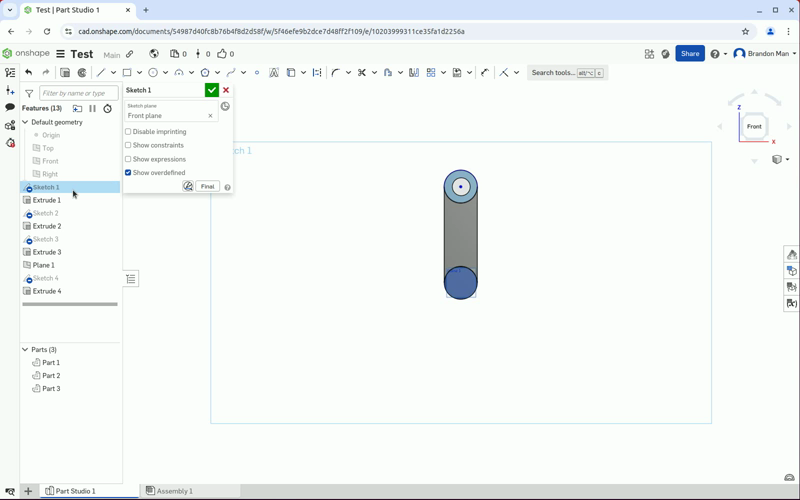
mouse_move(229, 92)
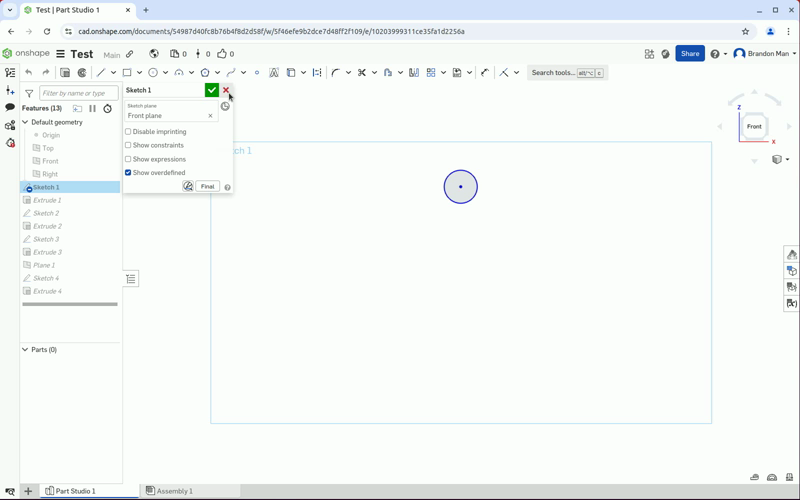
click(229, 92)
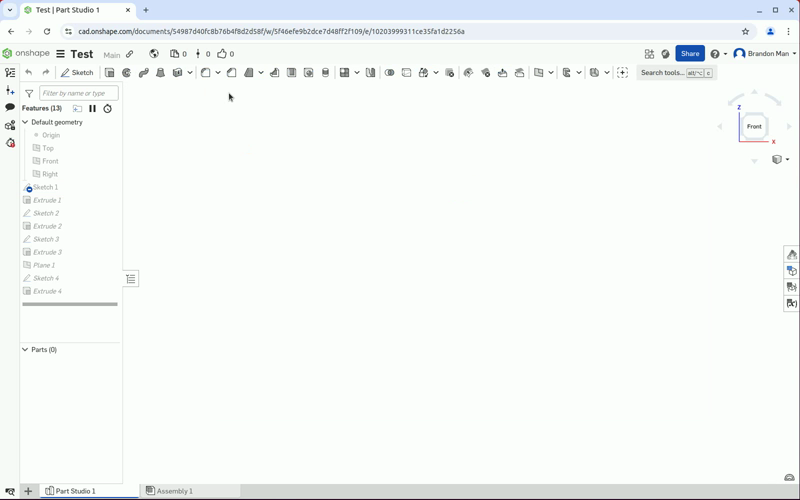
key(shift+s)
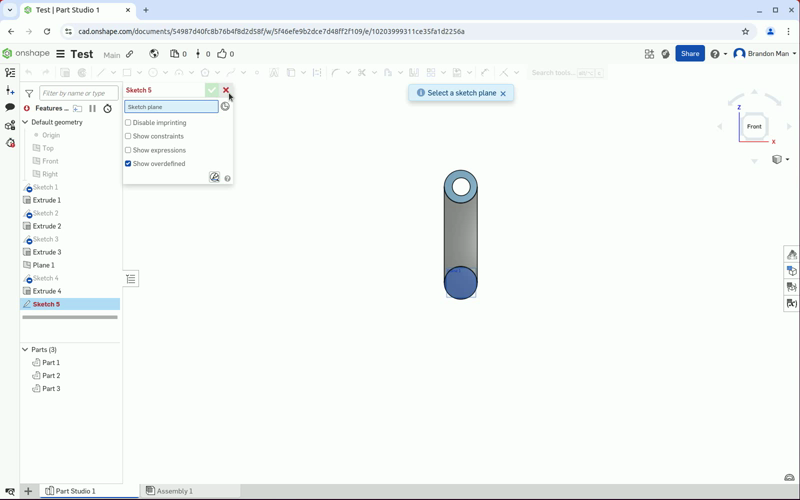
mouse_move(73, 267)
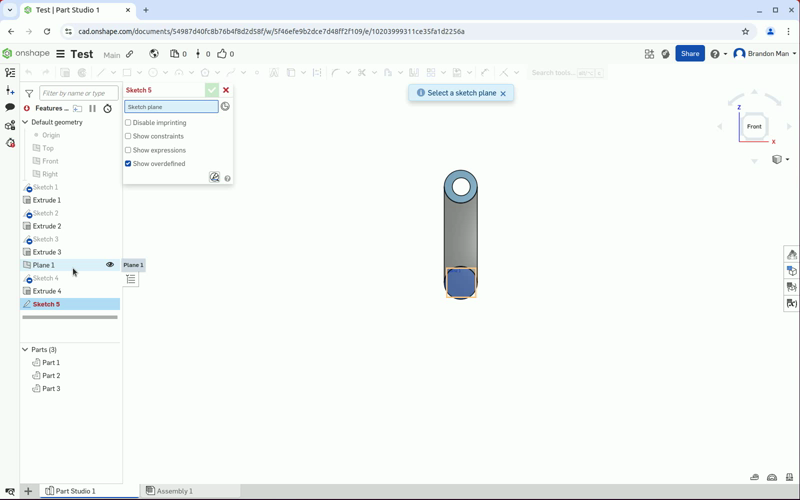
click(73, 267)
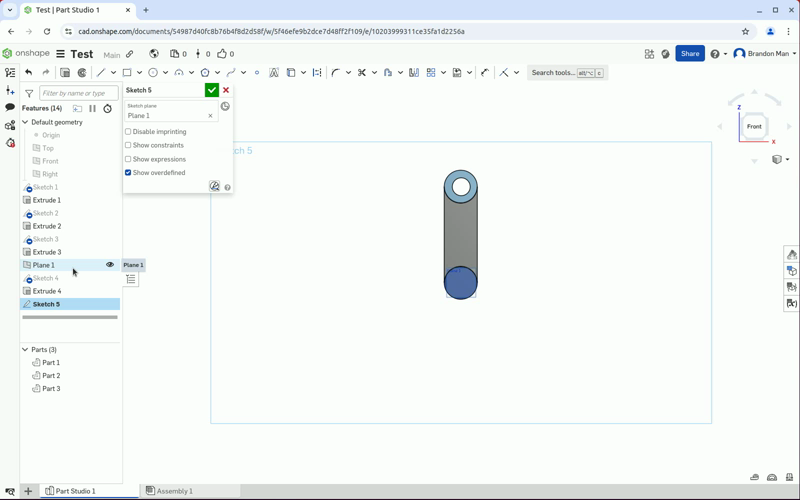
mouse_move(73, 352)
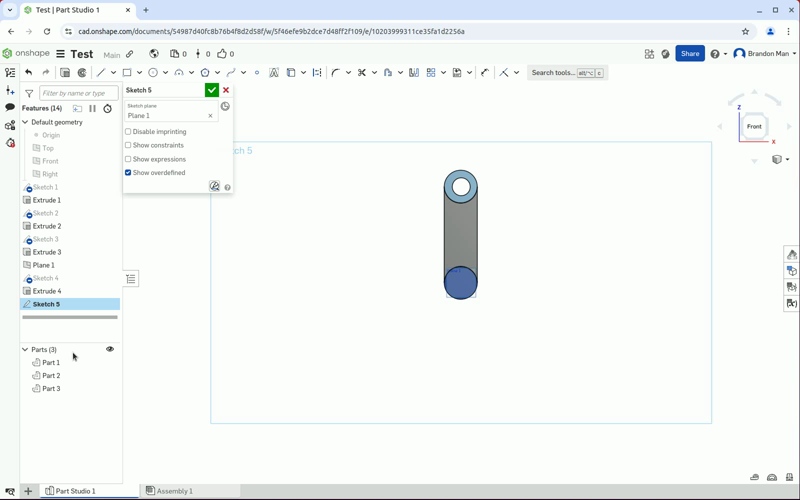
key(y)
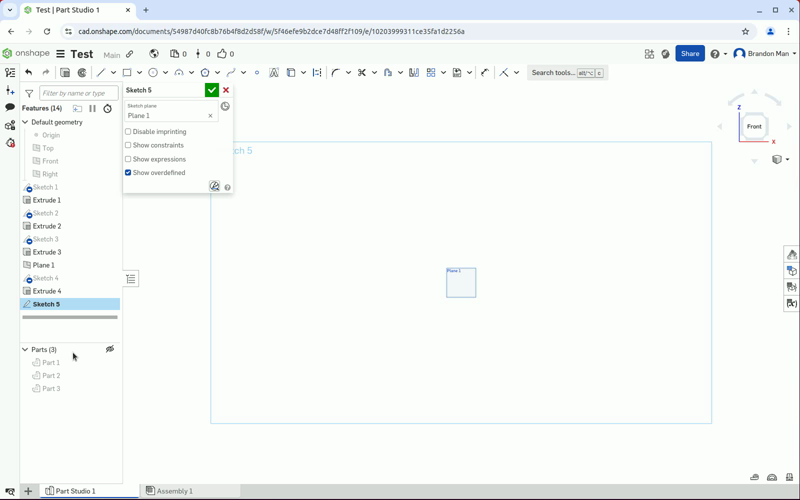
key(c)
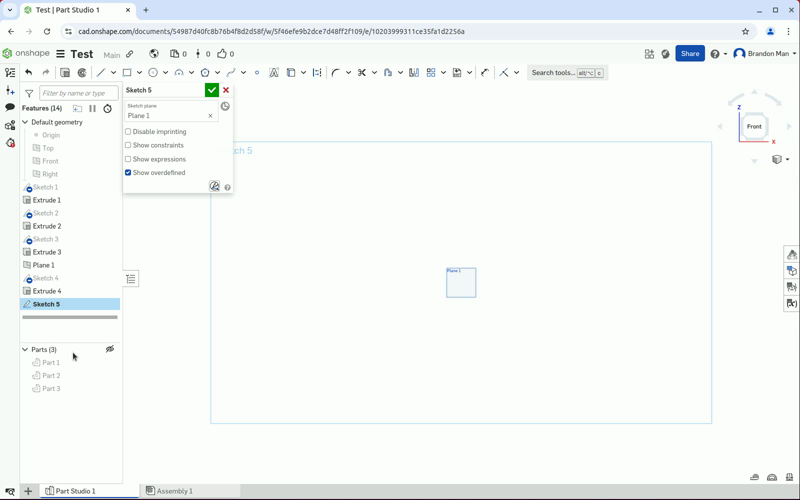
key_down(shift)
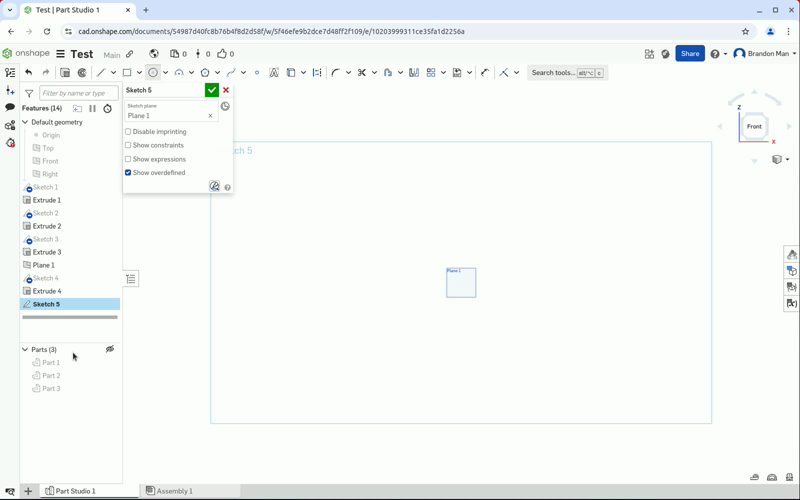
mouse_move(461, 282)
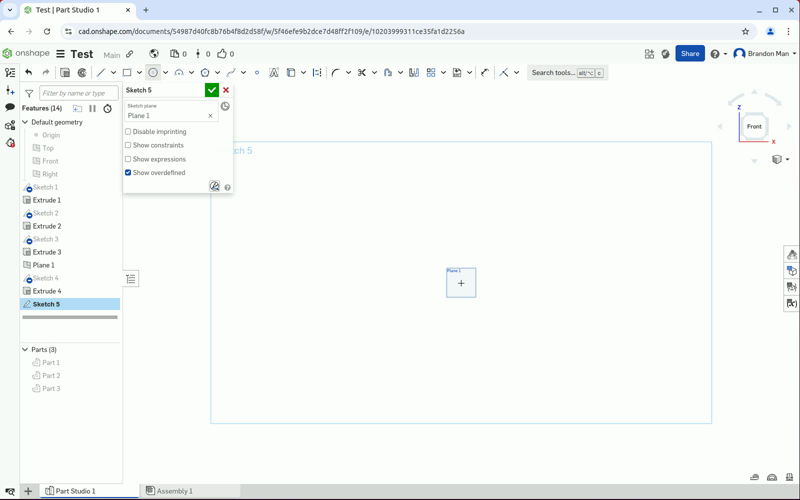
click(461, 282)
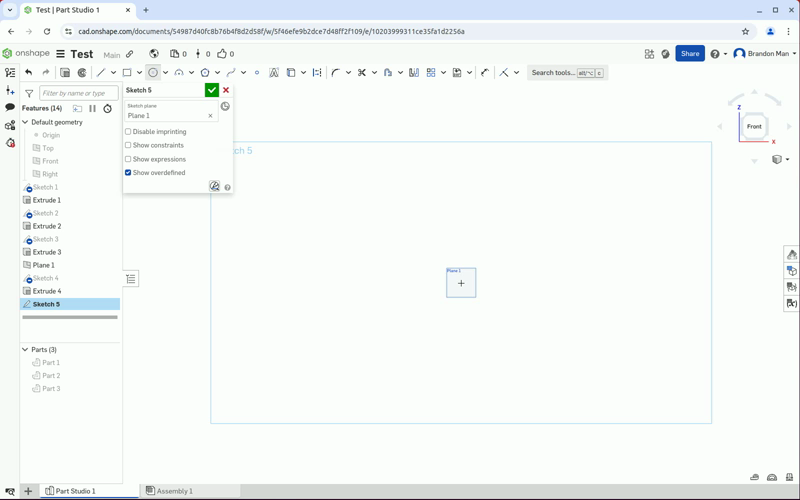
key_up(shift)
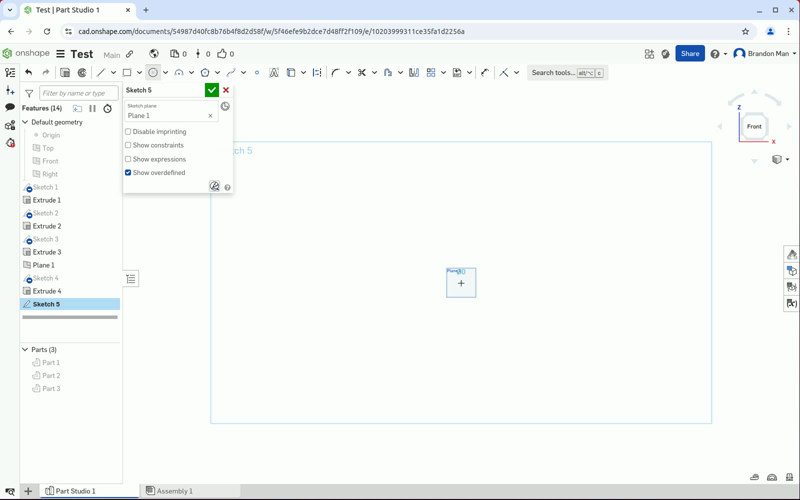
mouse_move(470, 282)
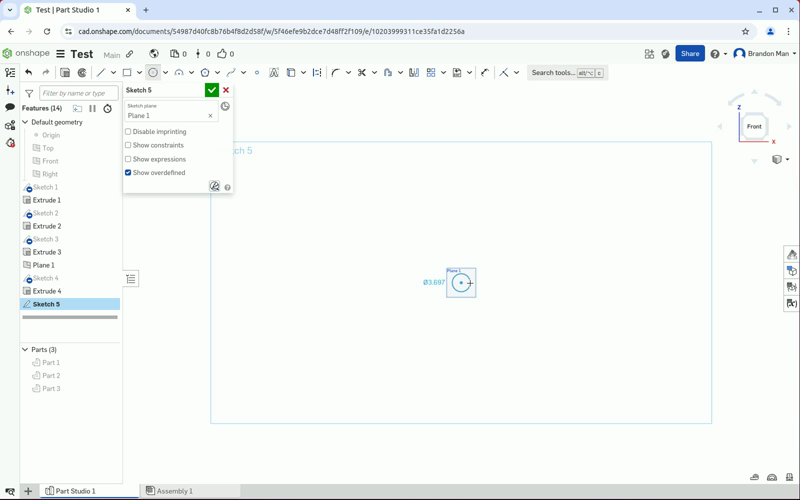
click(470, 282)
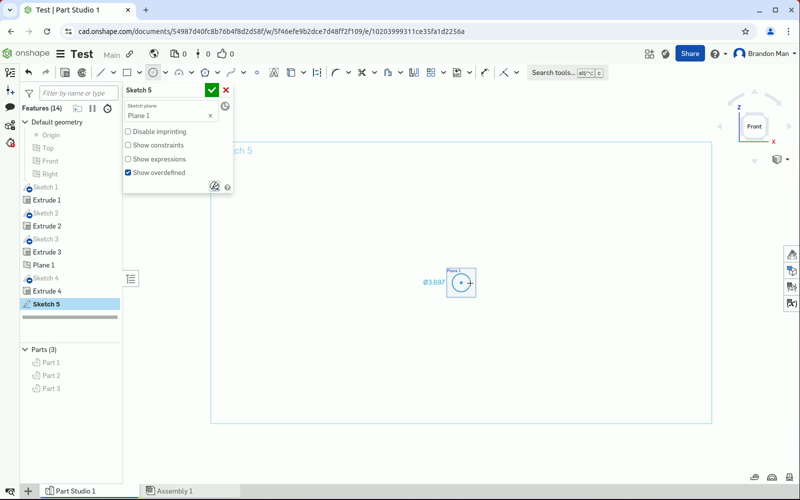
key(esc)
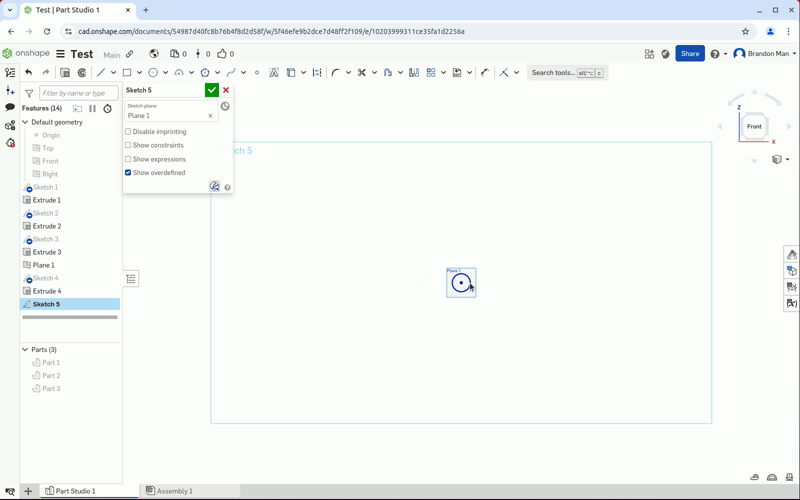
mouse_move(464, 282)
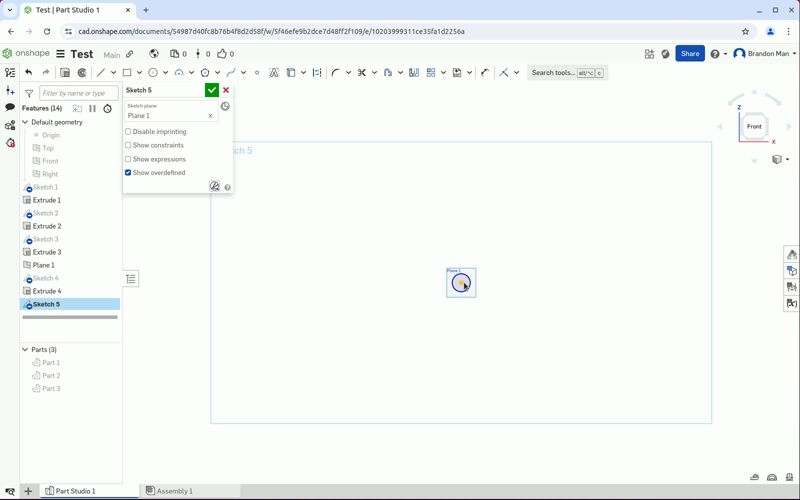
scroll(6)
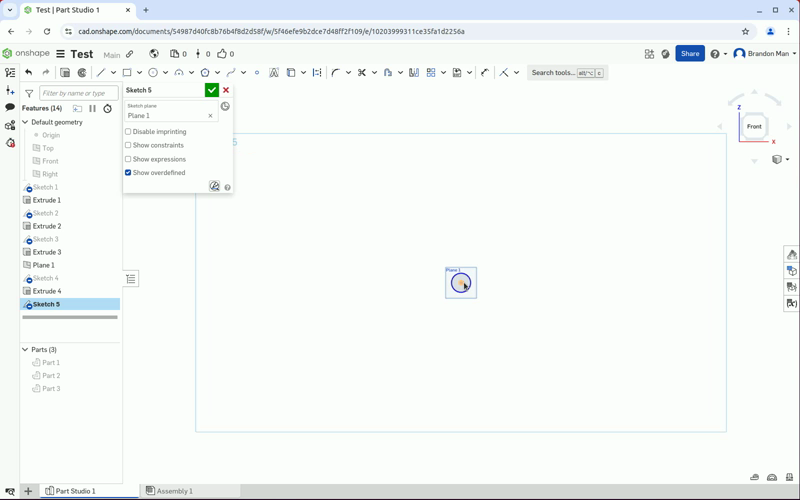
scroll(6)
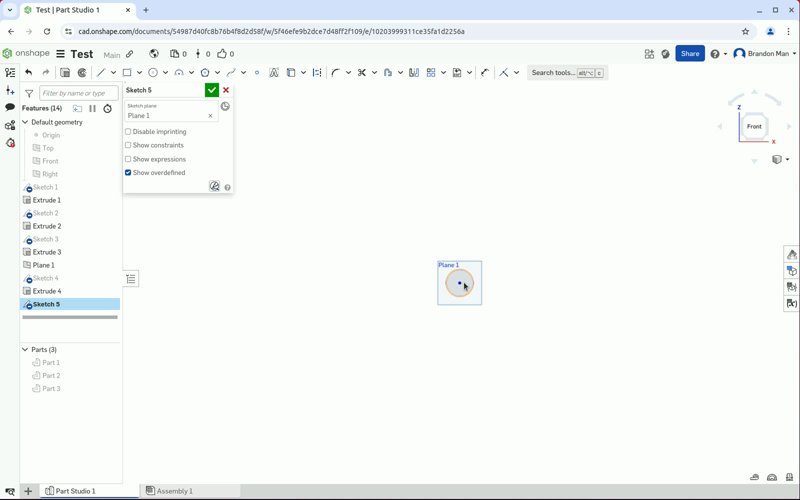
scroll(6)
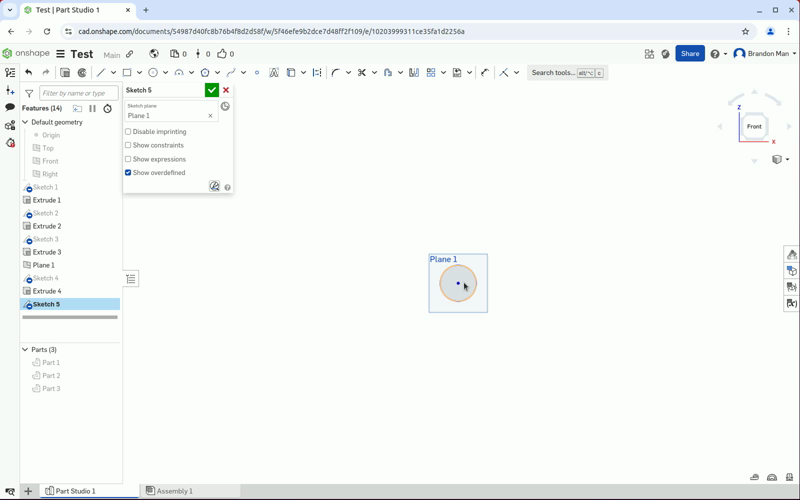
scroll(6)
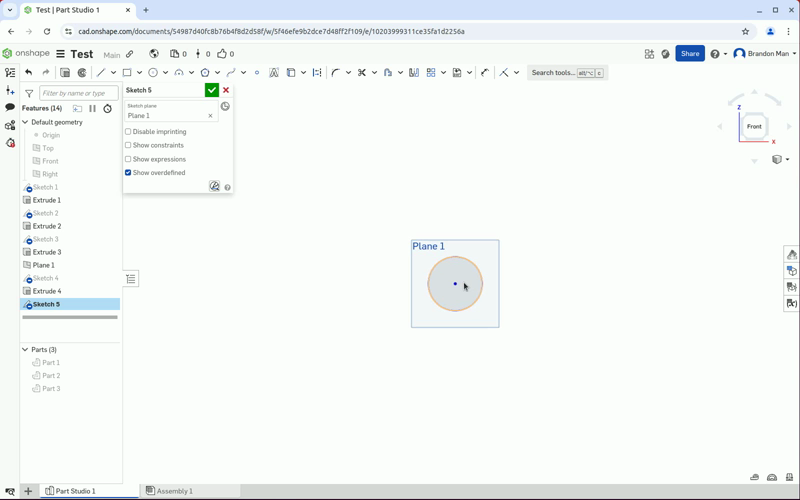
scroll(6)
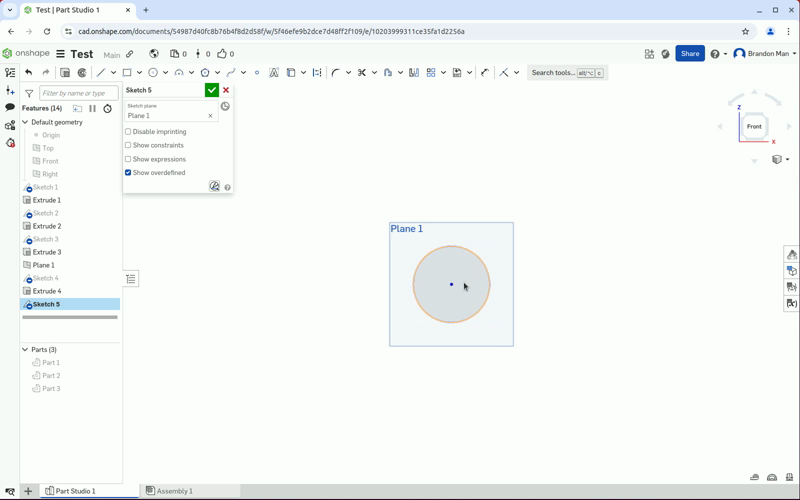
scroll(6)
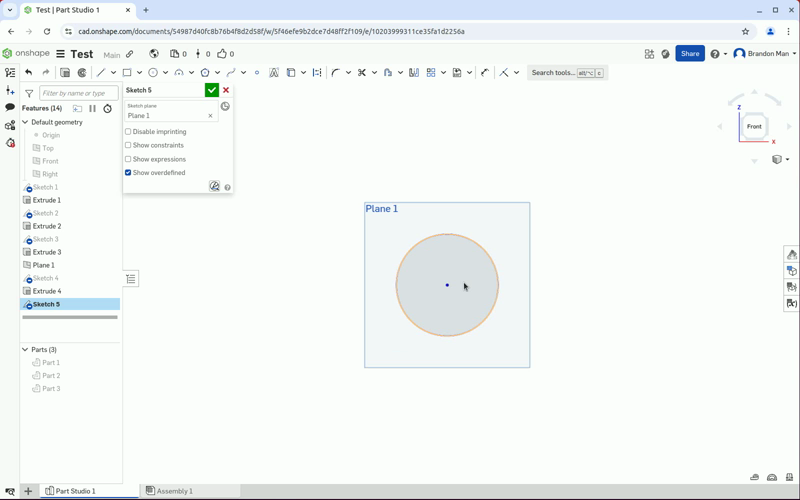
scroll(6)
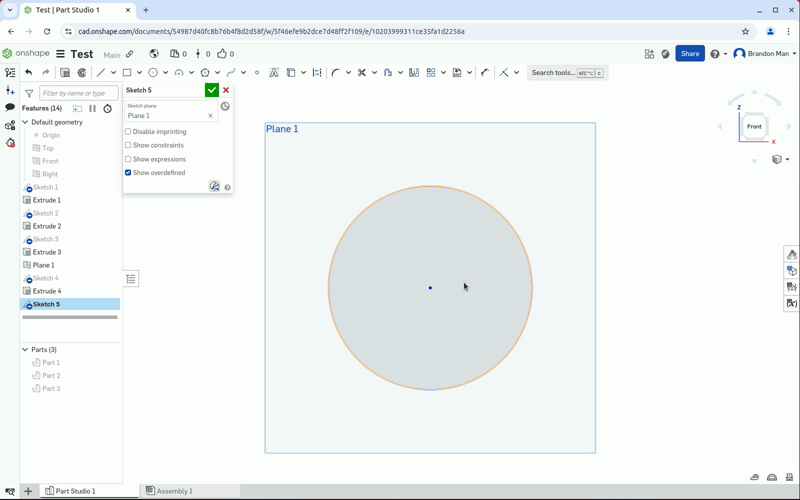
click(464, 282)
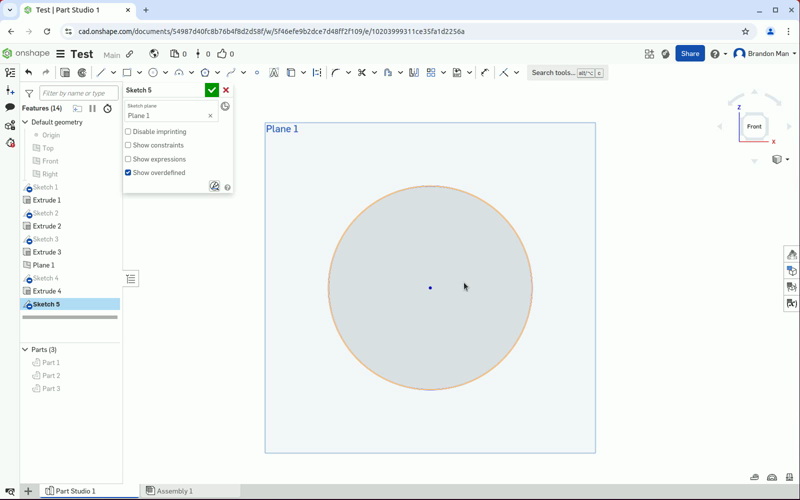
scroll(-6)
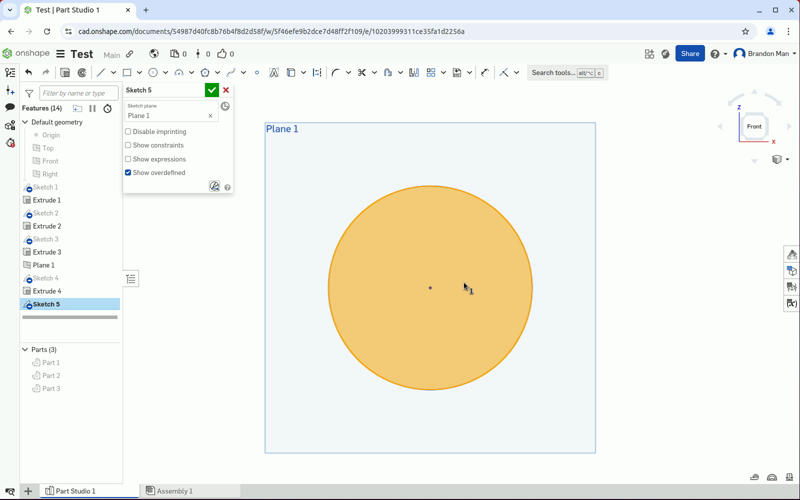
scroll(-6)
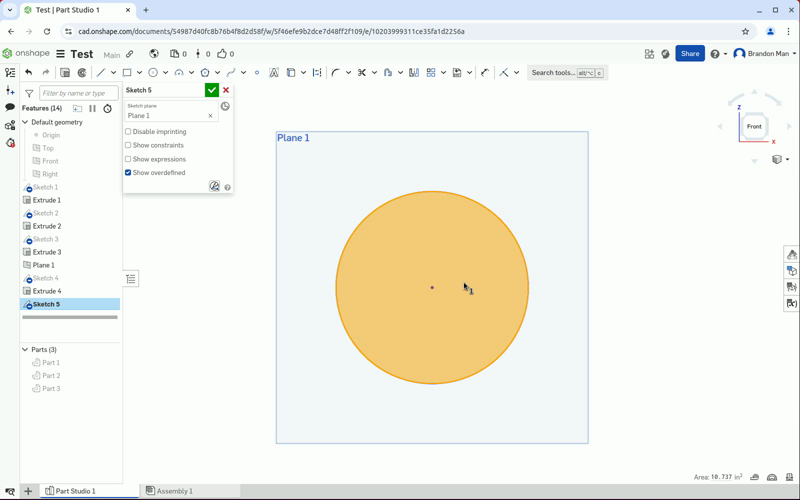
scroll(-6)
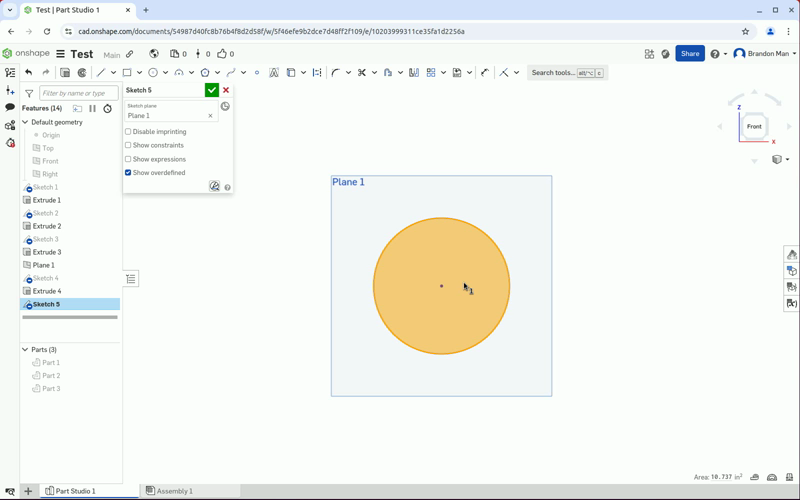
scroll(-6)
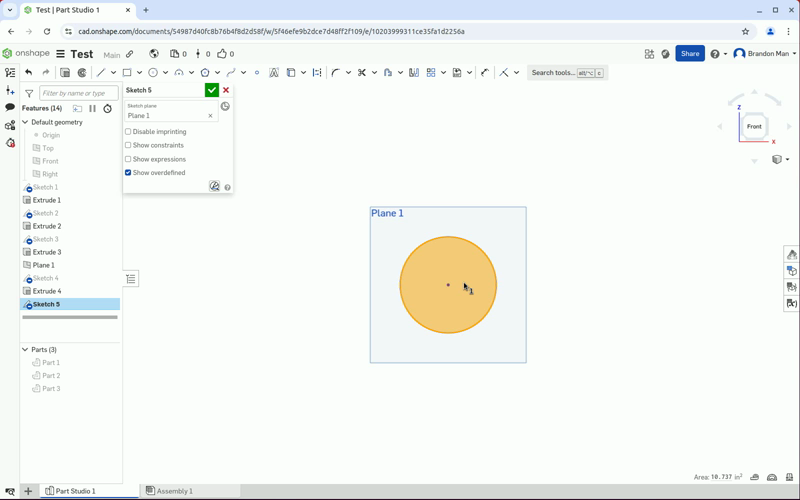
scroll(-6)
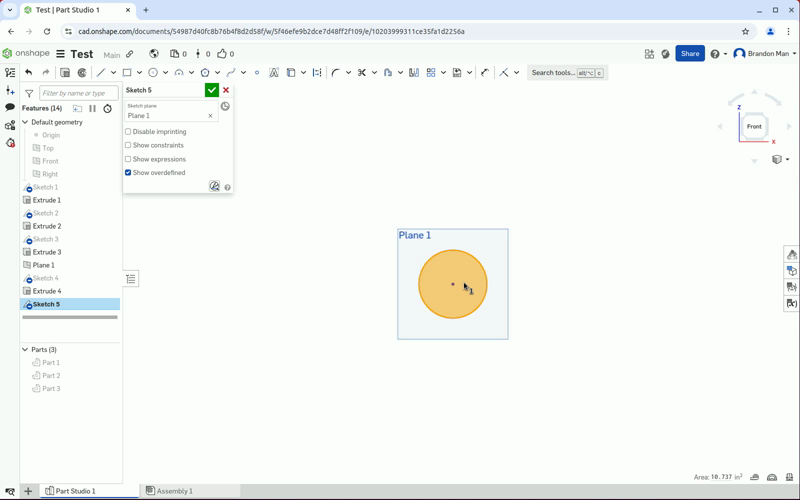
scroll(-6)
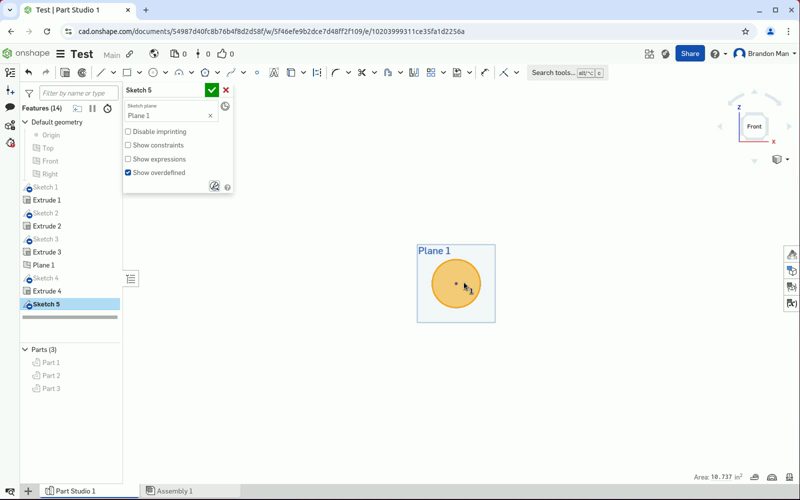
scroll(-6)
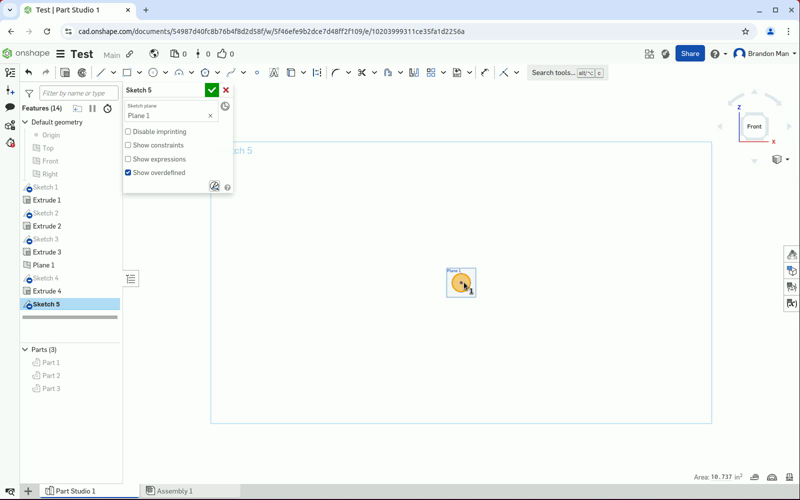
mouse_move(73, 352)
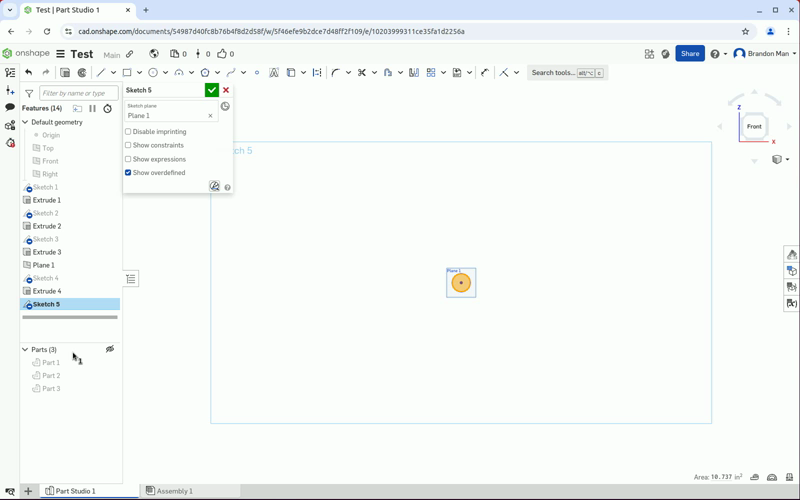
key(shift+y)
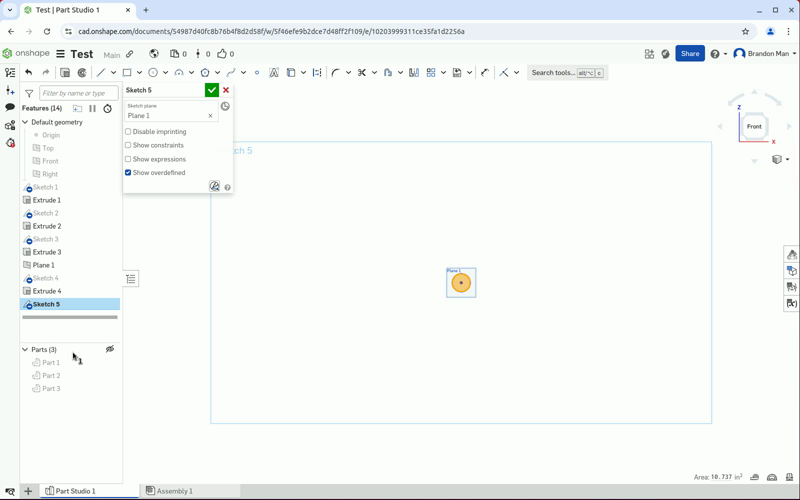
key(shift+e)
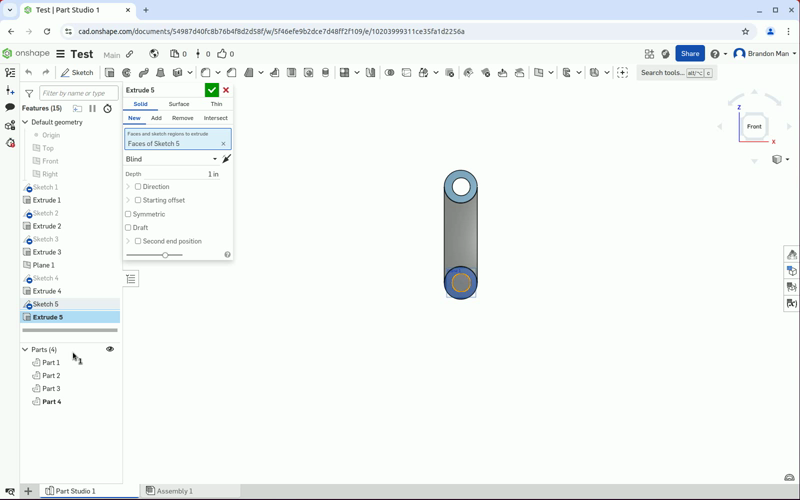
mouse_move(143, 106)
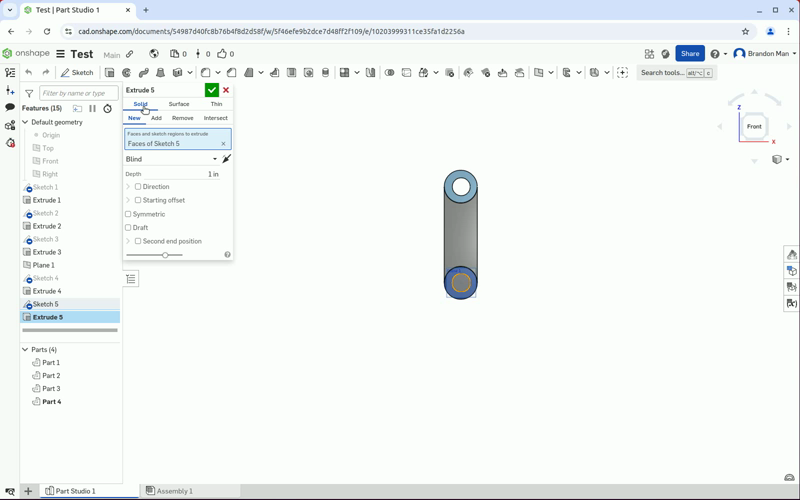
click(143, 106)
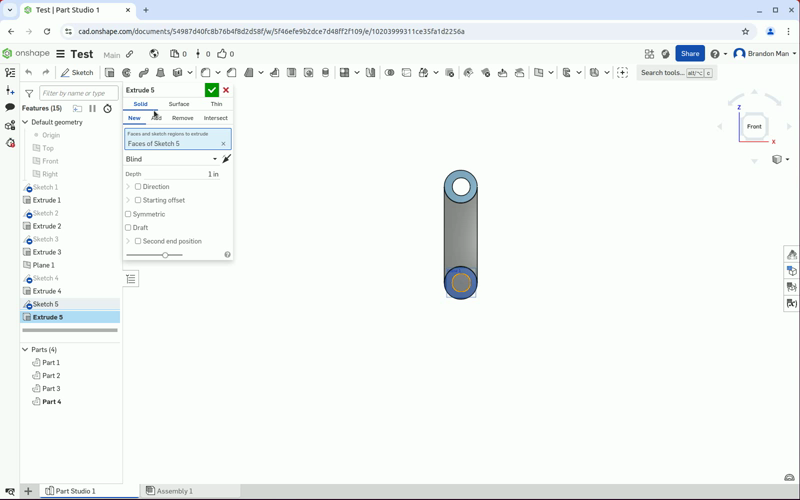
mouse_move(186, 120)
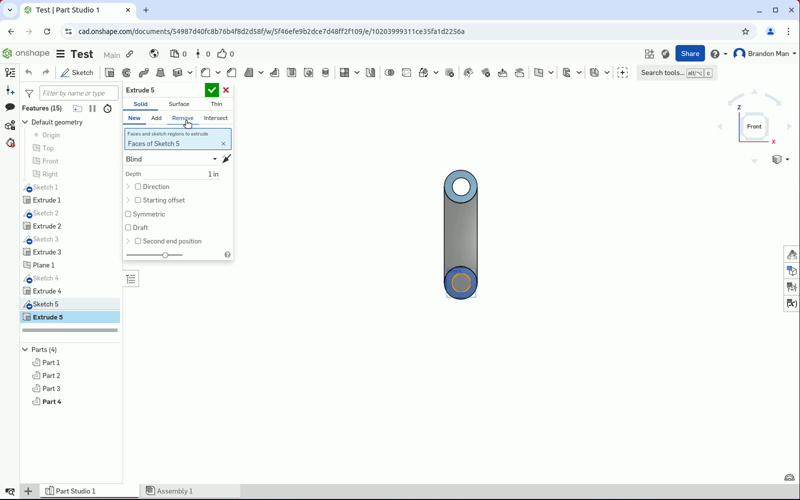
click(186, 120)
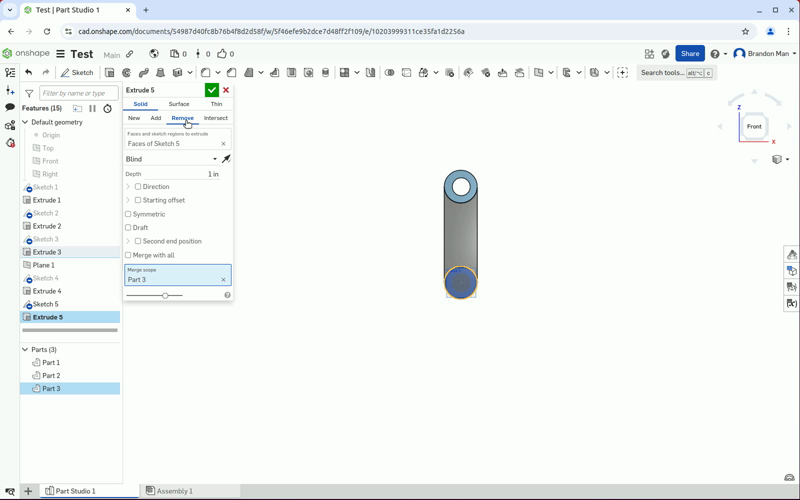
key(tab, 4)
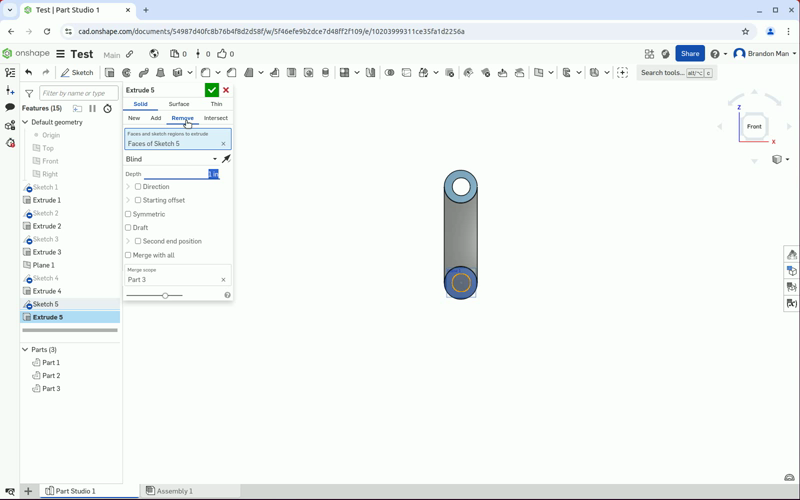
text(8.184)
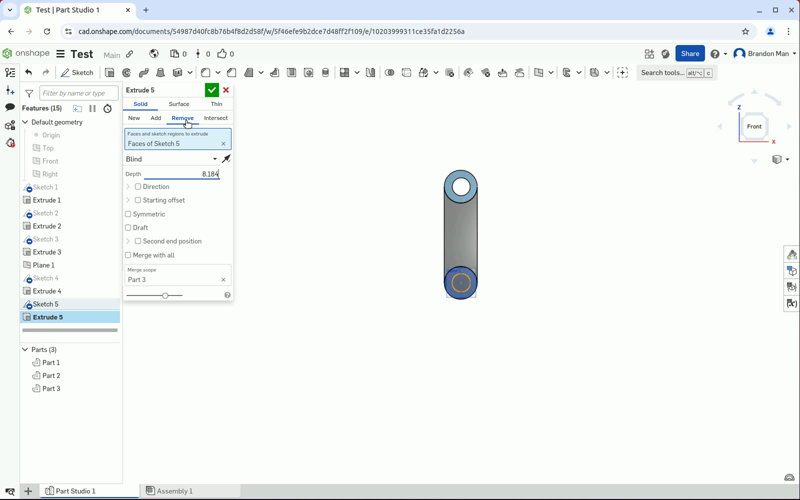
key(tab, 6)
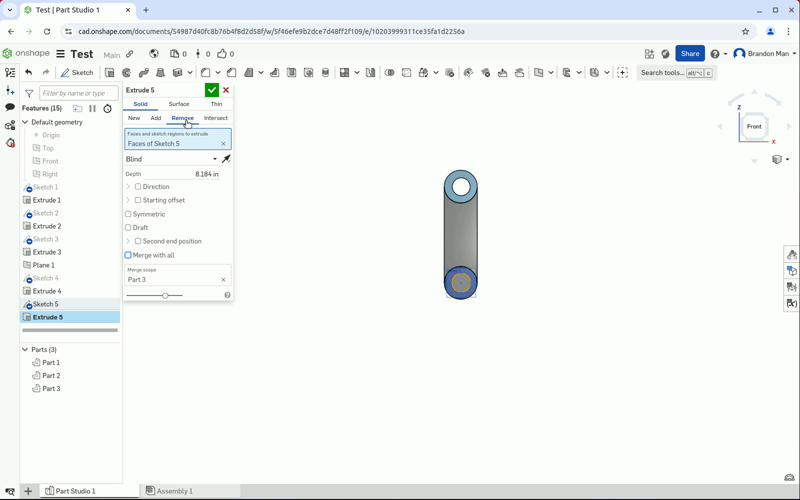
key(space)
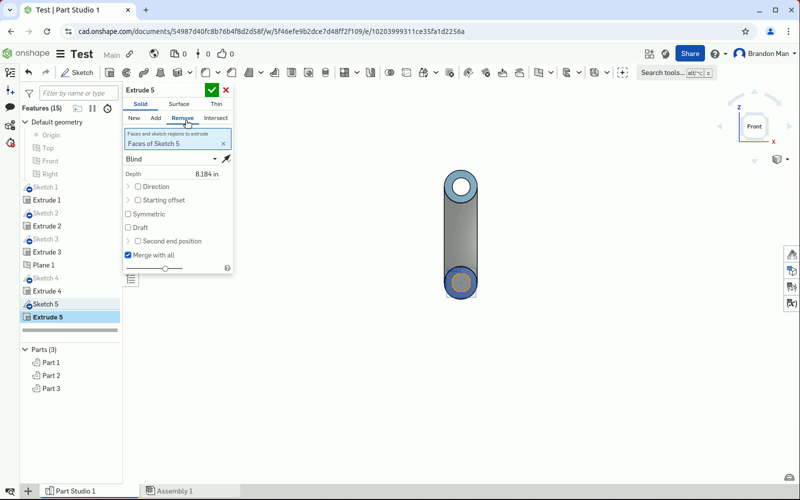
key(enter)
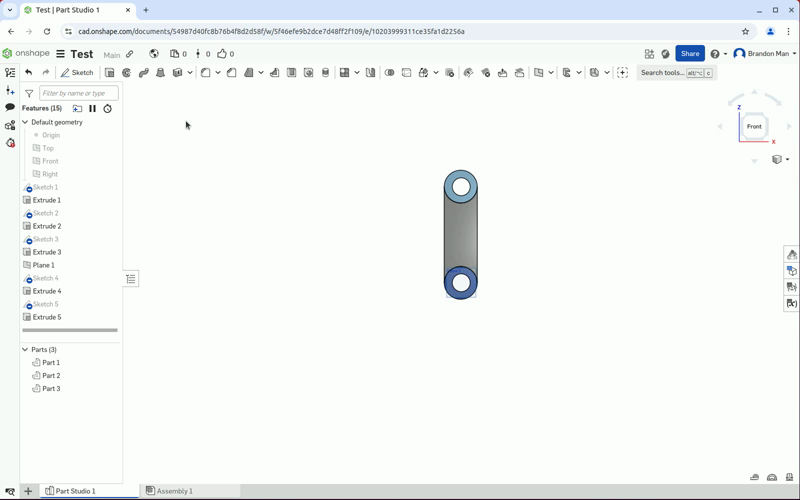
key(shift+h)
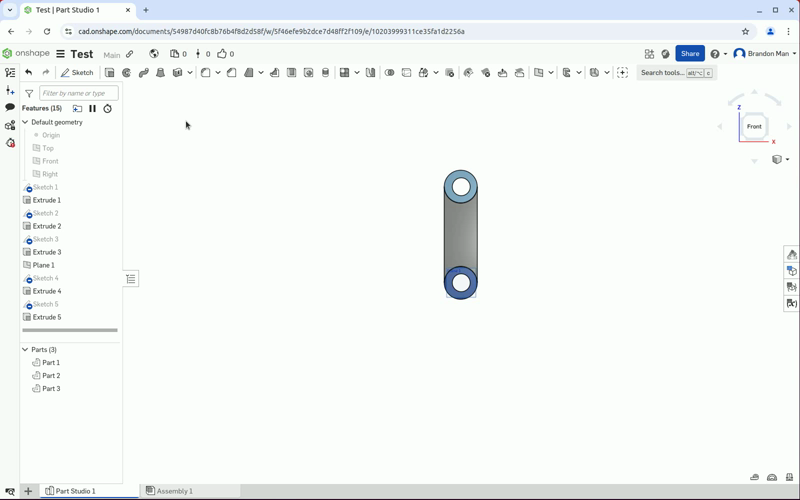
key(shift+h)
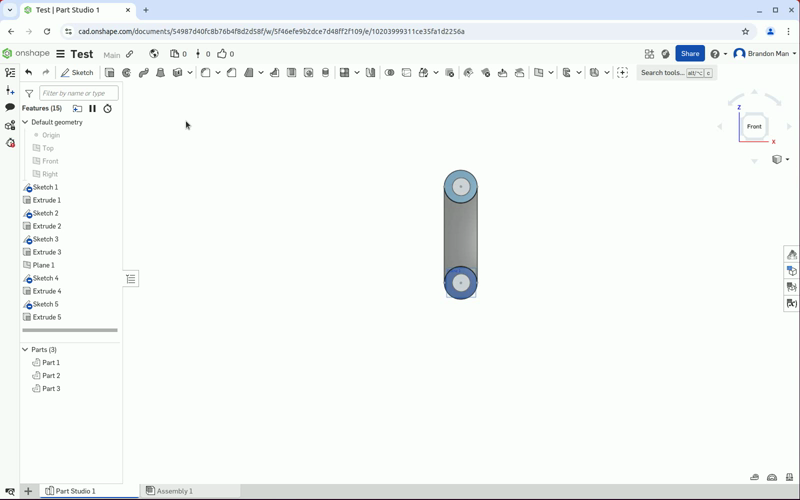
key(shift+7)
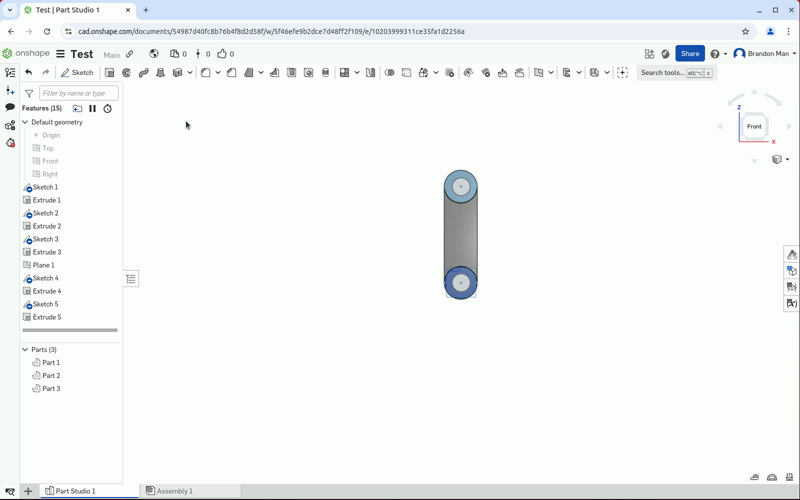
key(left, 2)
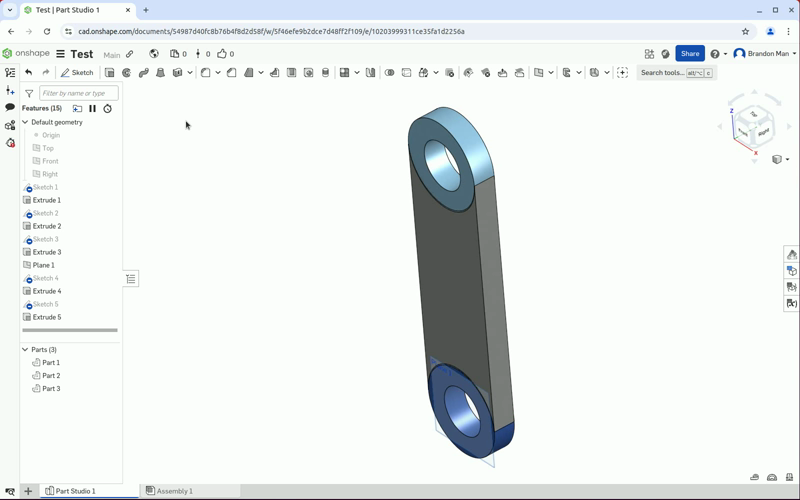
key(down, 2)
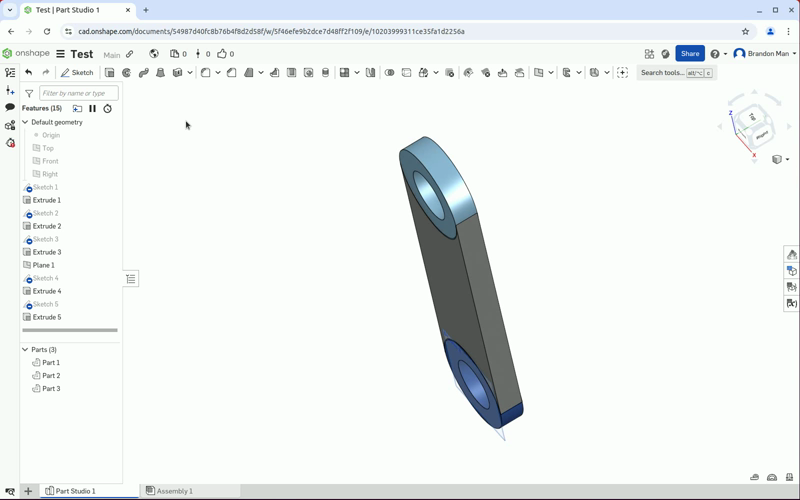
key(up, 2)
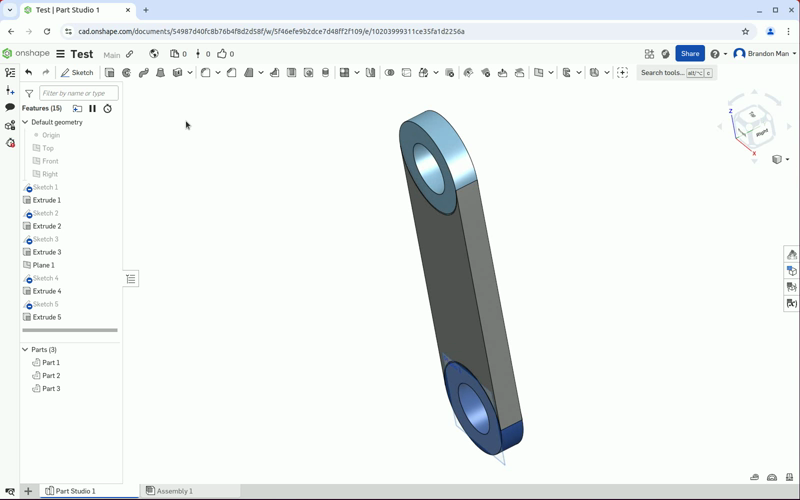
key(right, 2)
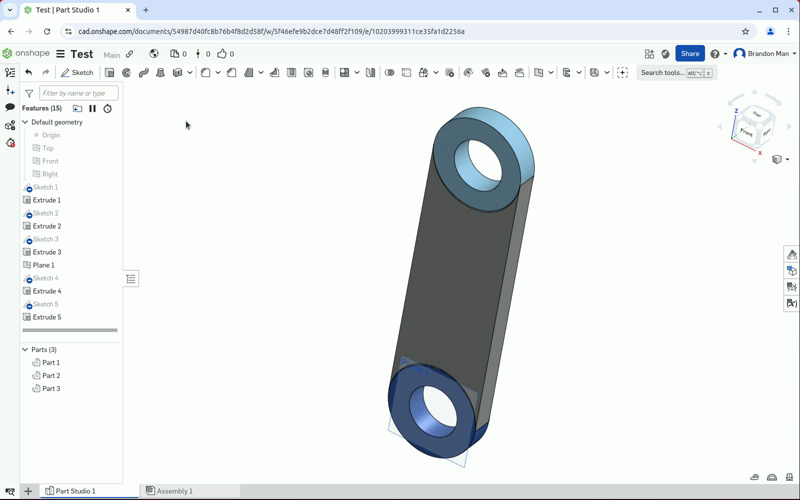
mouse_move(73, 189)
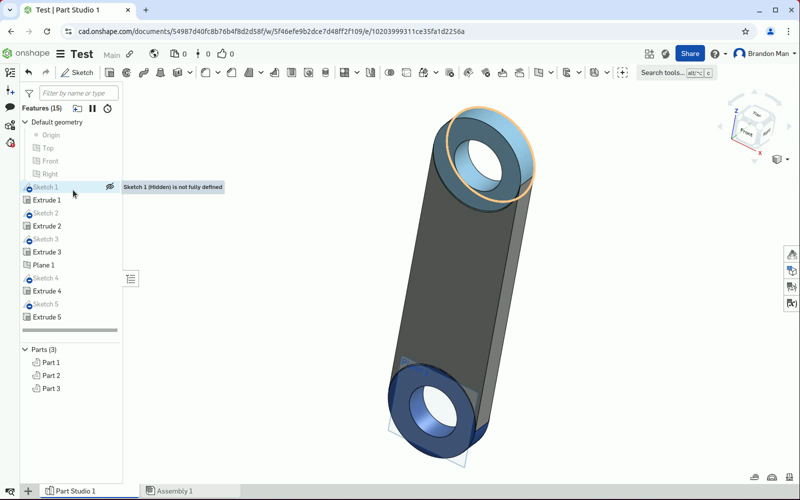
click(73, 189)